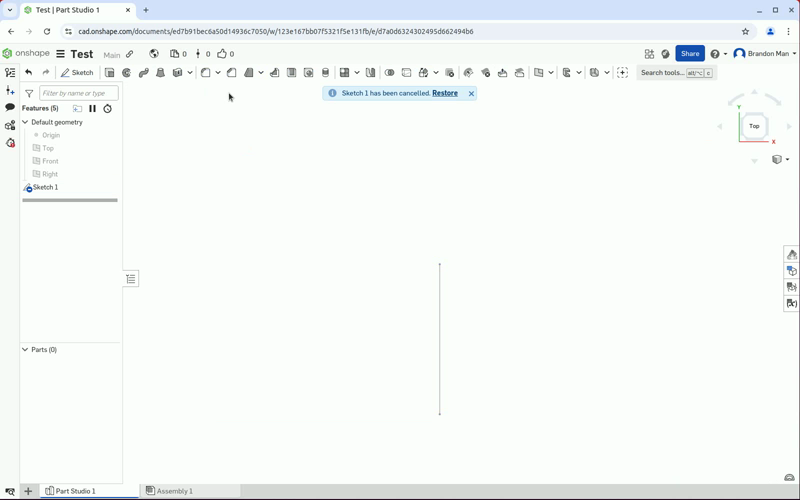
key(shift+h)
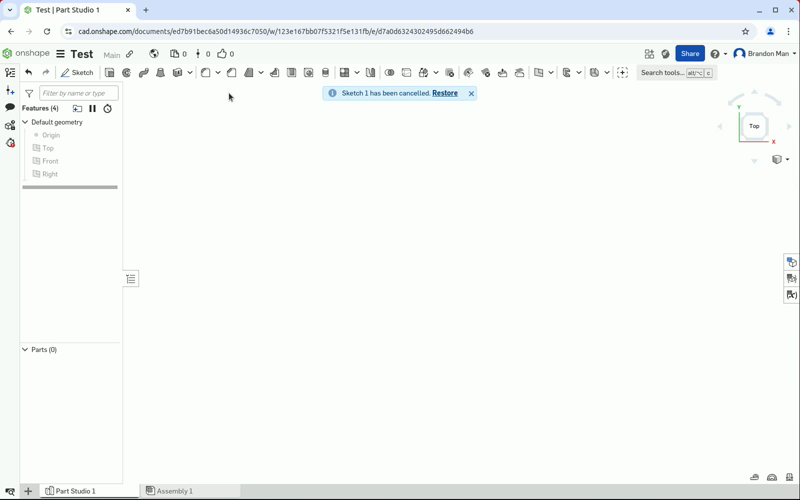
mouse_move(73, 352)
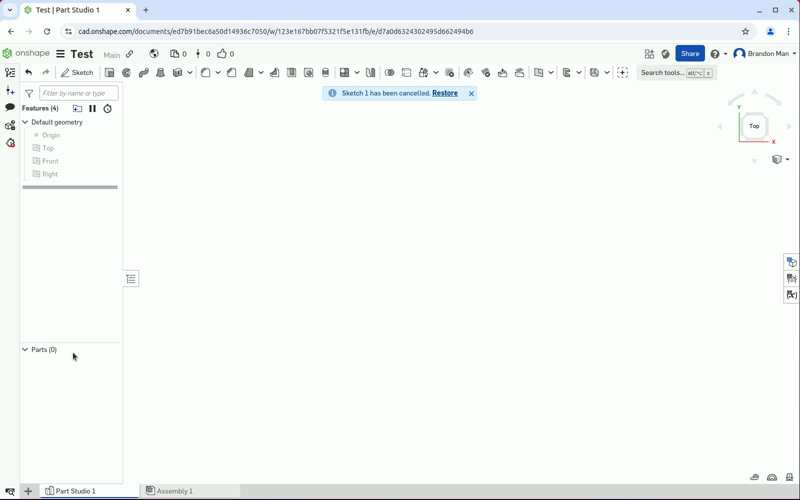
key(y)
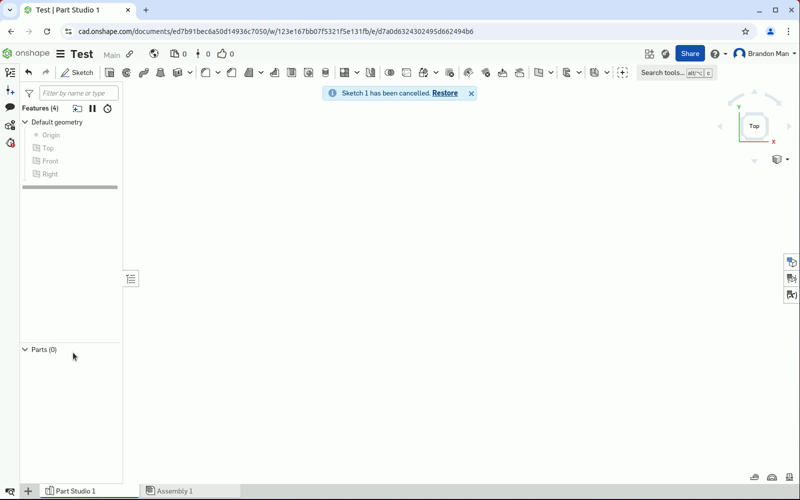
key(shift+p)
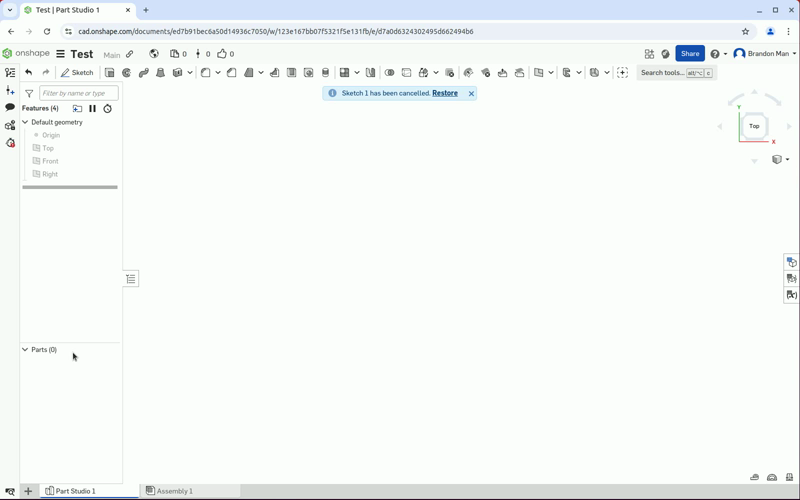
key(space)
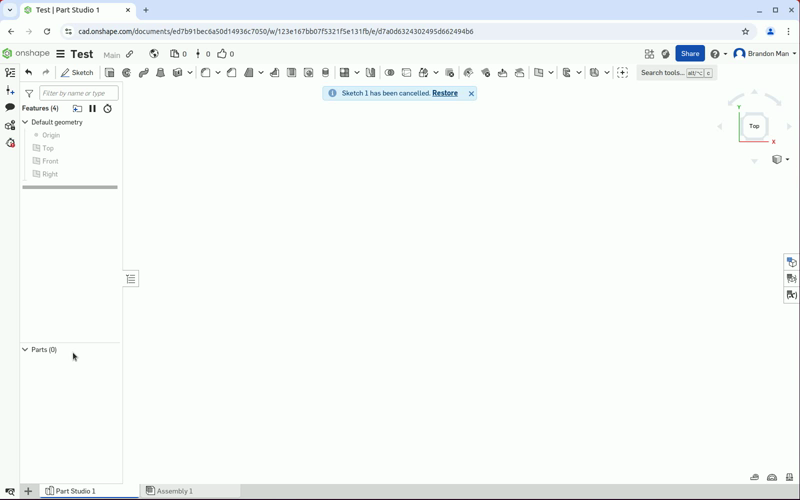
key_down(shift)
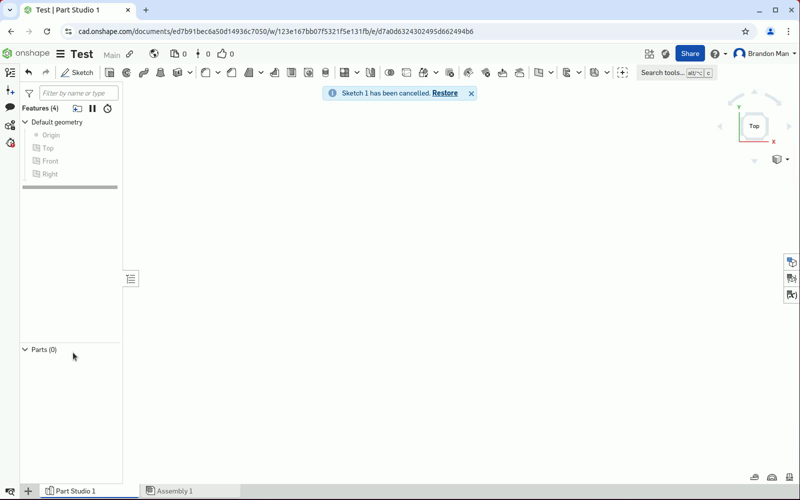
key(up)
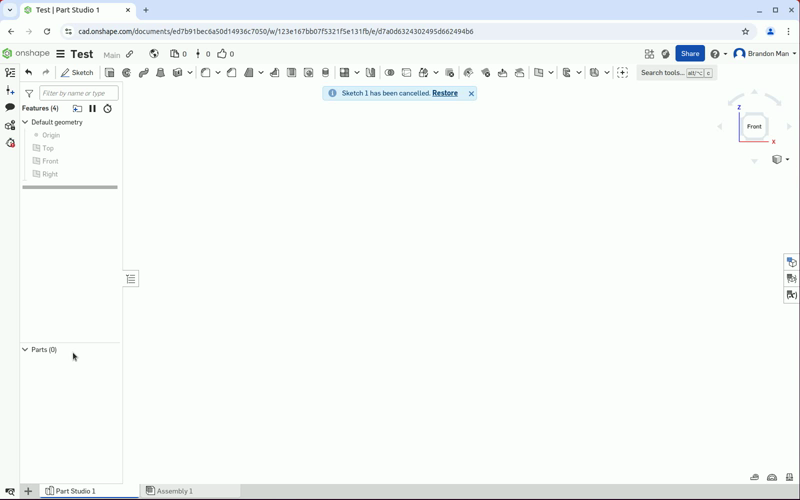
key_up(shift)
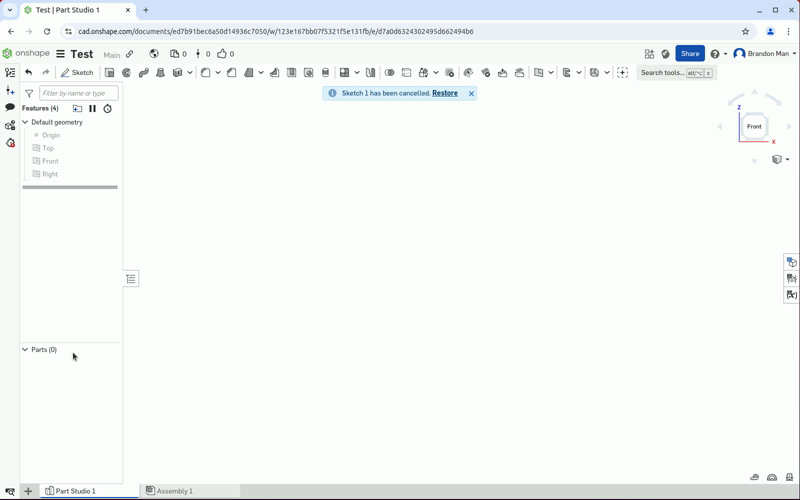
mouse_move(73, 352)
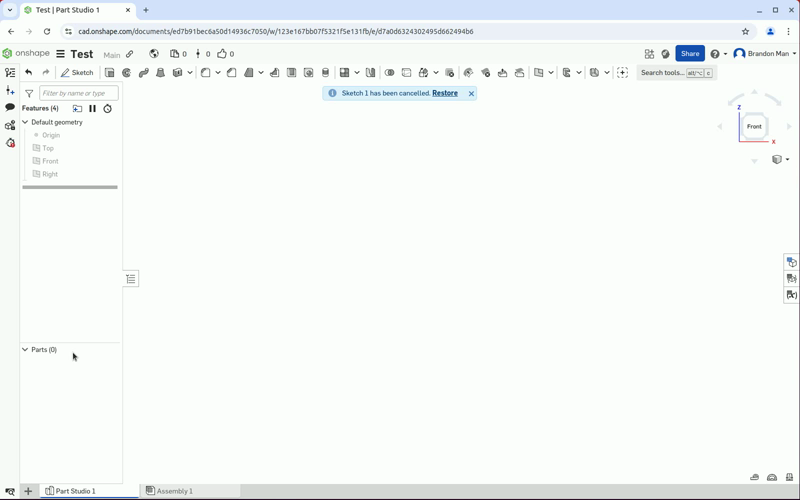
key(shift+y)
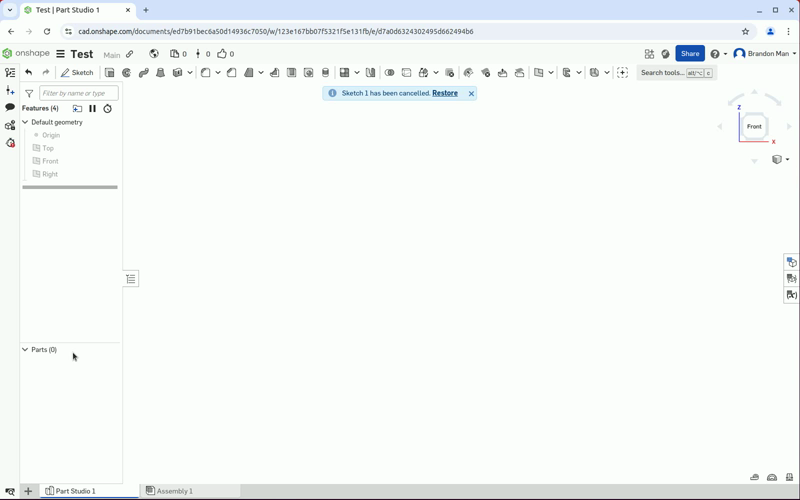
key(shift+s)
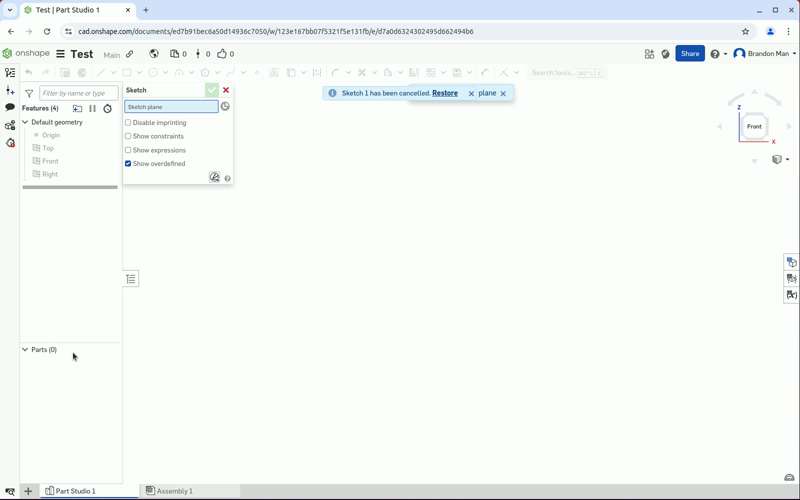
mouse_move(73, 163)
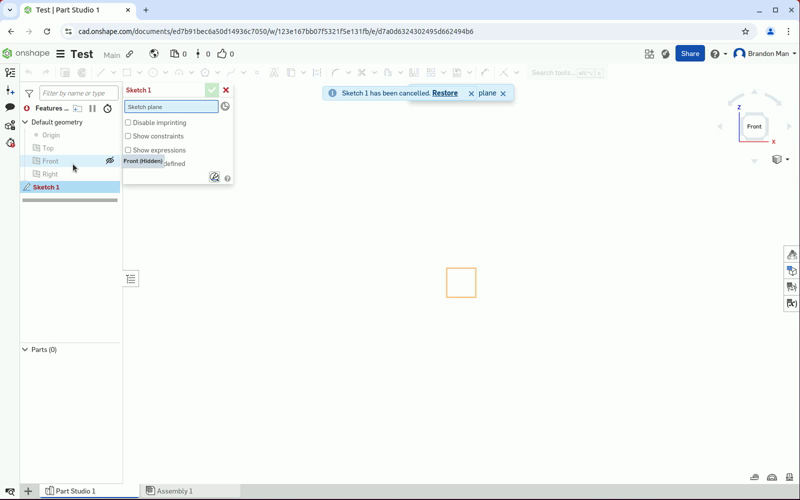
click(73, 163)
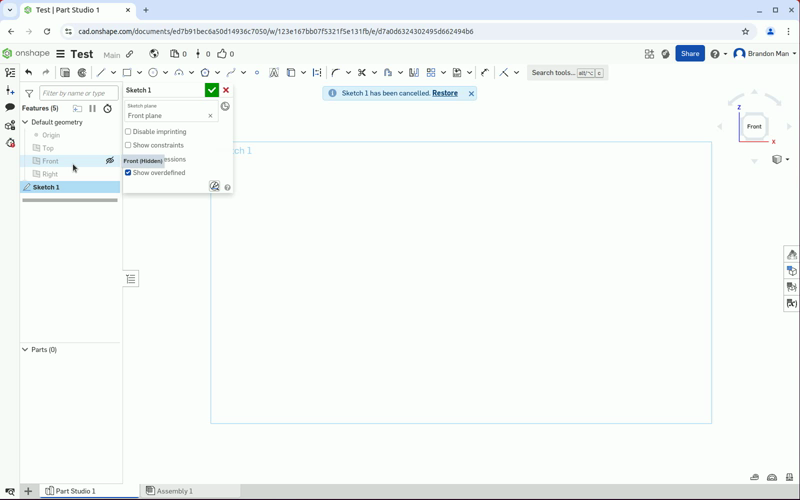
mouse_move(73, 352)
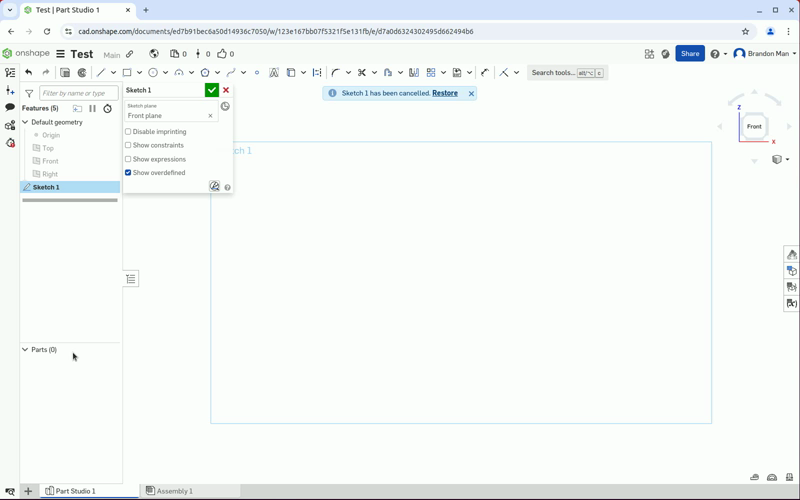
key(y)
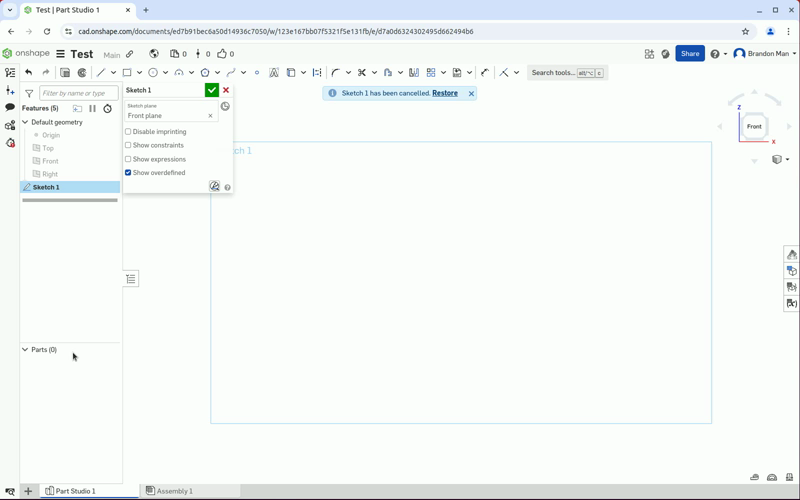
key(c)
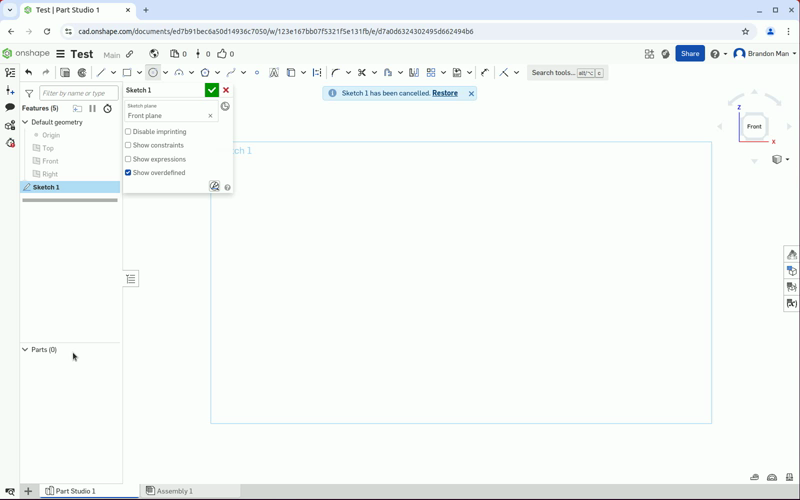
key_down(shift)
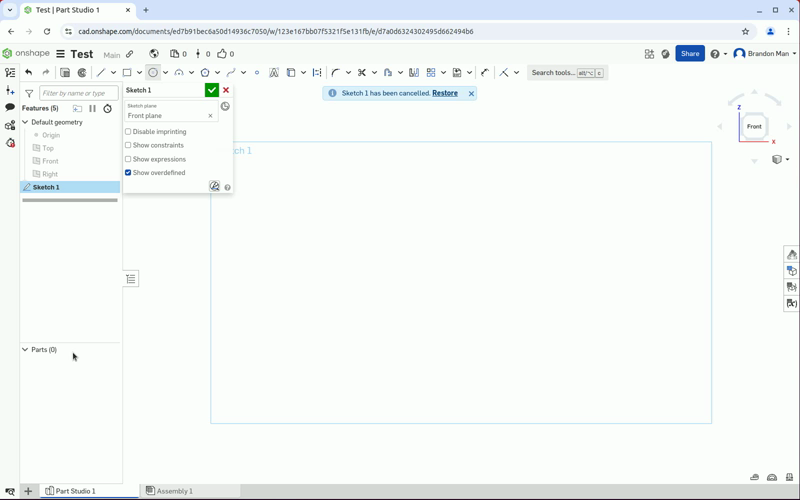
mouse_move(461, 282)
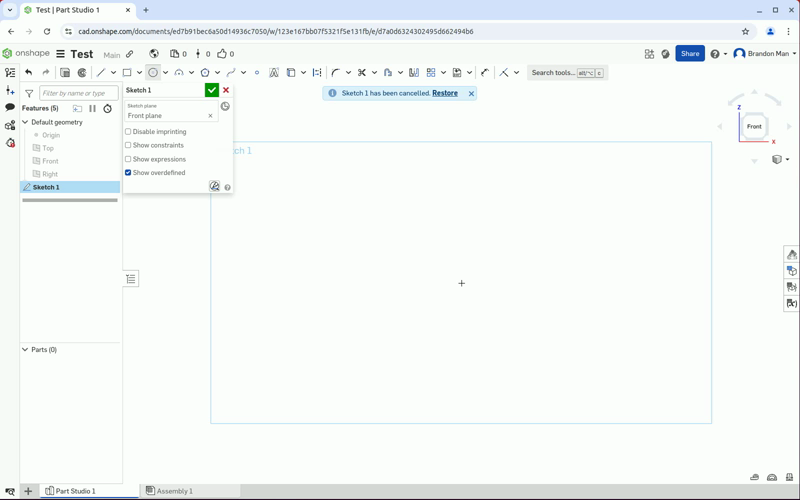
click(461, 282)
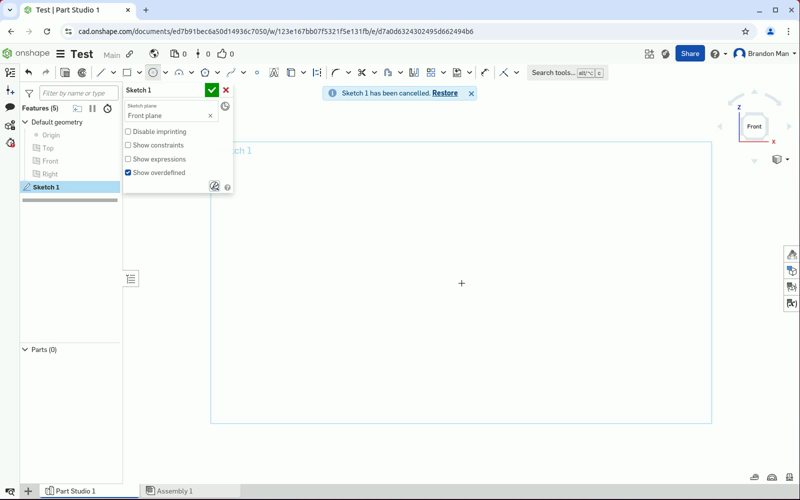
key_up(shift)
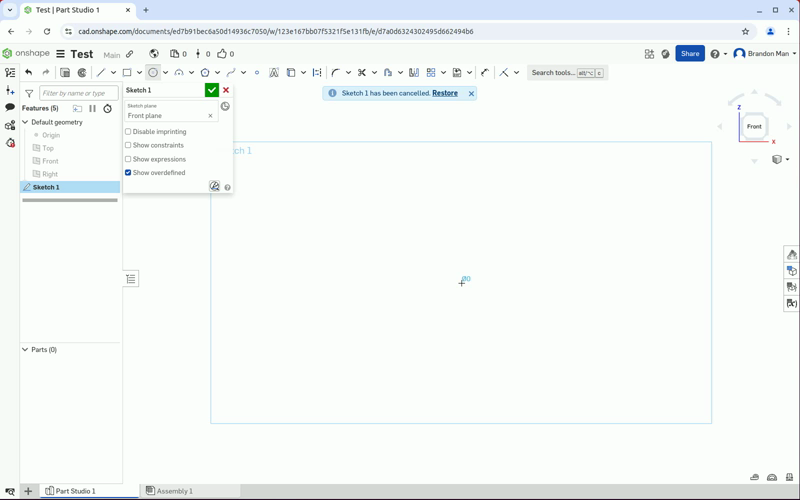
mouse_move(492, 282)
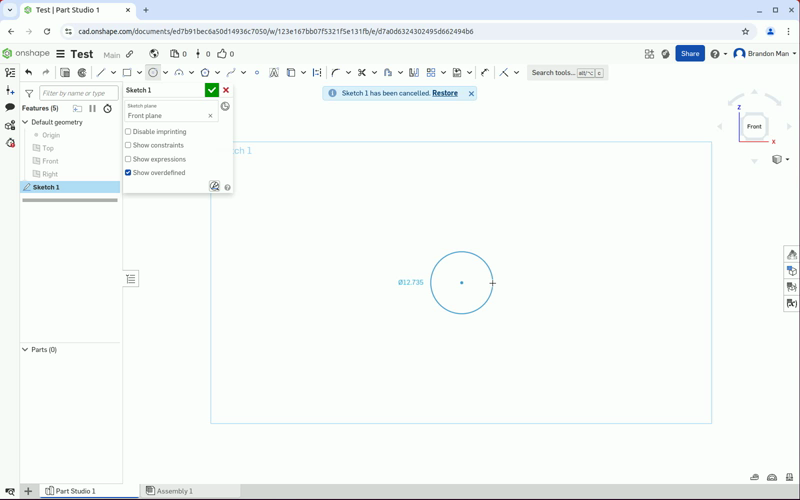
click(492, 282)
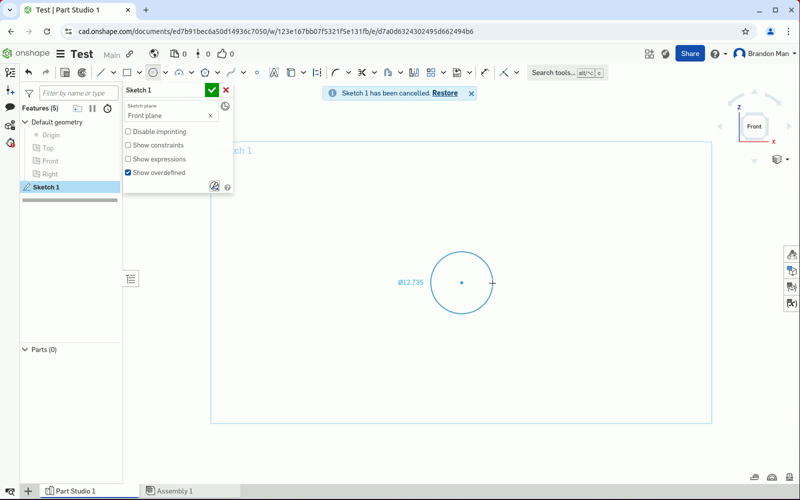
key(esc)
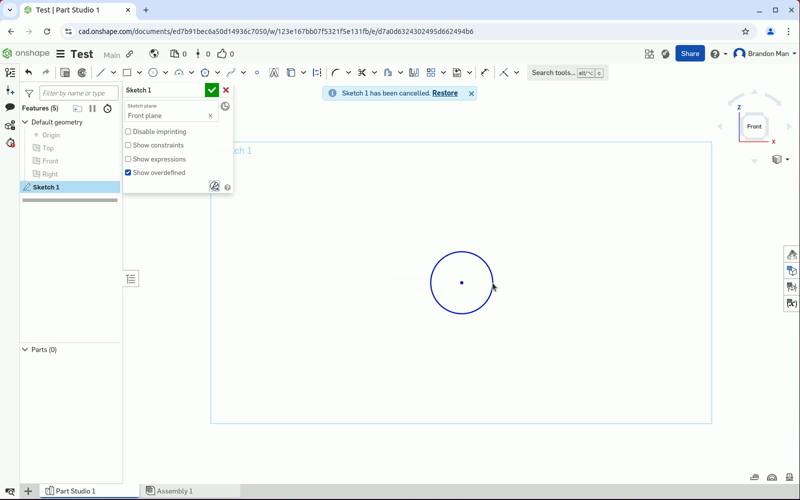
key(c)
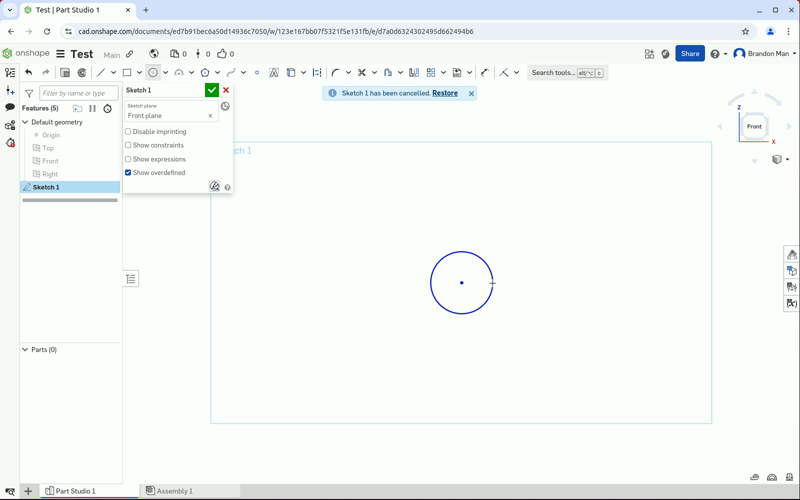
key_down(shift)
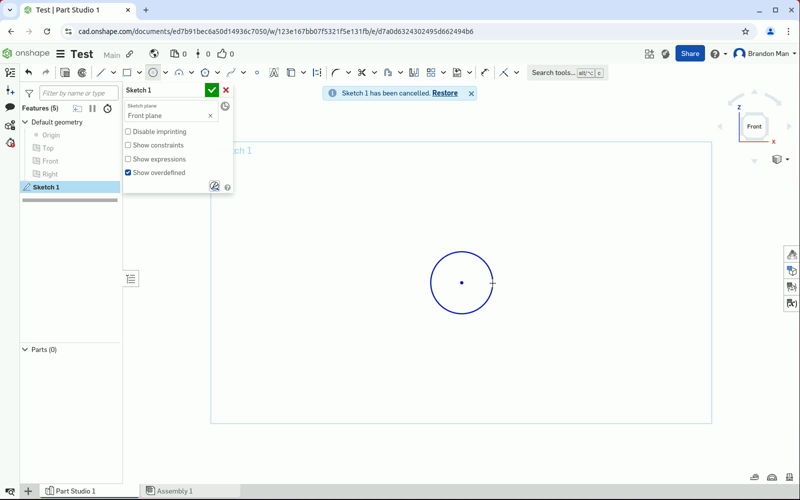
mouse_move(461, 282)
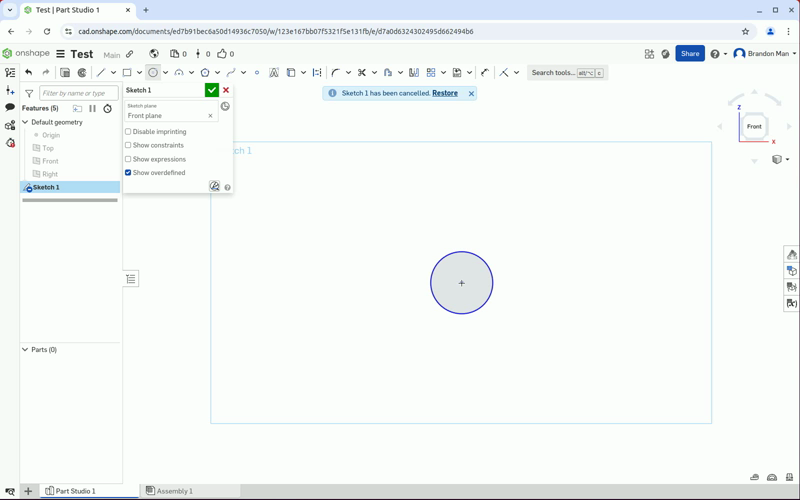
click(461, 282)
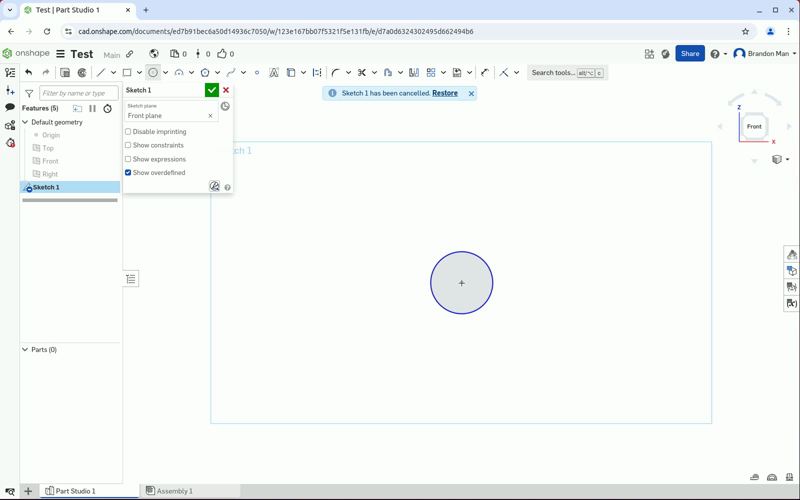
key_up(shift)
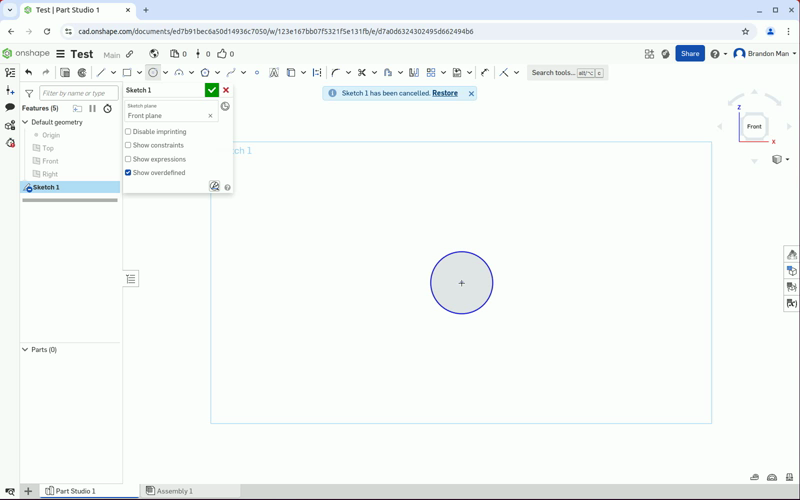
mouse_move(486, 282)
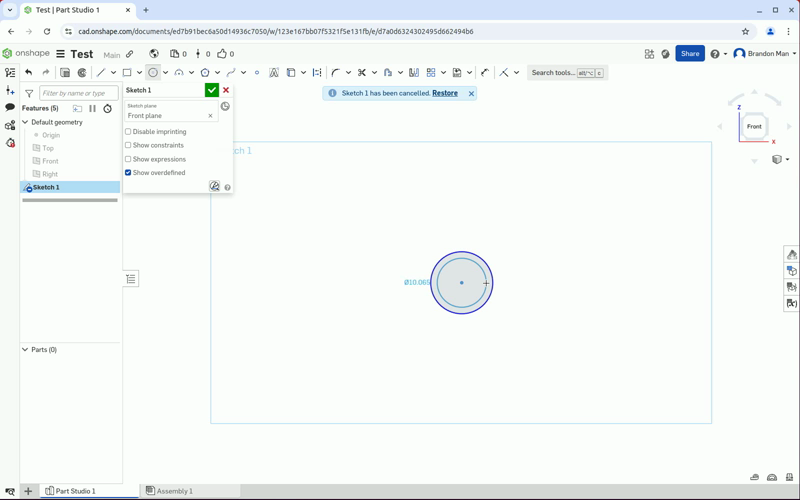
click(486, 282)
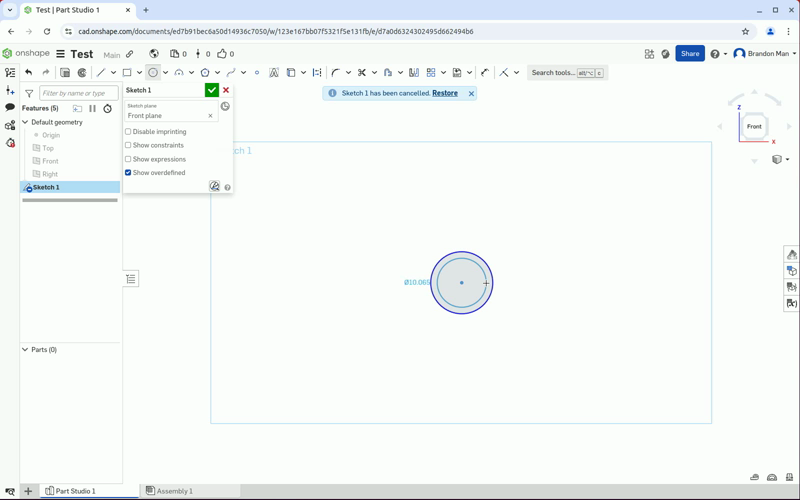
key(esc)
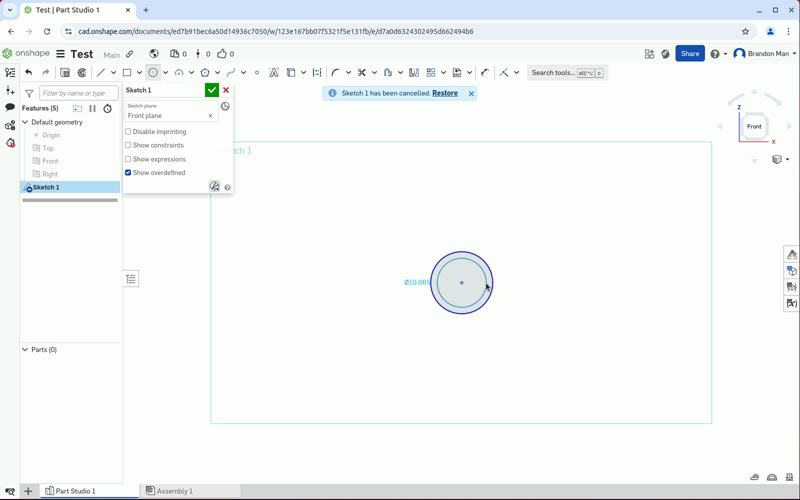
mouse_move(436, 289)
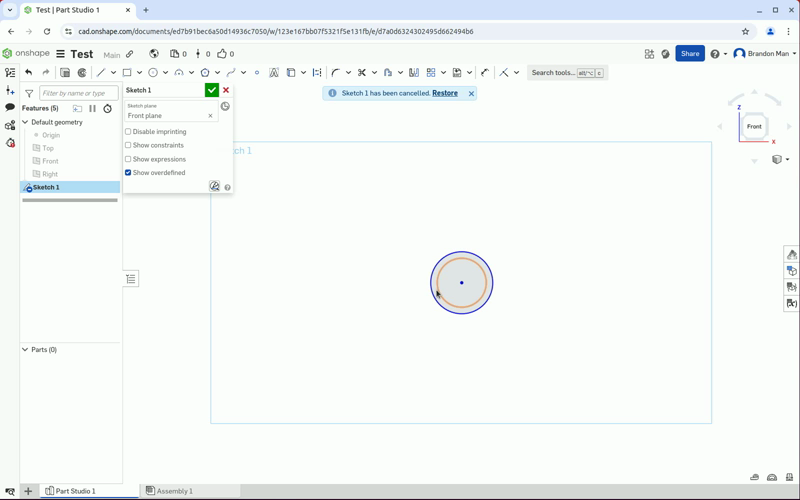
scroll(6)
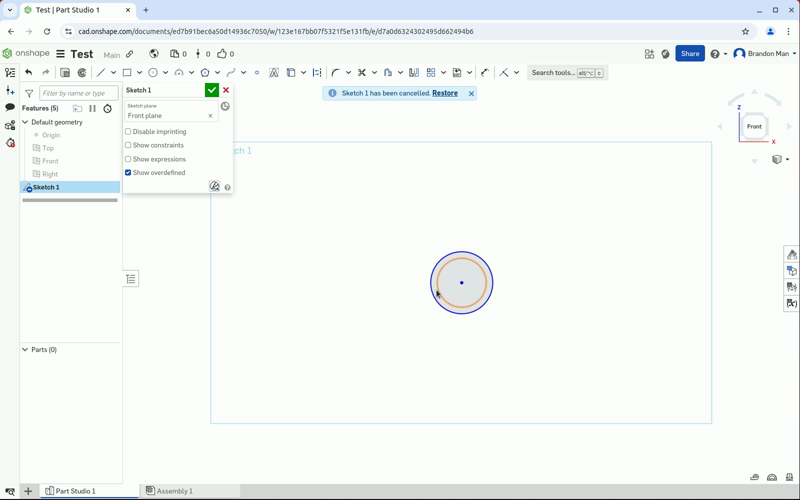
scroll(6)
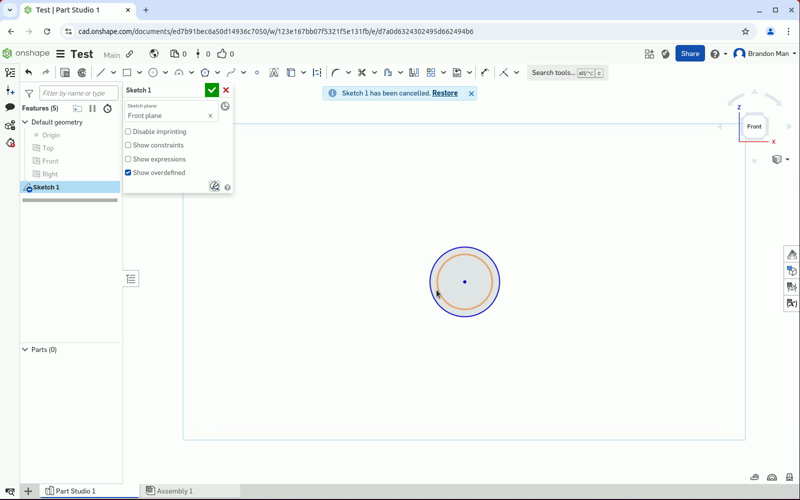
scroll(6)
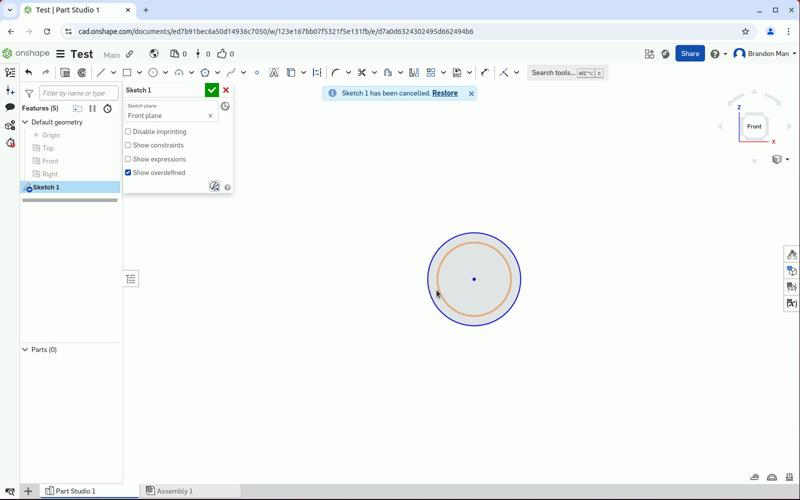
scroll(6)
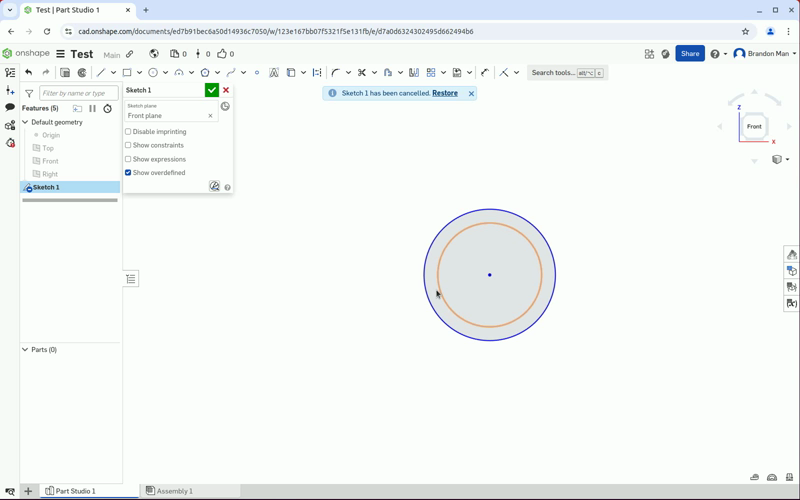
scroll(6)
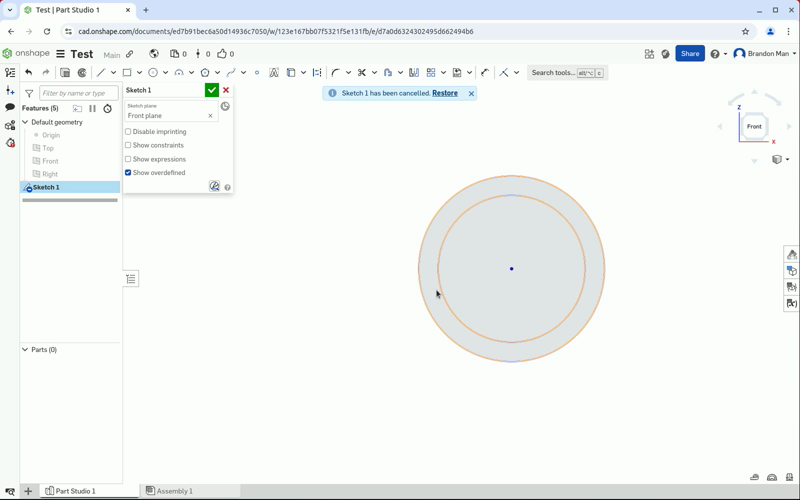
scroll(6)
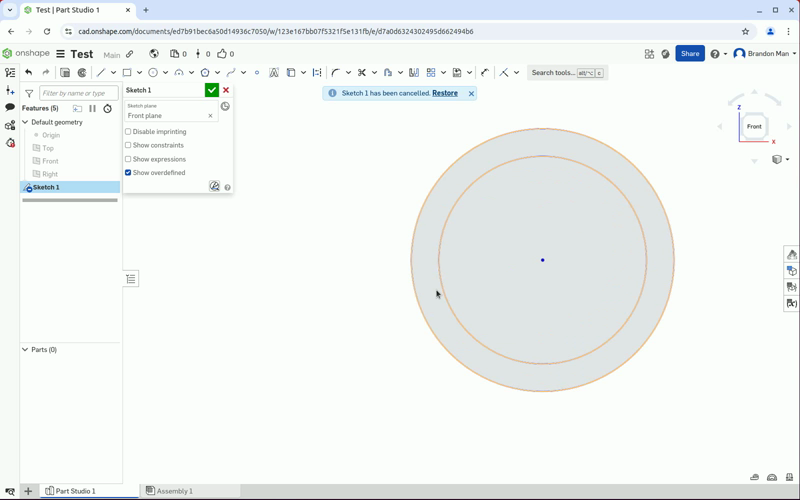
scroll(6)
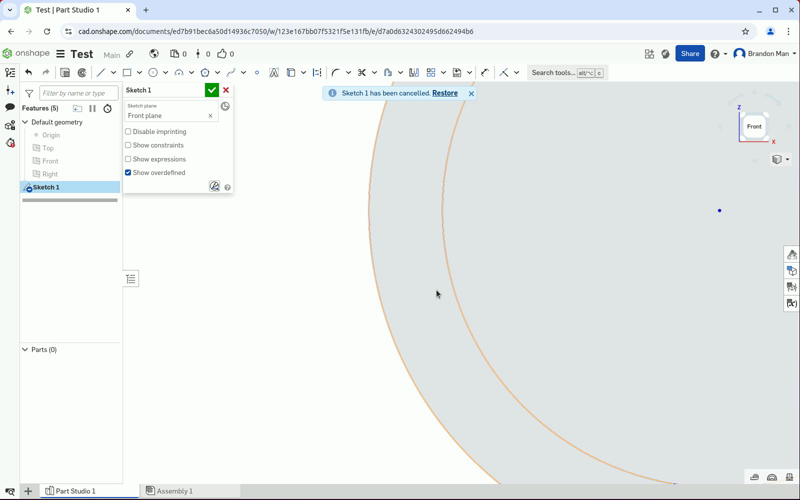
click(436, 289)
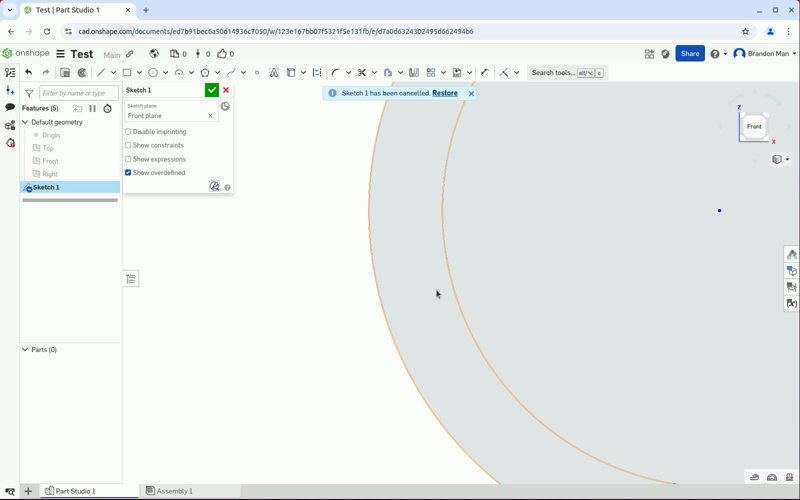
scroll(-6)
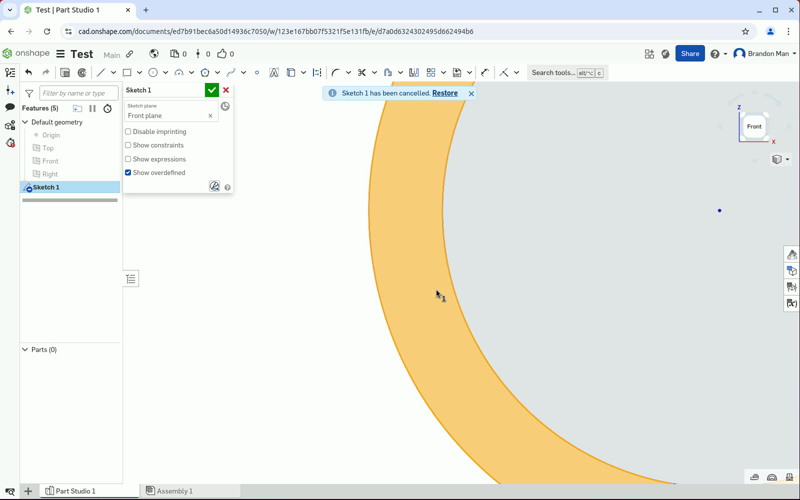
scroll(-6)
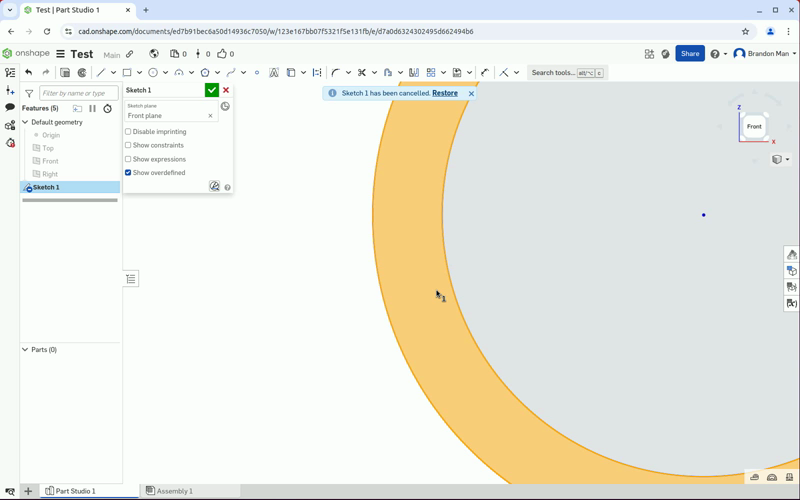
scroll(-6)
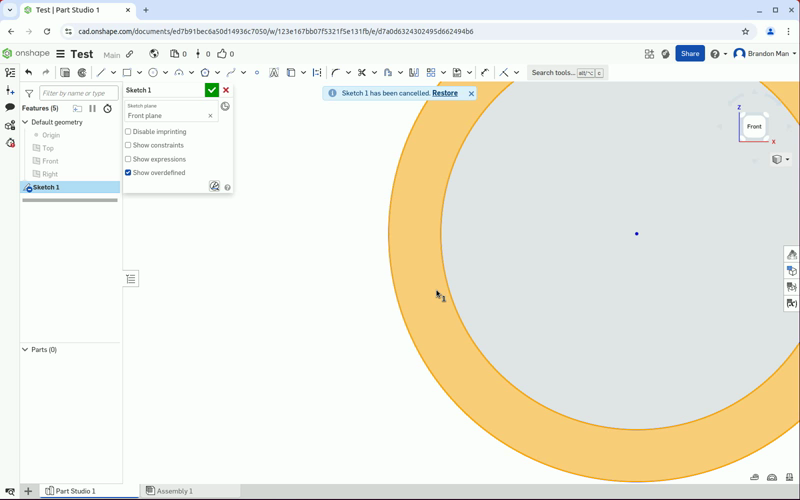
scroll(-6)
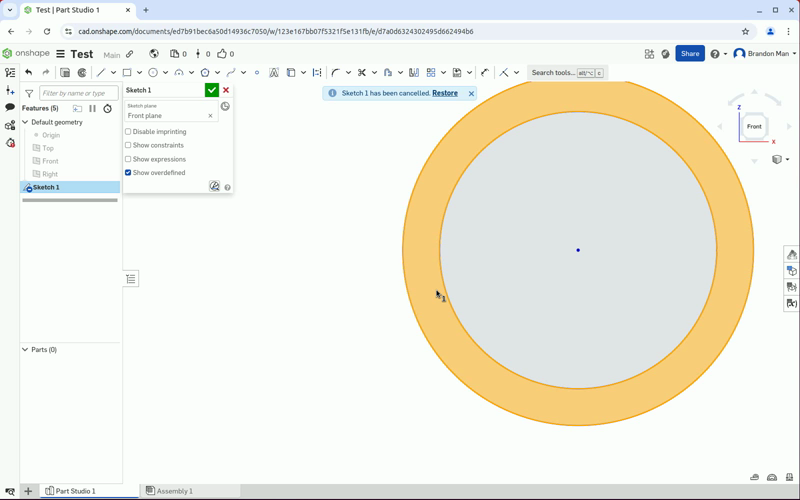
scroll(-6)
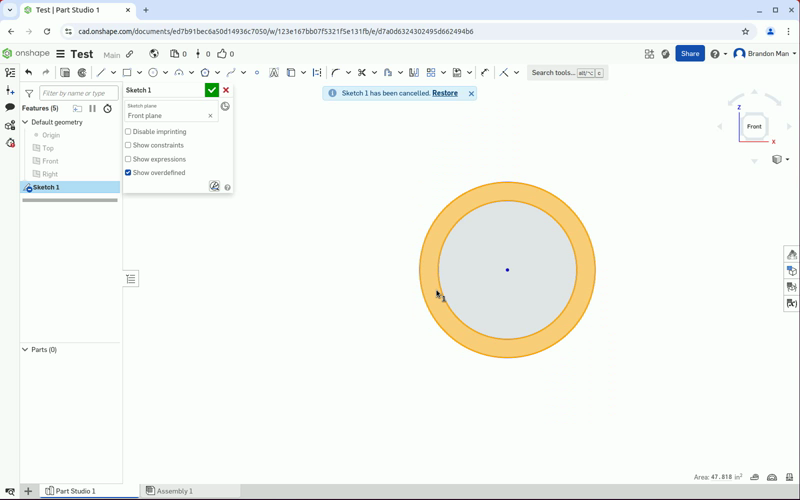
scroll(-6)
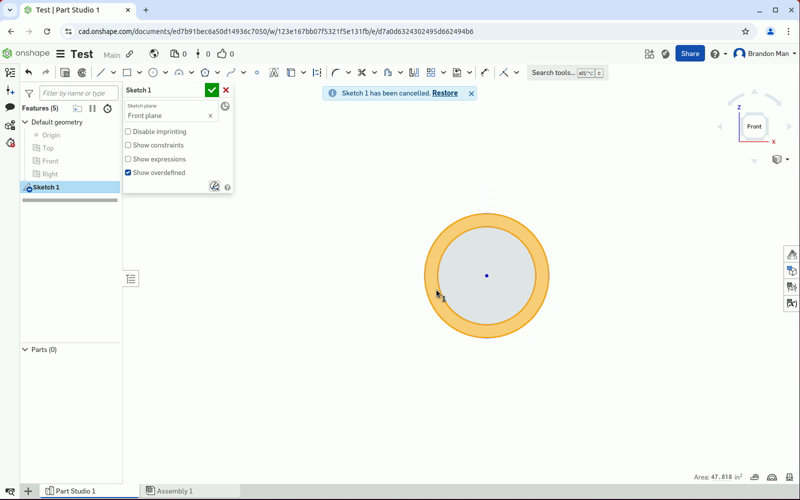
scroll(-6)
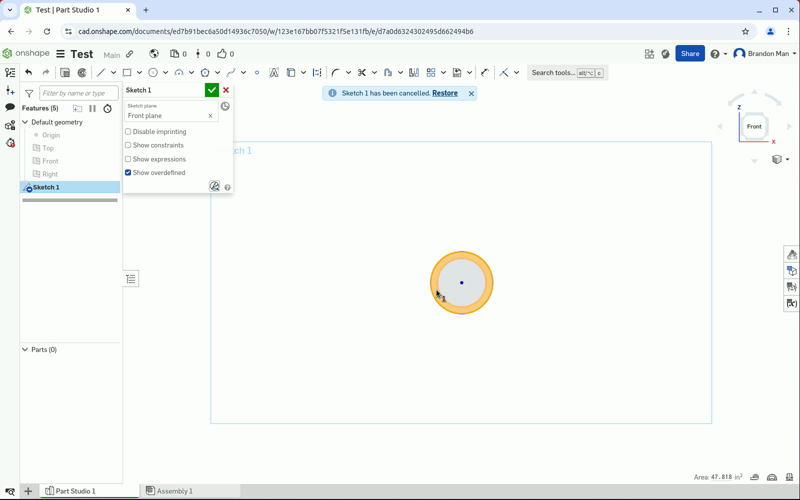
mouse_move(73, 352)
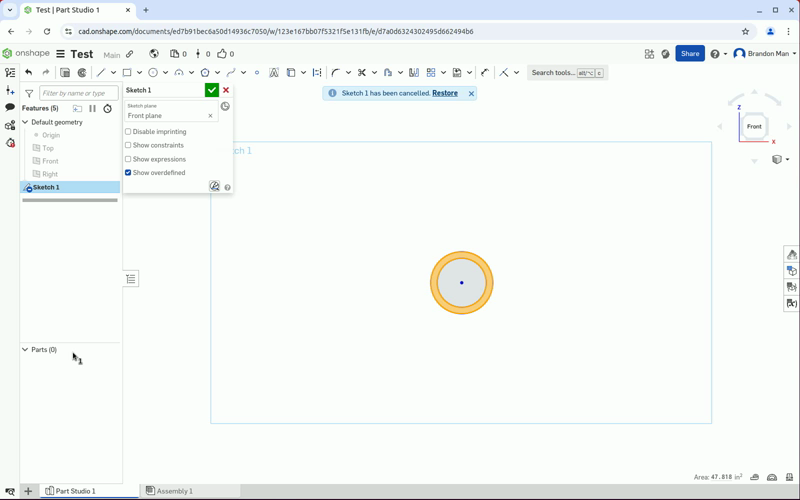
key(shift+y)
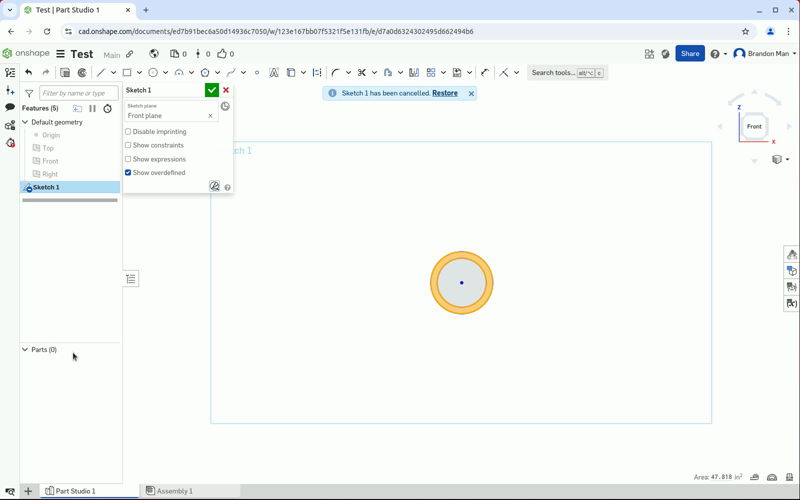
key(shift+e)
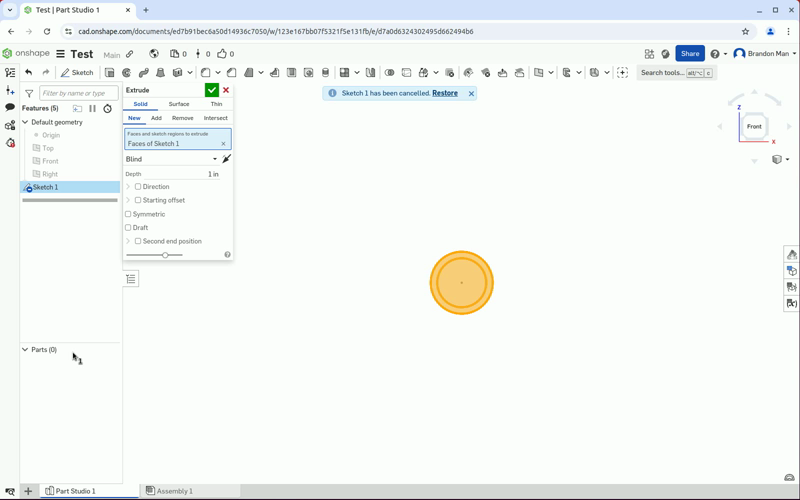
mouse_move(143, 106)
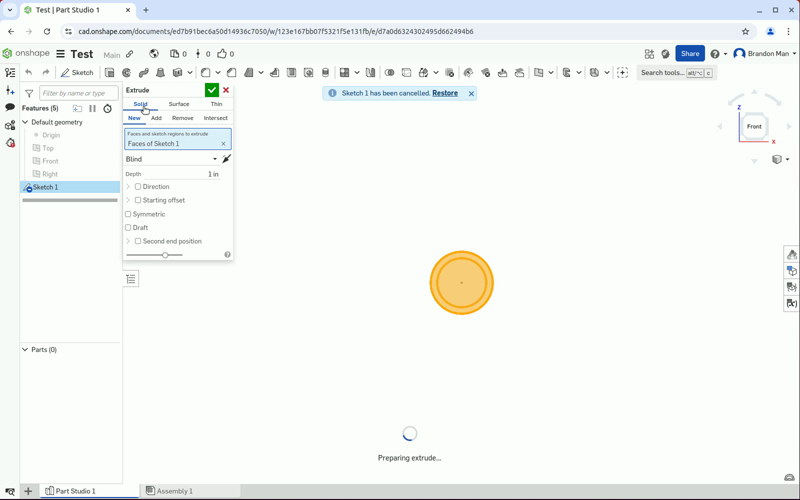
click(143, 106)
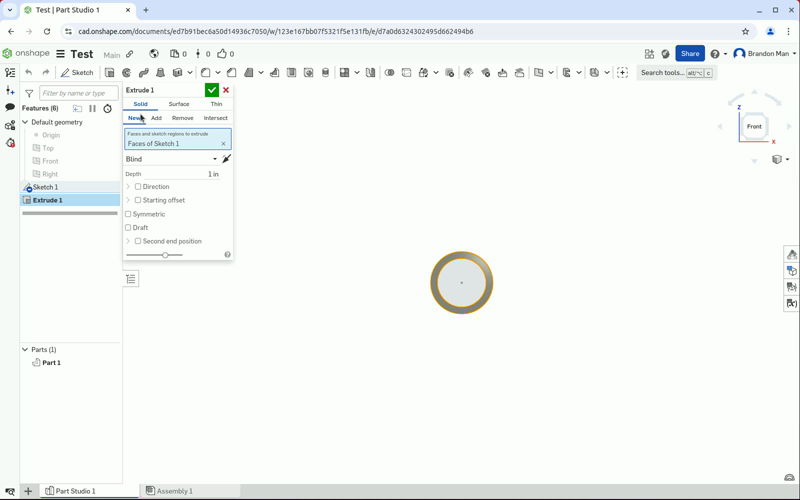
mouse_move(137, 120)
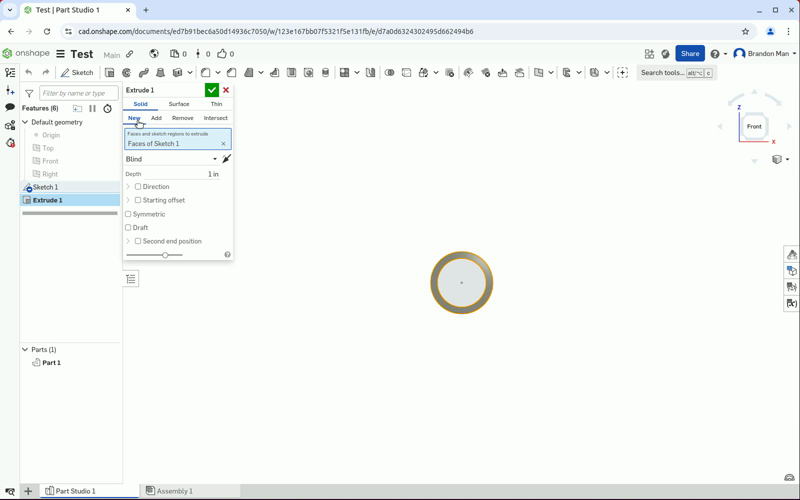
click(137, 120)
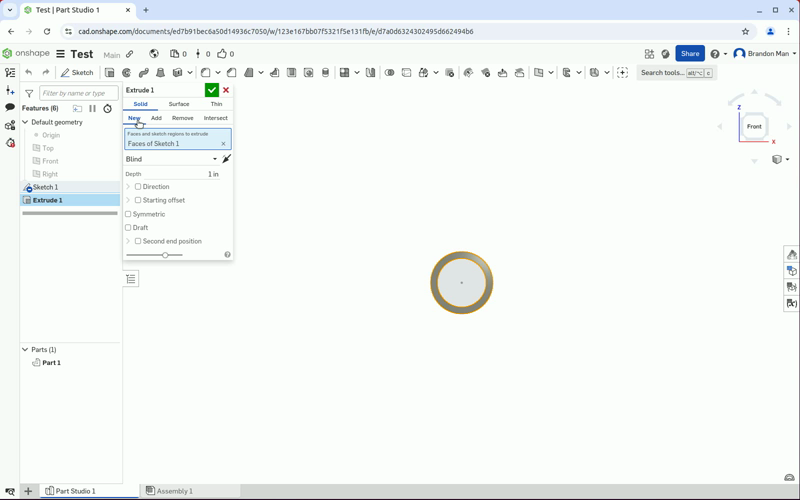
key(tab, 4)
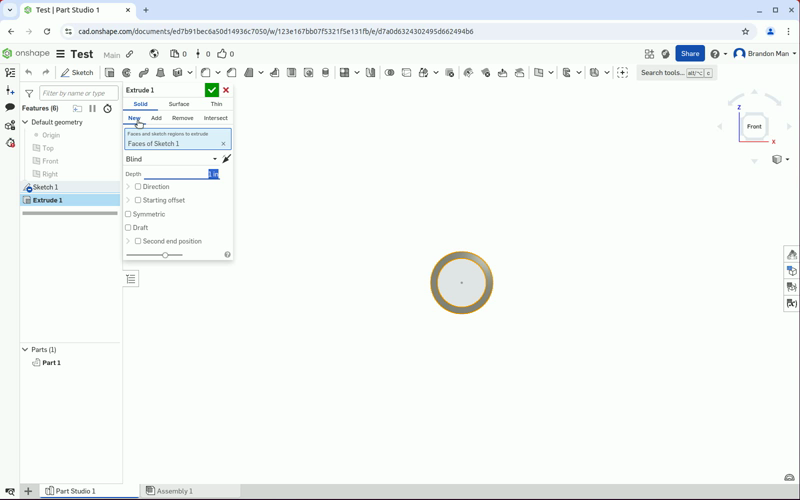
text(23.108)
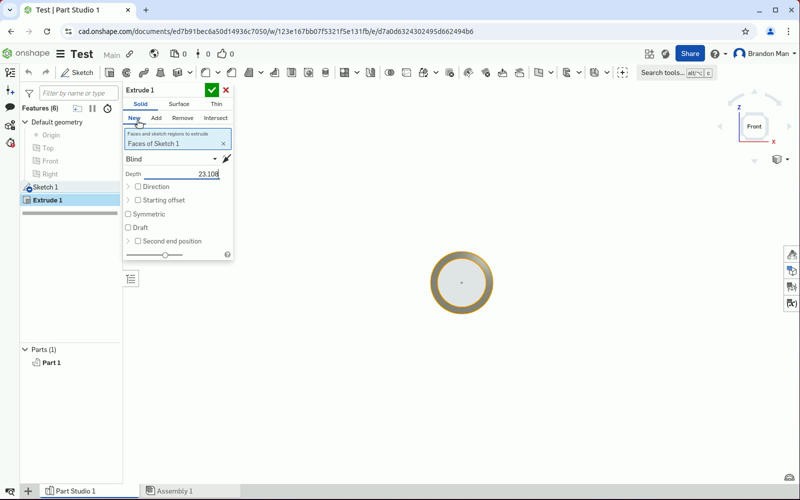
key(enter)
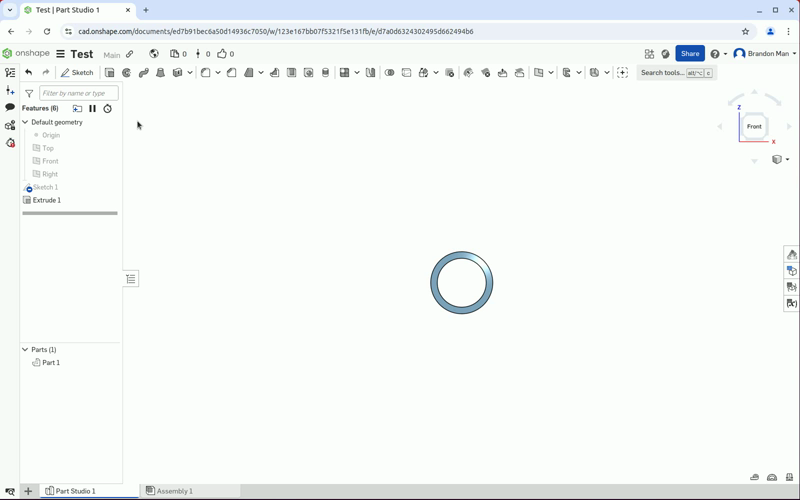
key(shift+h)
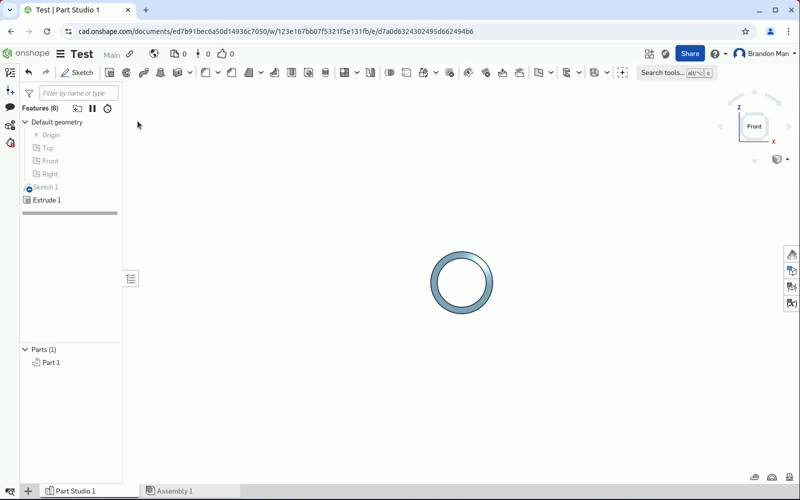
key(shift+h)
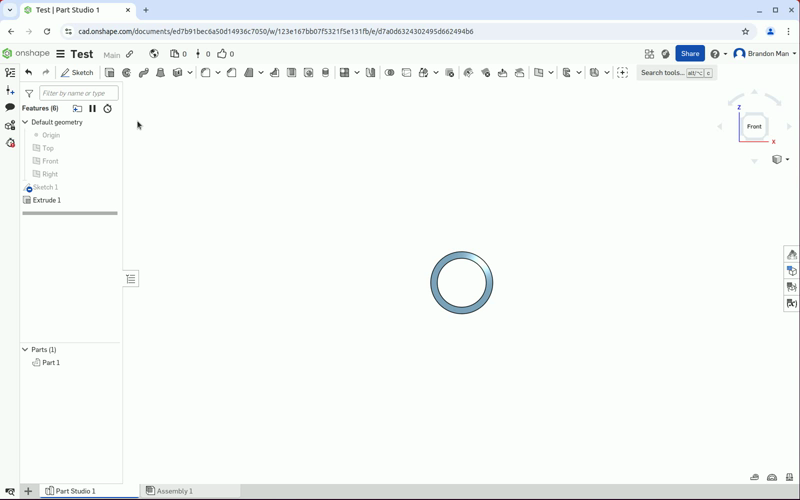
mouse_move(73, 189)
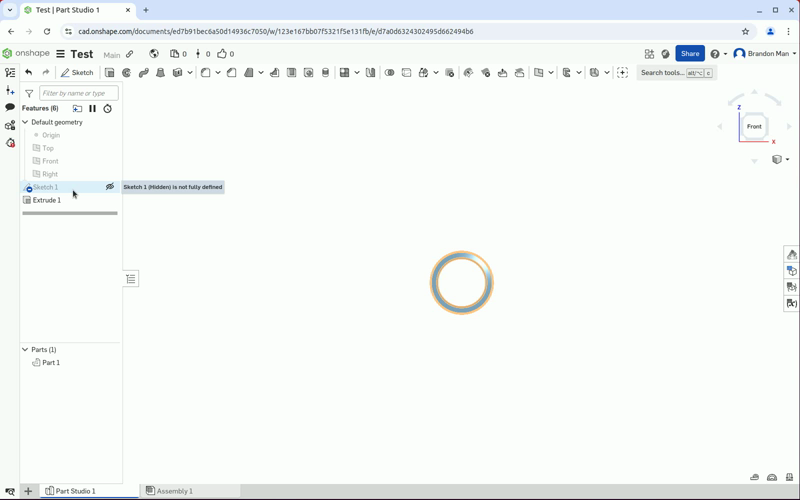
click(73, 189)
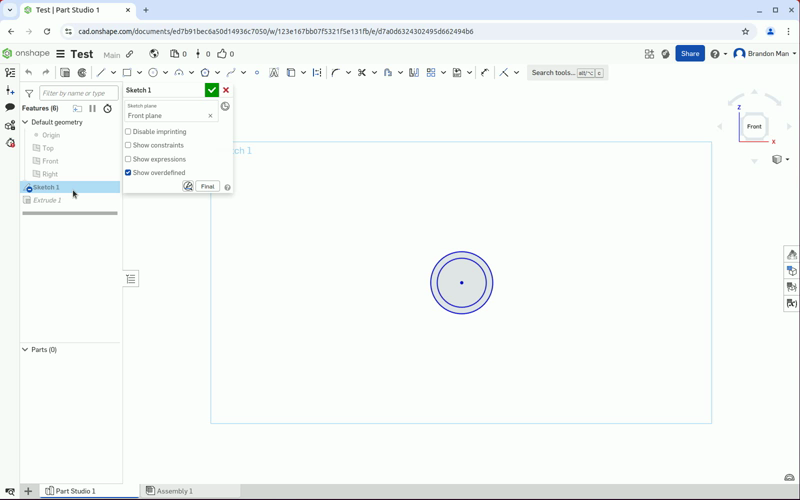
mouse_move(229, 92)
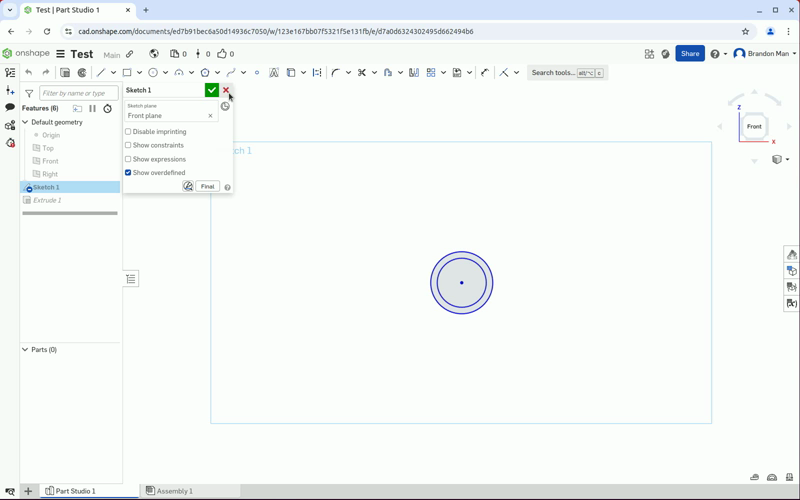
click(229, 92)
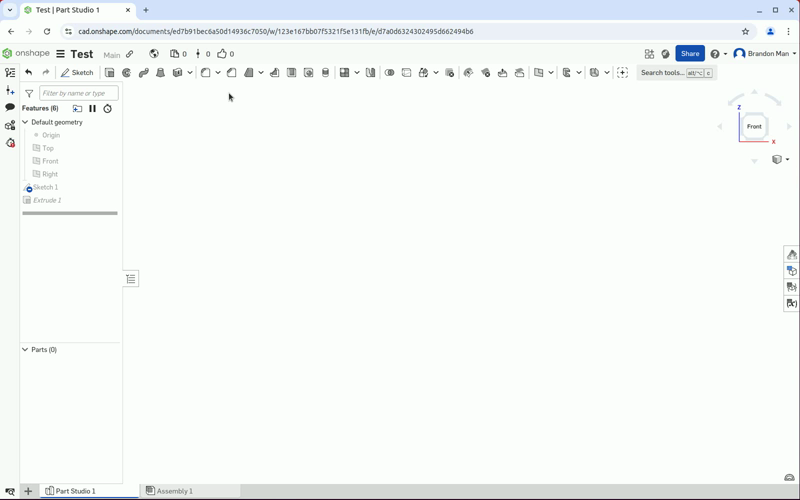
mouse_move(73, 352)
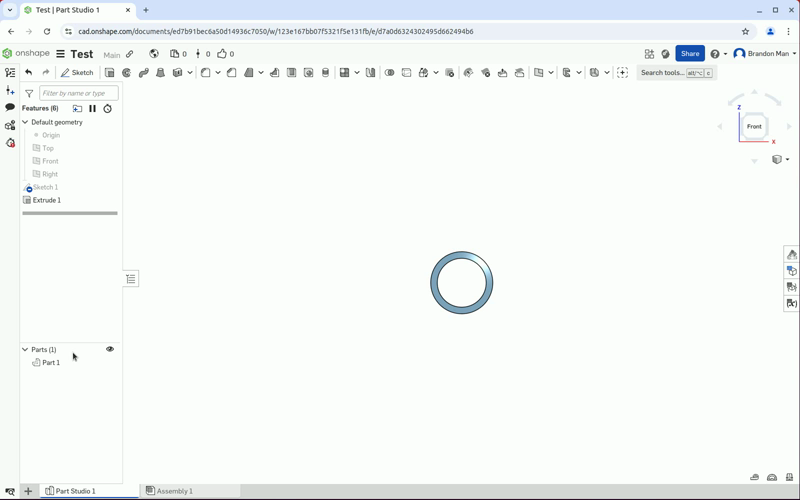
key(y)
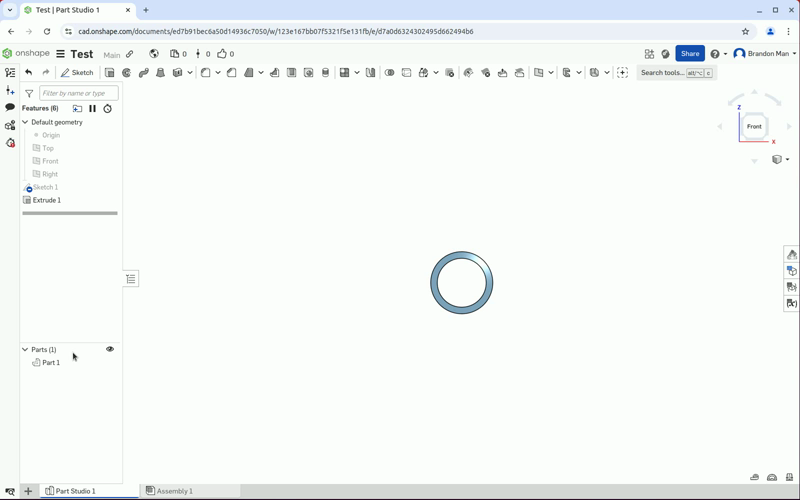
key(shift+p)
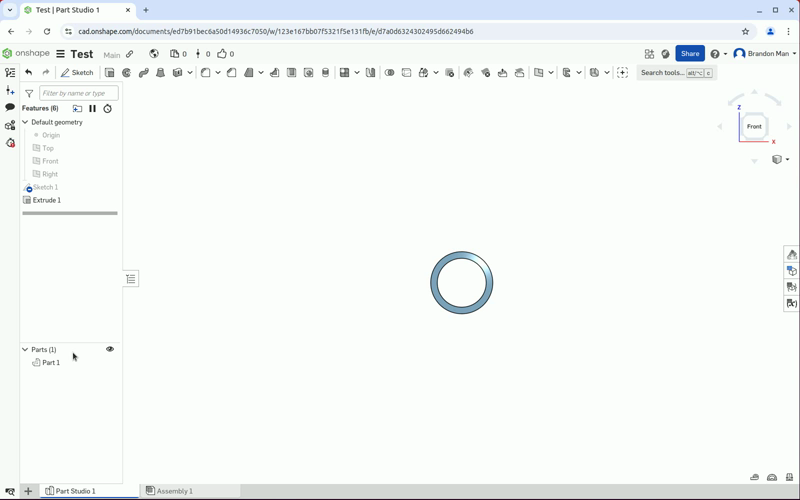
key(space)
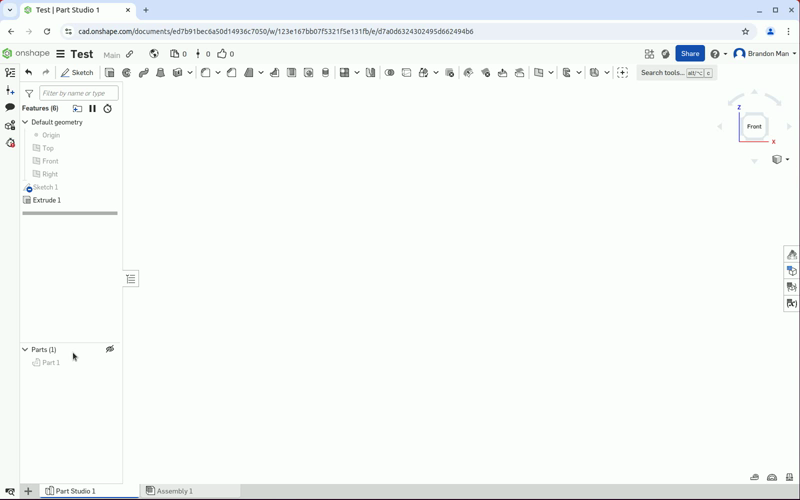
key_down(shift)
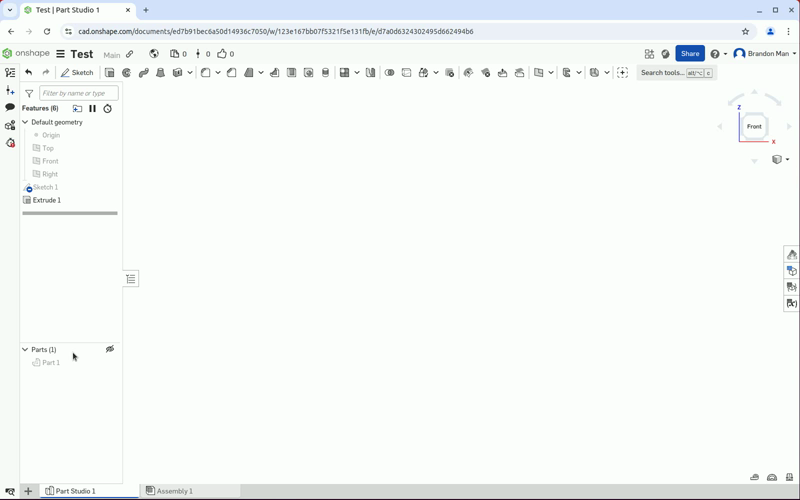
key(down)
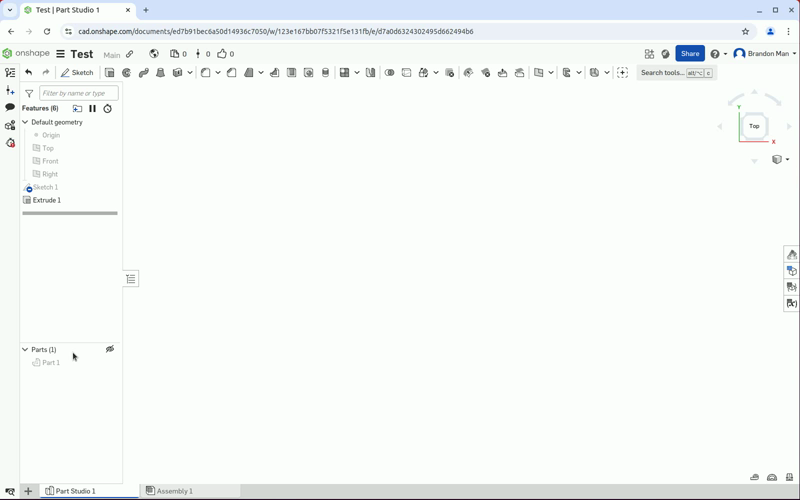
key_up(shift)
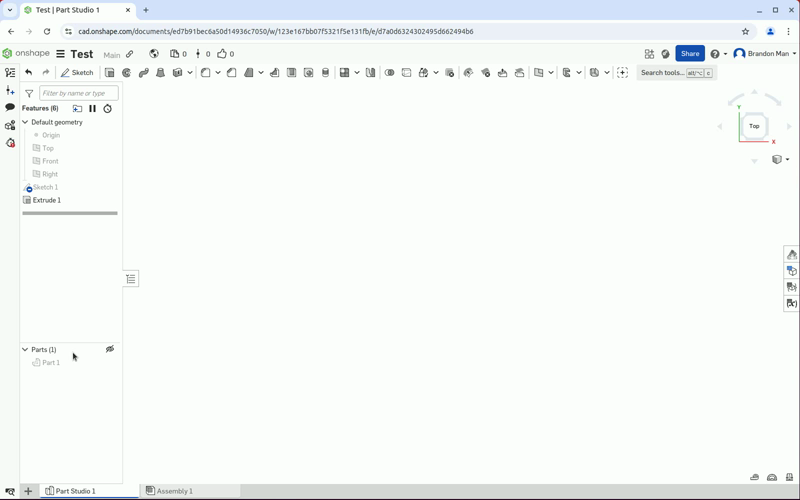
mouse_move(73, 352)
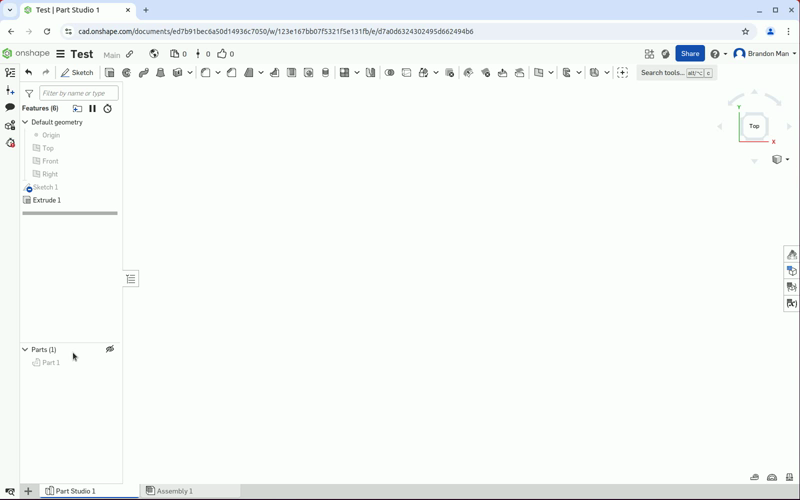
key(shift+y)
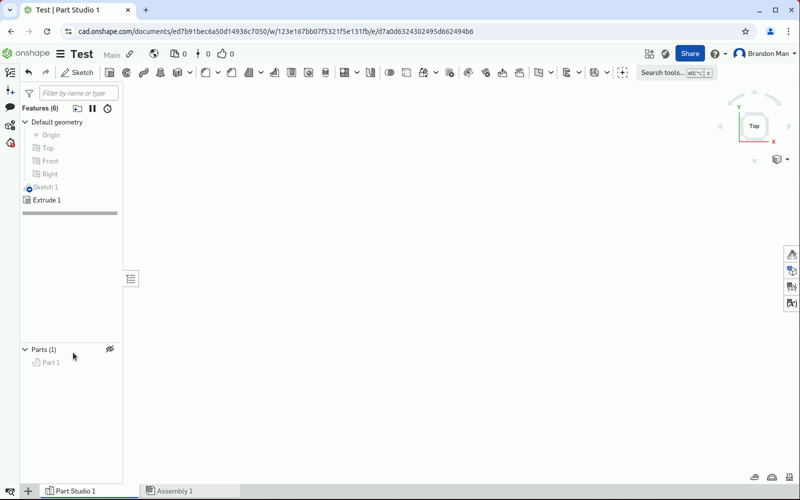
key(shift+s)
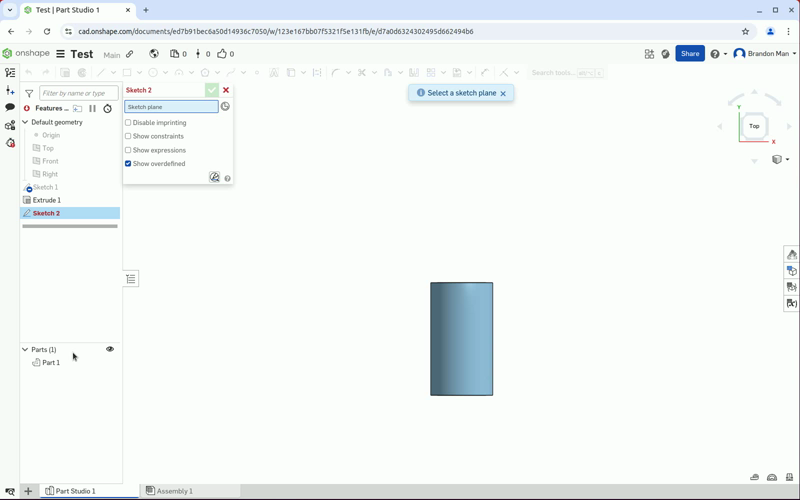
mouse_move(73, 150)
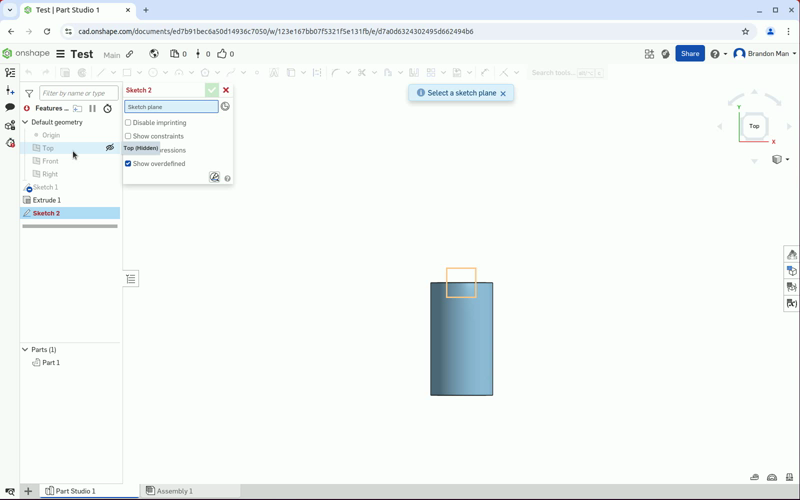
click(73, 150)
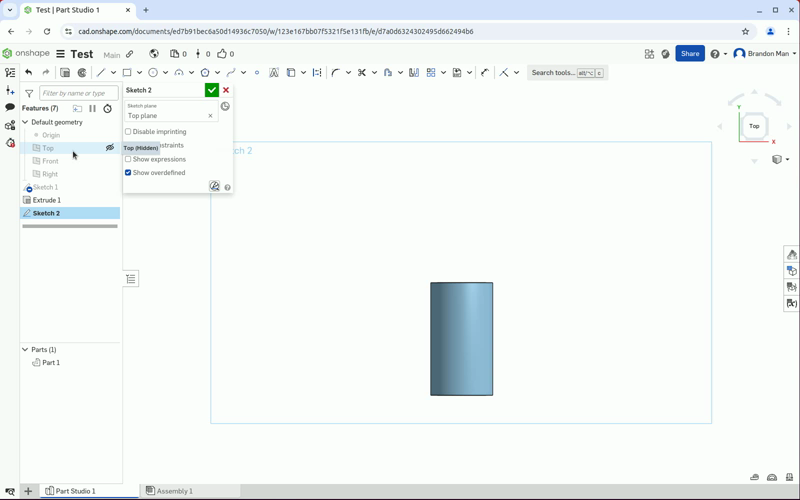
mouse_move(73, 352)
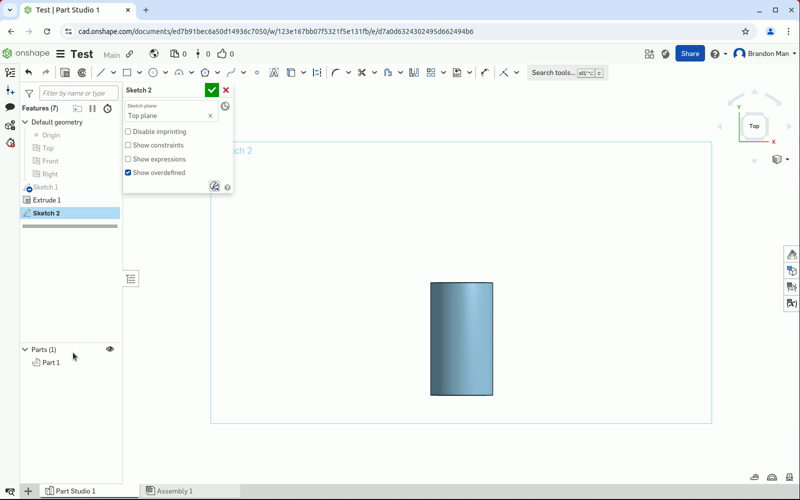
key(y)
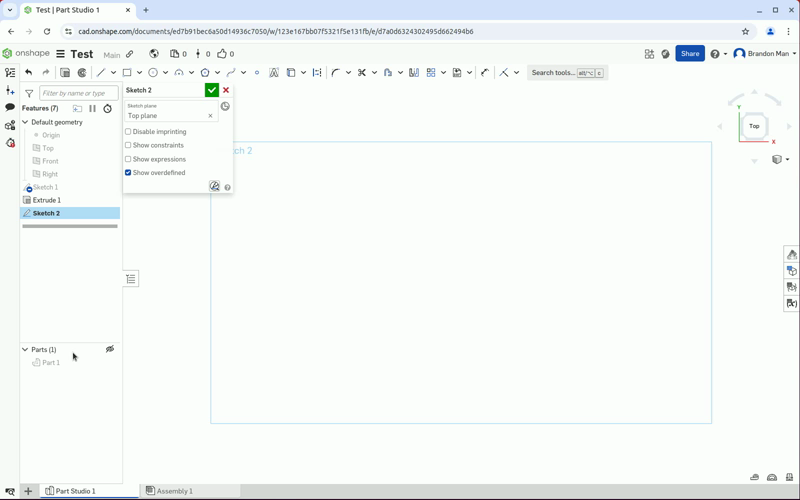
key(a)
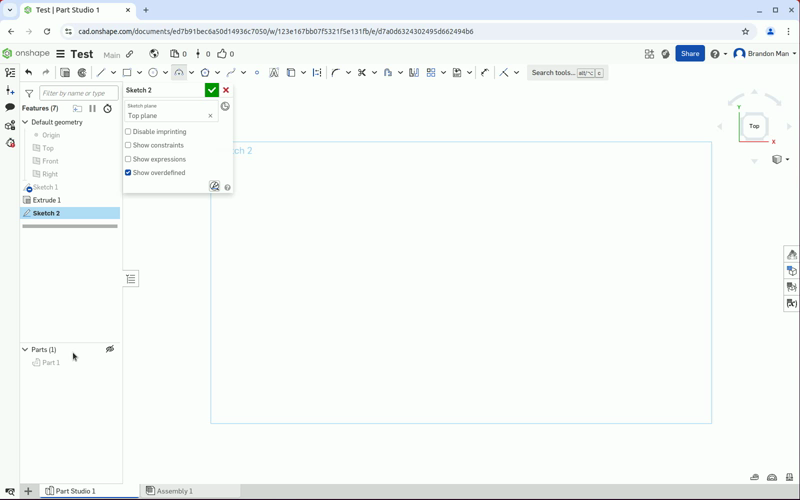
key_down(shift)
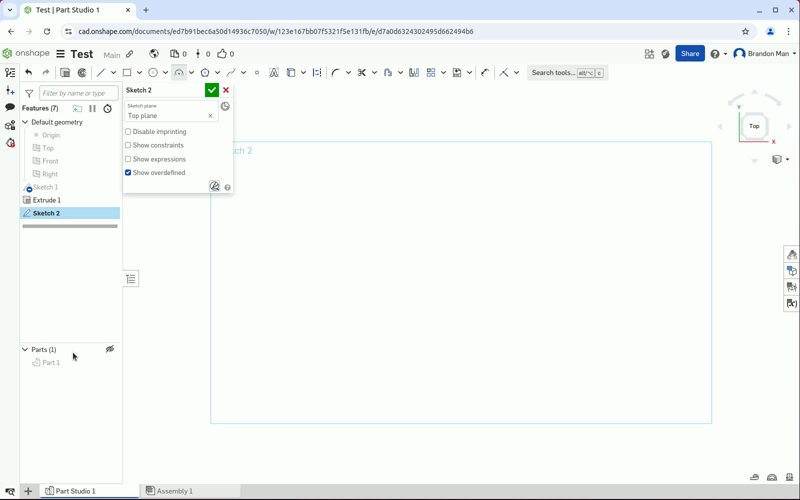
mouse_move(460, 342)
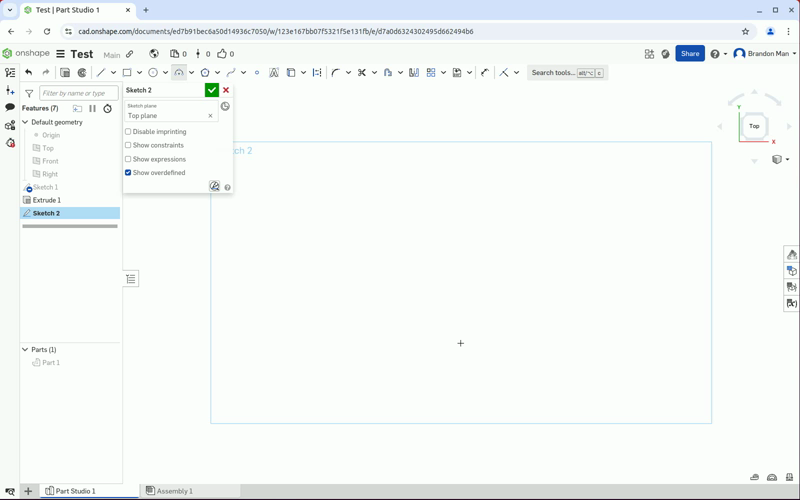
click(460, 342)
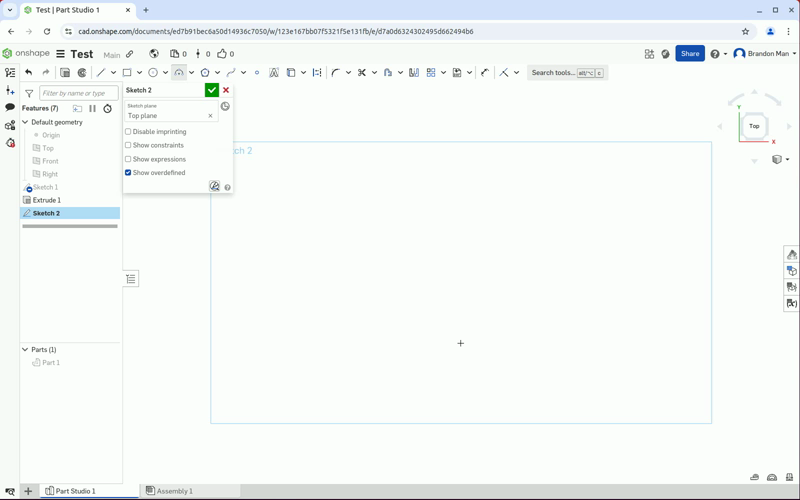
key_up(shift)
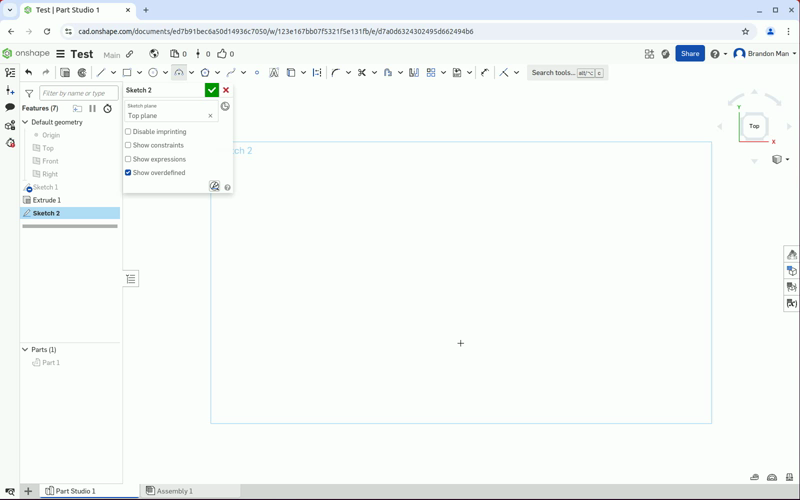
key_down(shift)
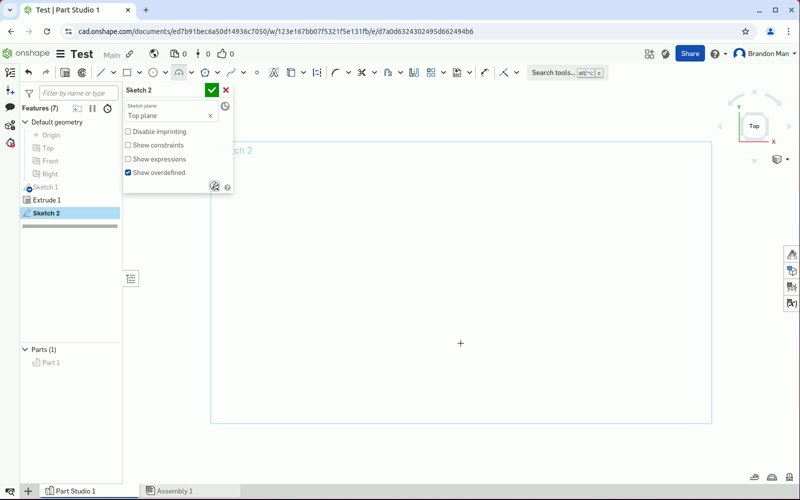
mouse_move(460, 282)
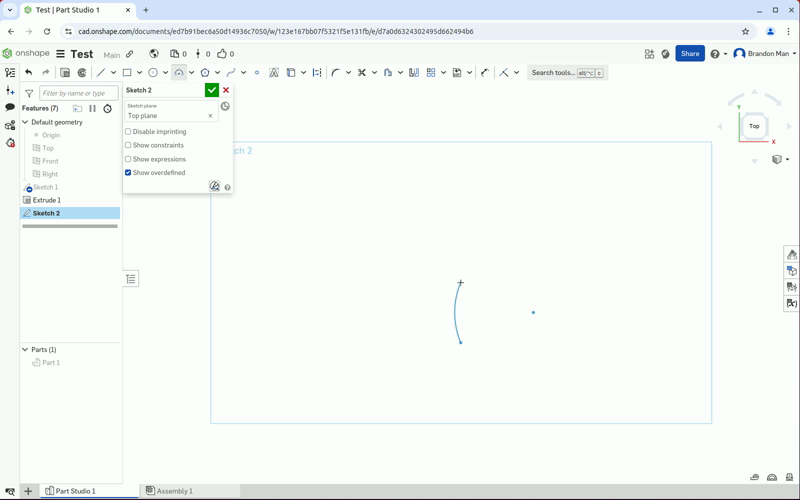
click(460, 282)
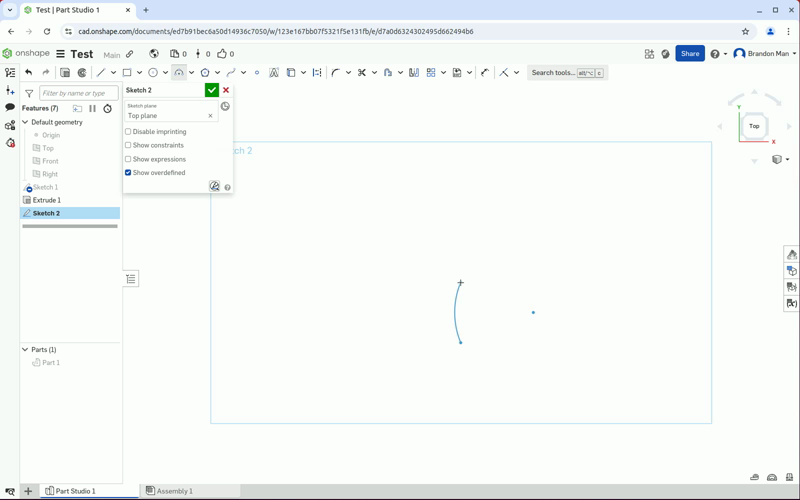
mouse_move(491, 312)
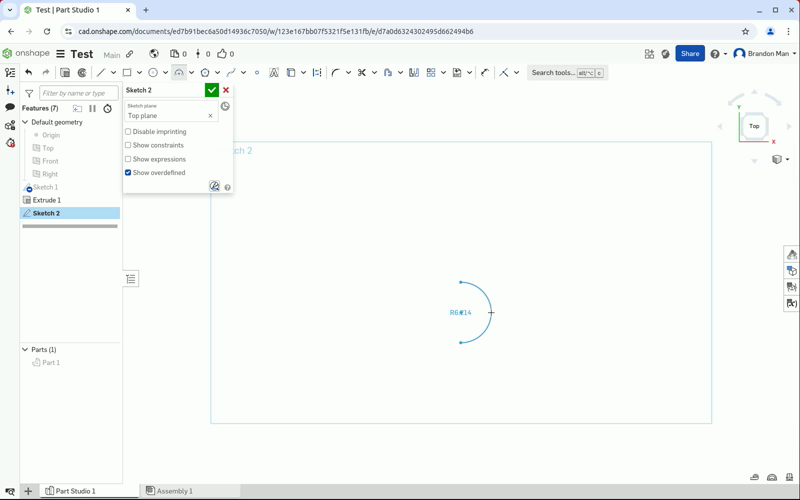
click(491, 312)
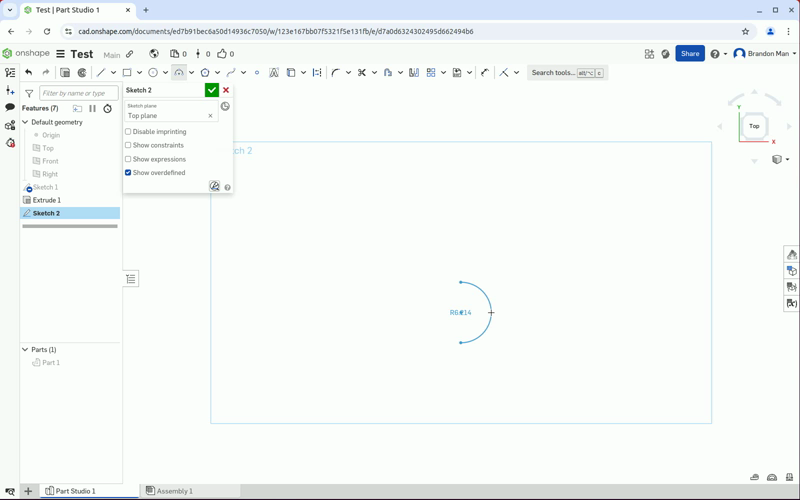
key_up(shift)
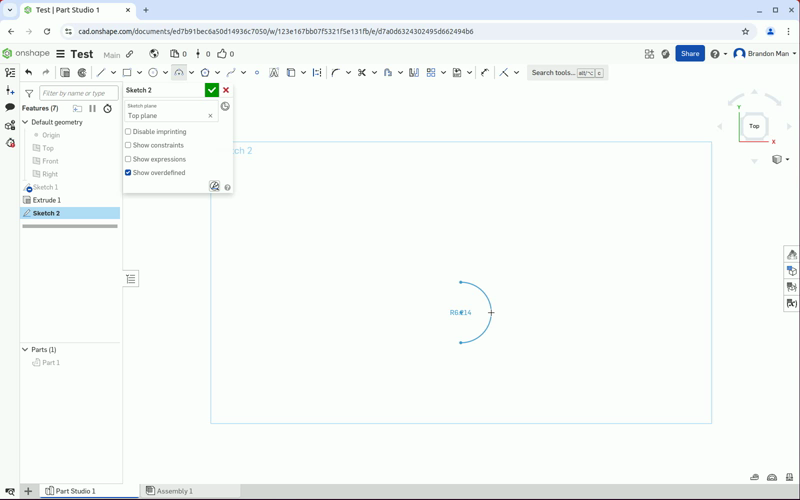
key(esc)
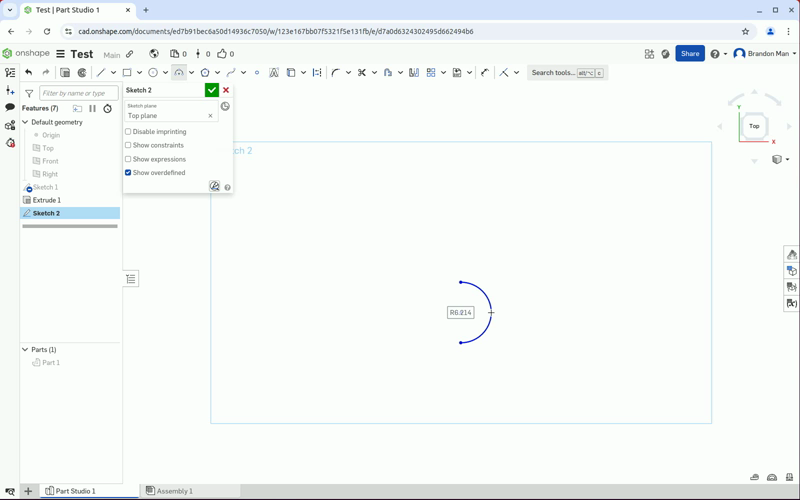
key(l)
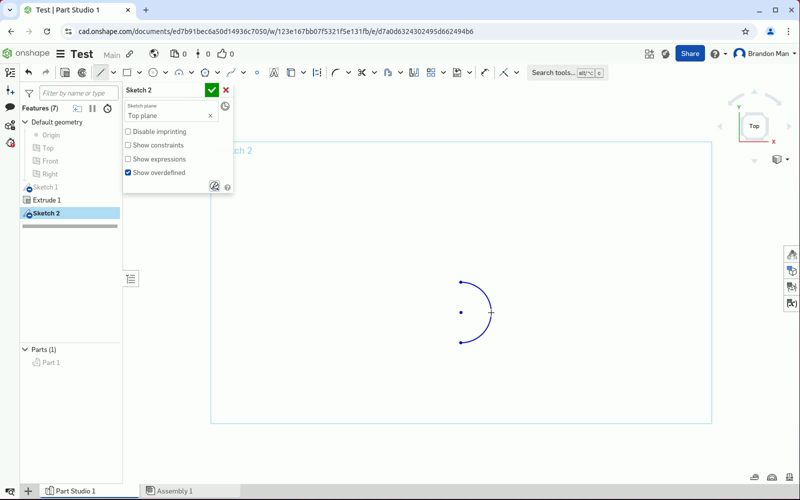
mouse_move(460, 282)
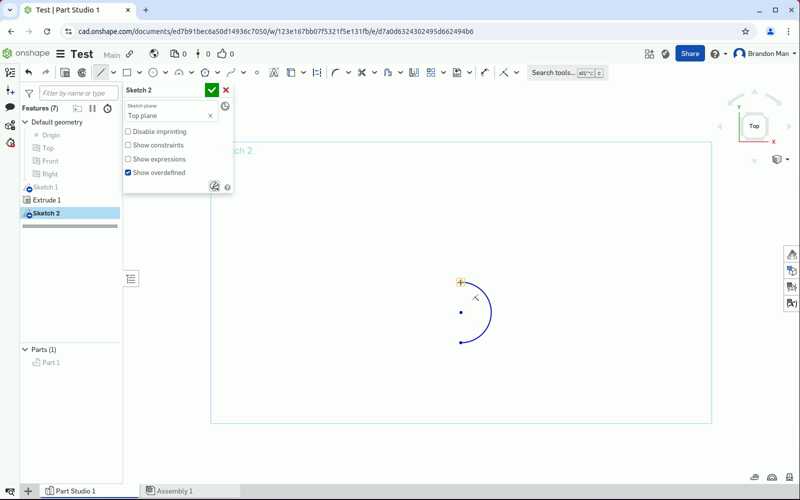
click(460, 282)
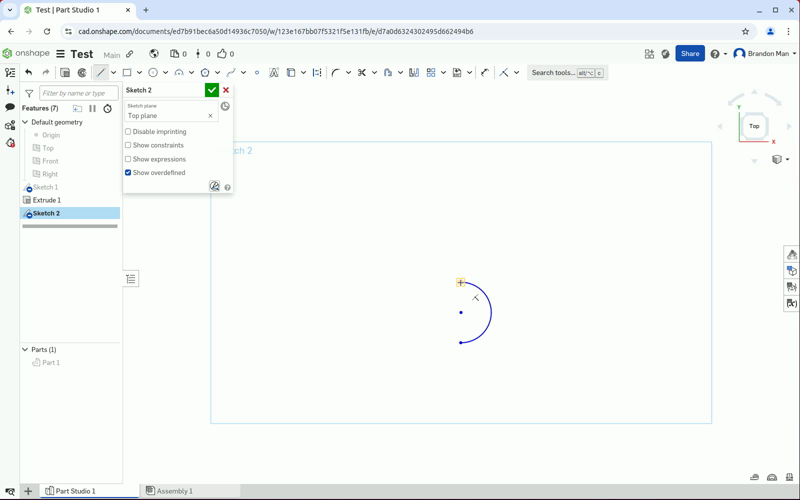
key_down(shift)
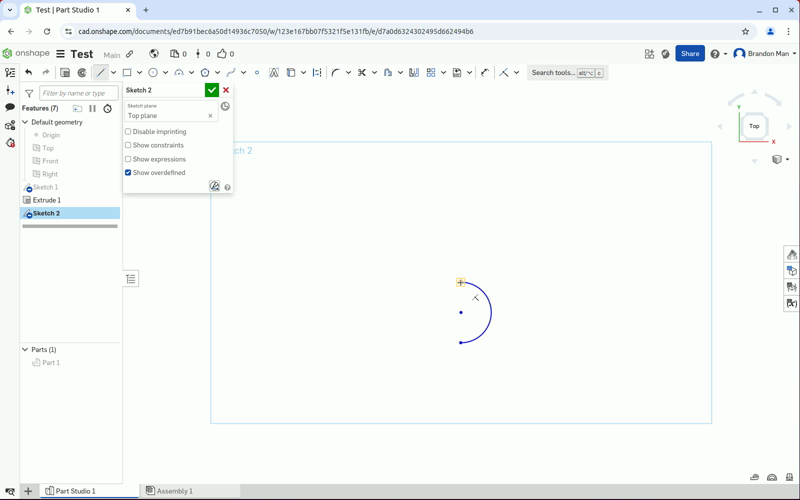
mouse_move(490, 282)
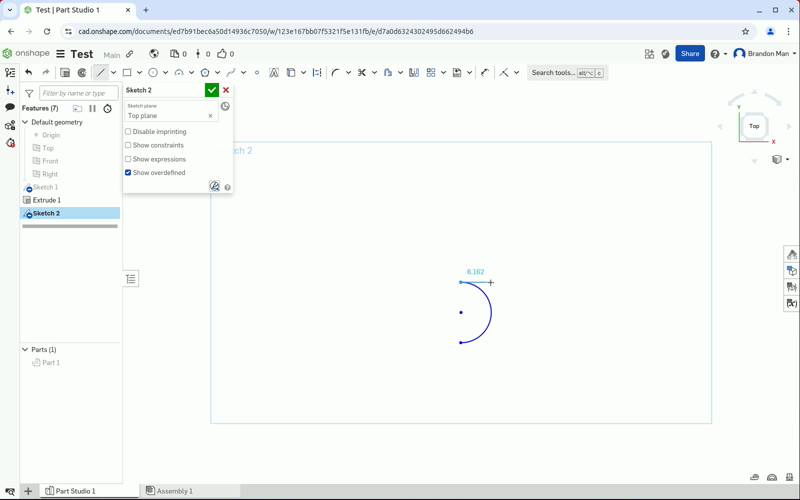
mouse_move(460, 288)
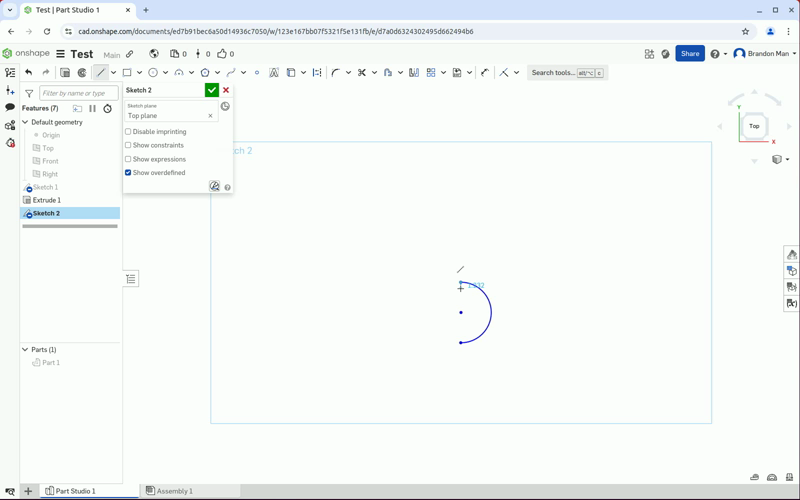
scroll(6)
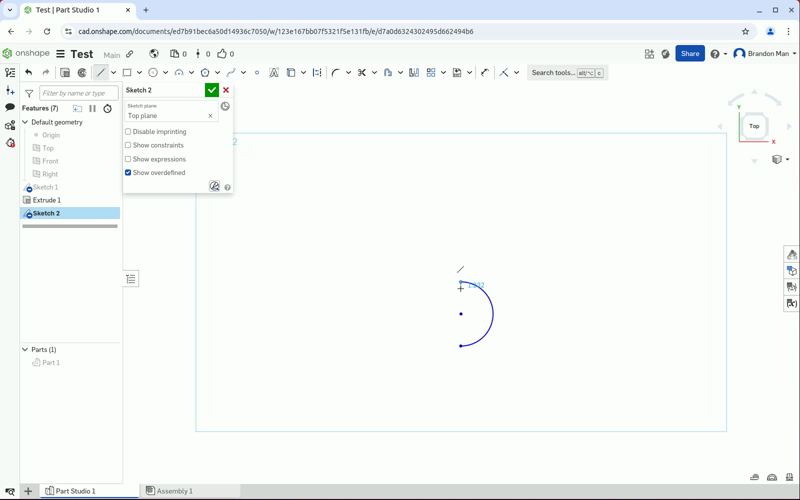
scroll(6)
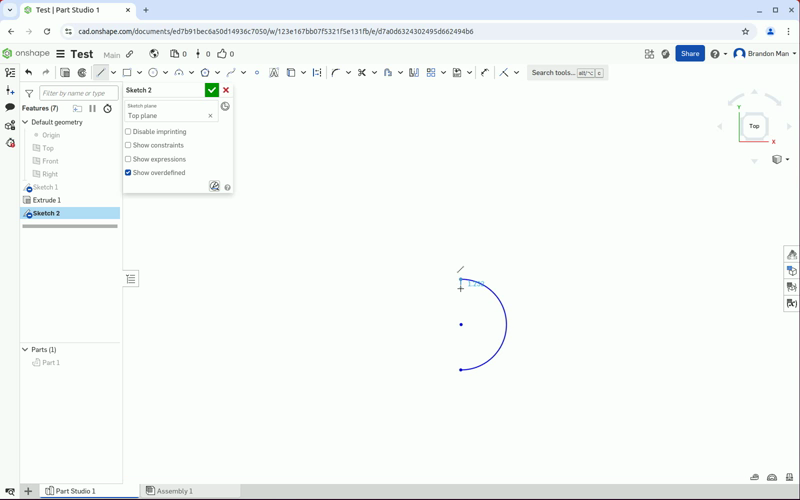
scroll(6)
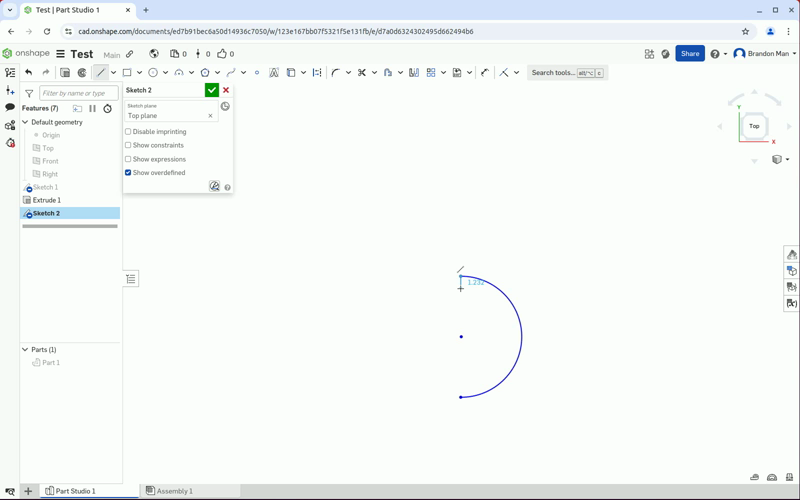
scroll(6)
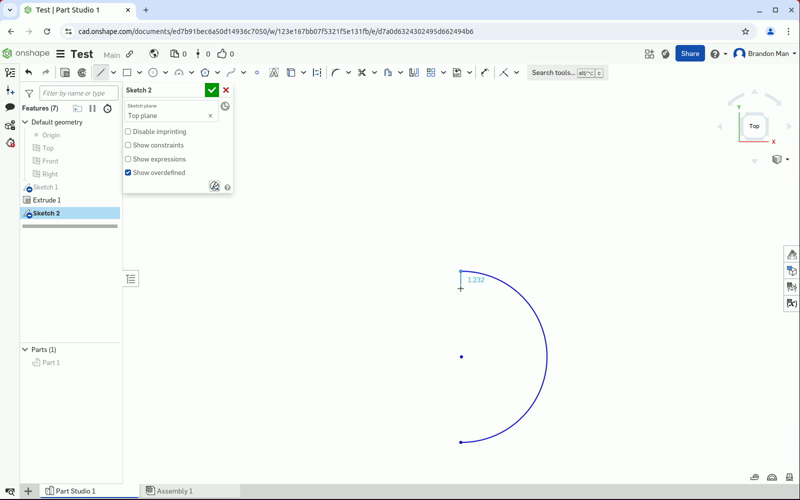
scroll(6)
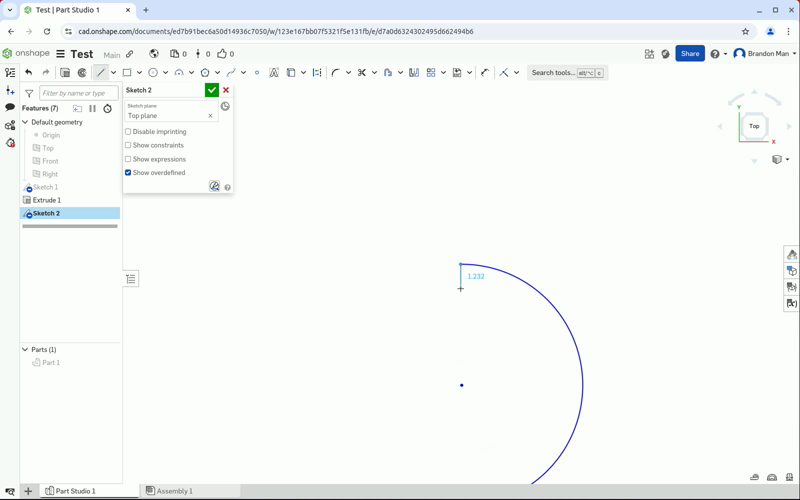
scroll(6)
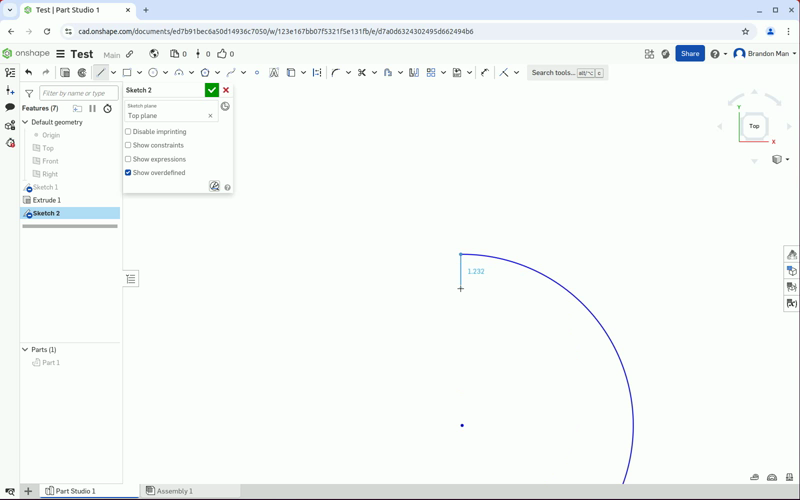
scroll(6)
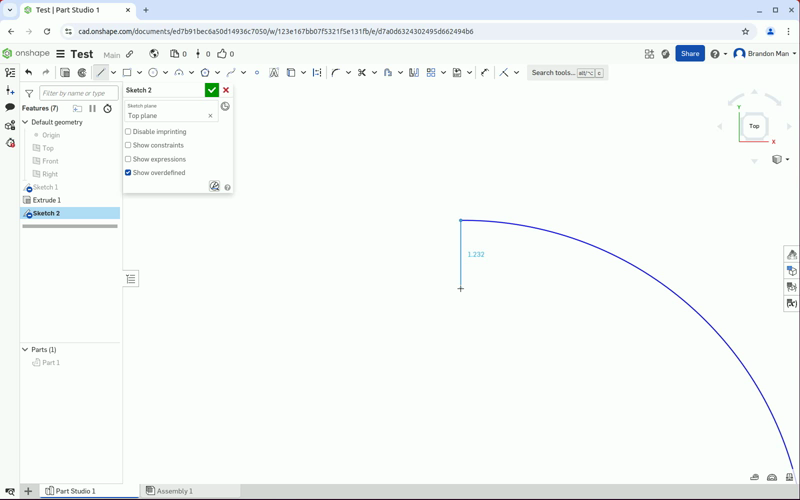
click(460, 288)
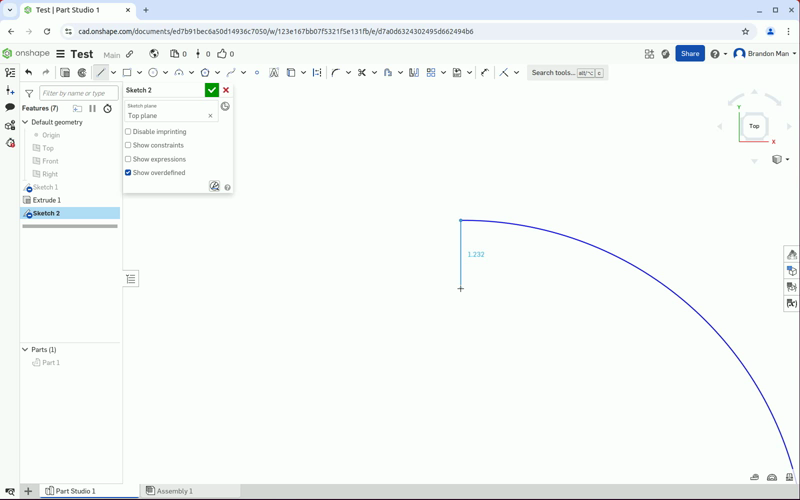
scroll(-6)
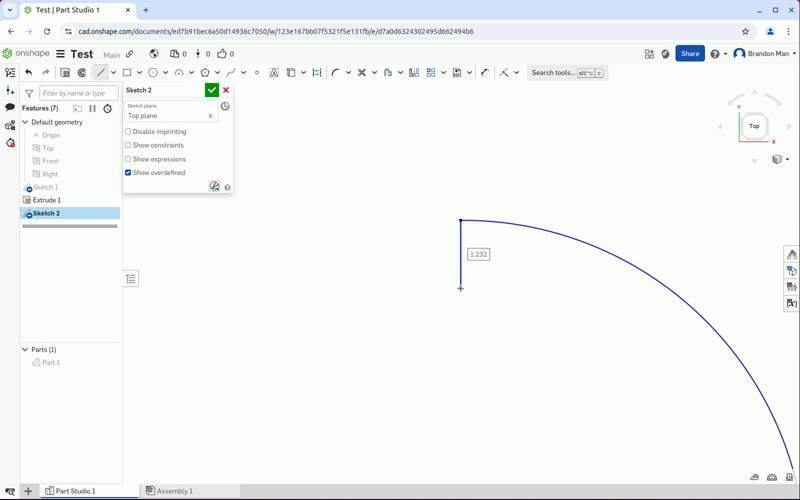
scroll(-6)
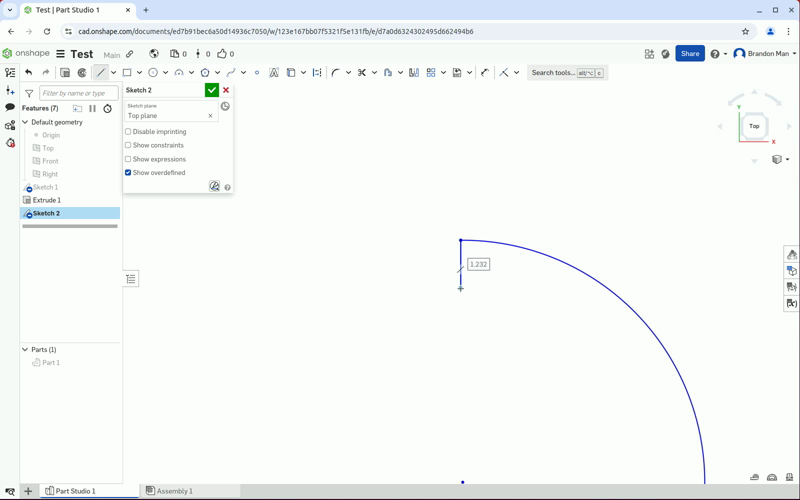
scroll(-6)
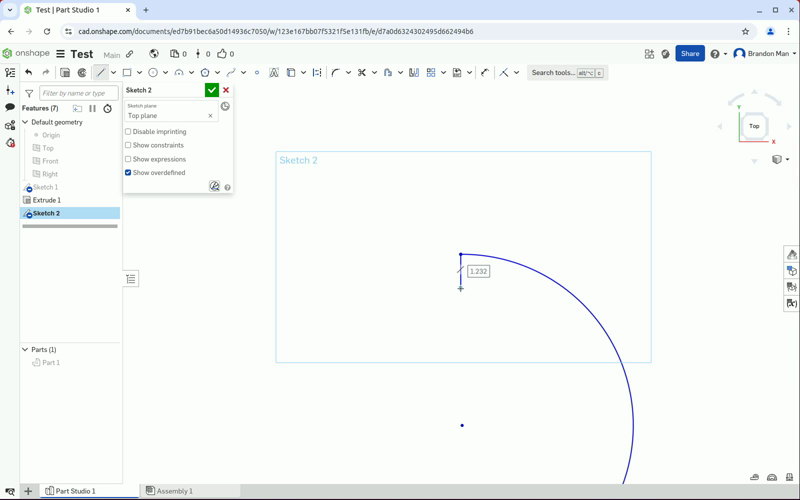
scroll(-6)
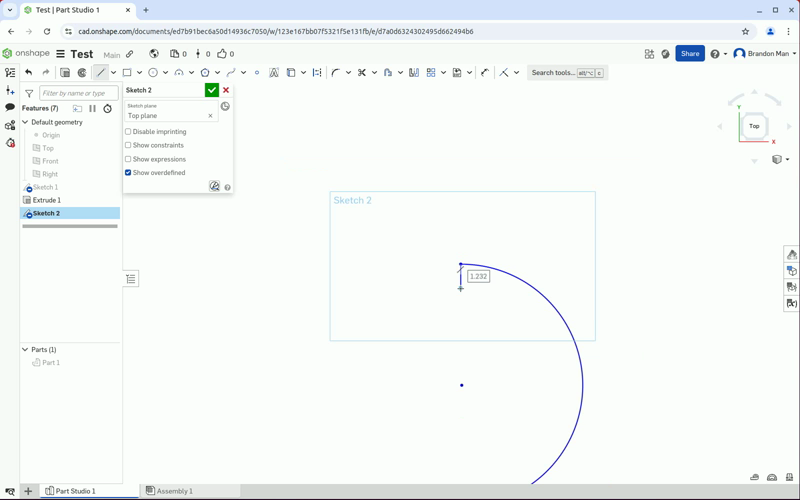
scroll(-6)
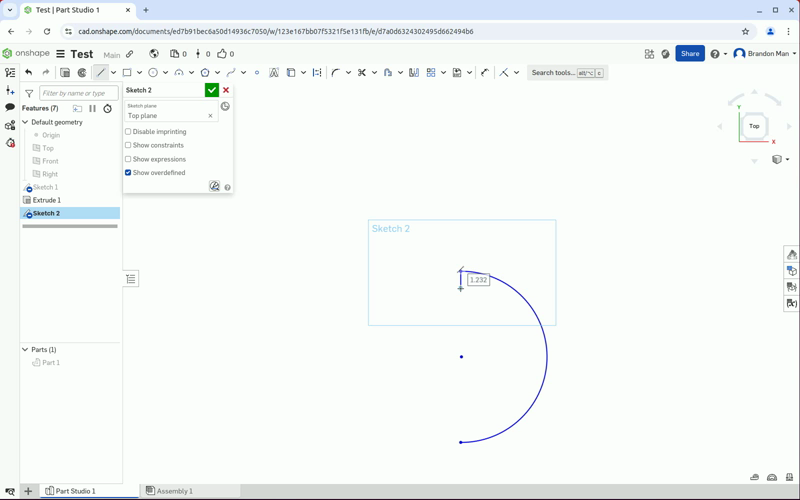
scroll(-6)
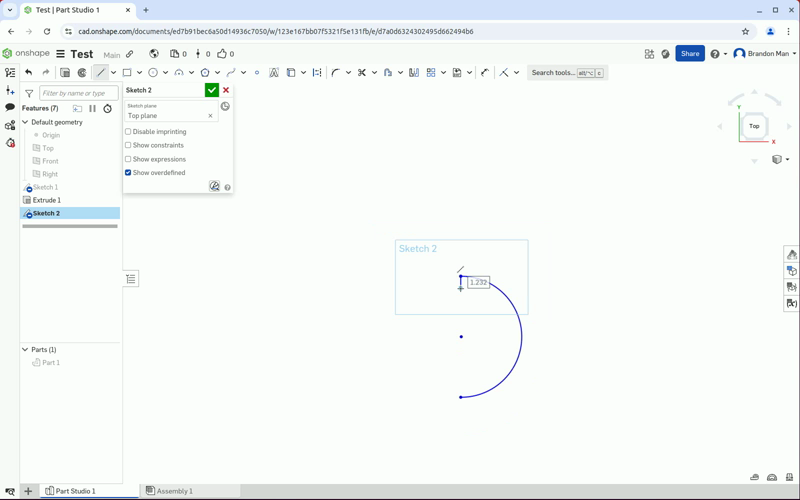
scroll(-6)
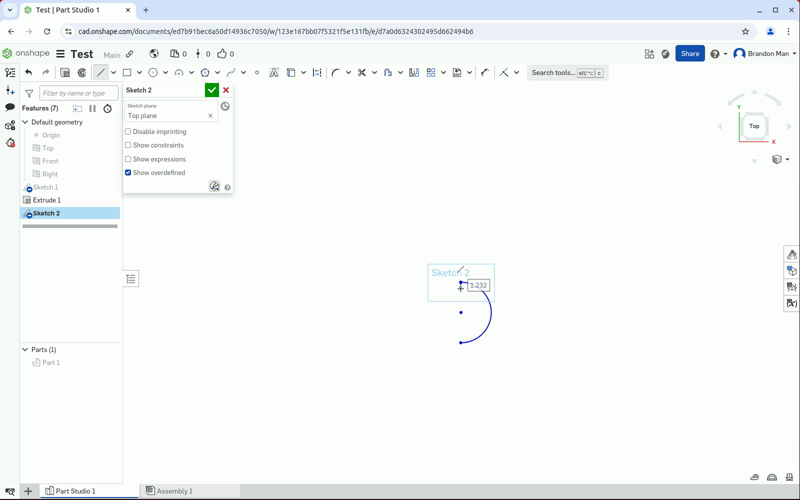
key_up(shift)
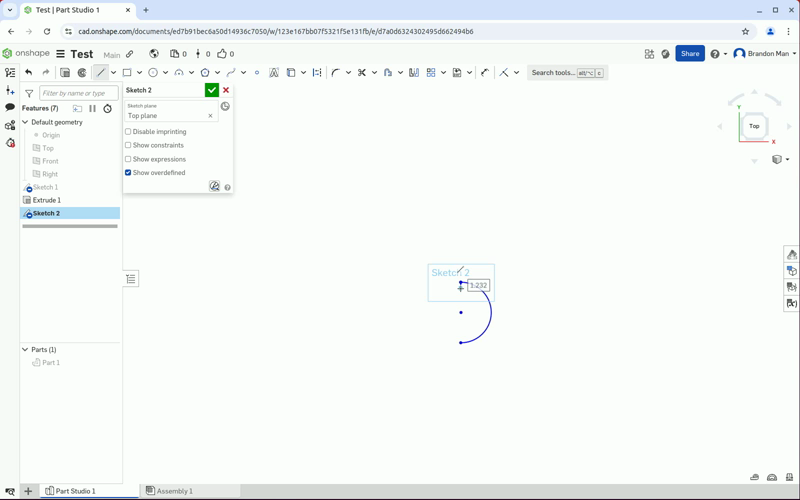
key(esc)
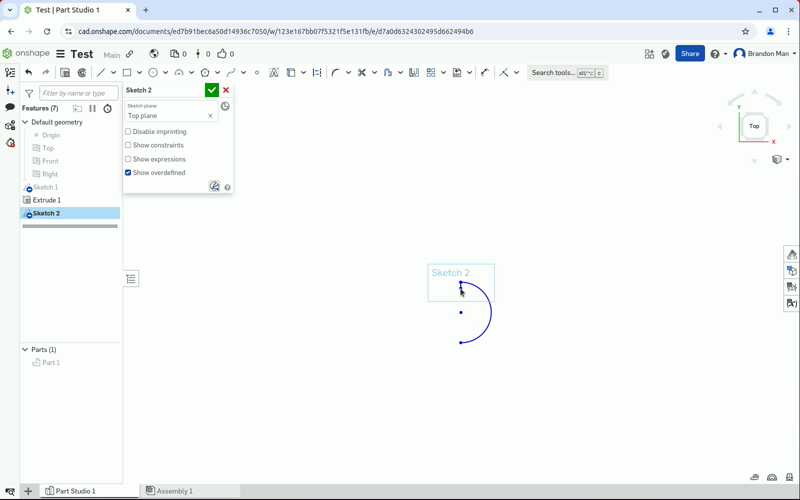
key(a)
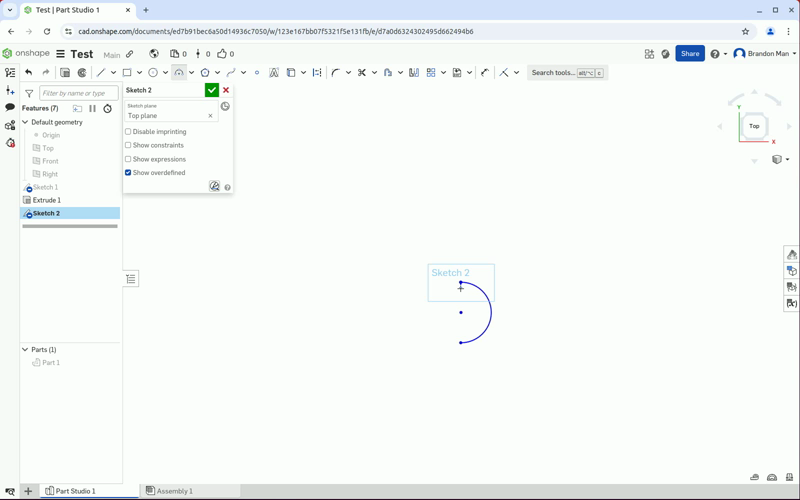
mouse_move(460, 288)
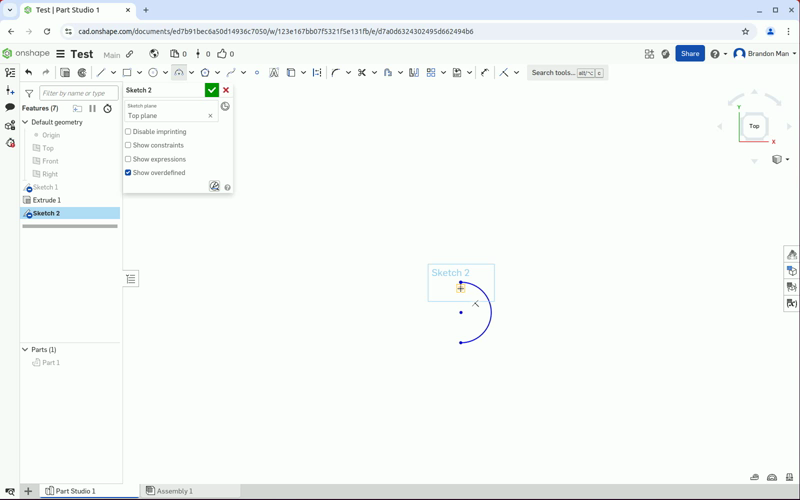
click(460, 288)
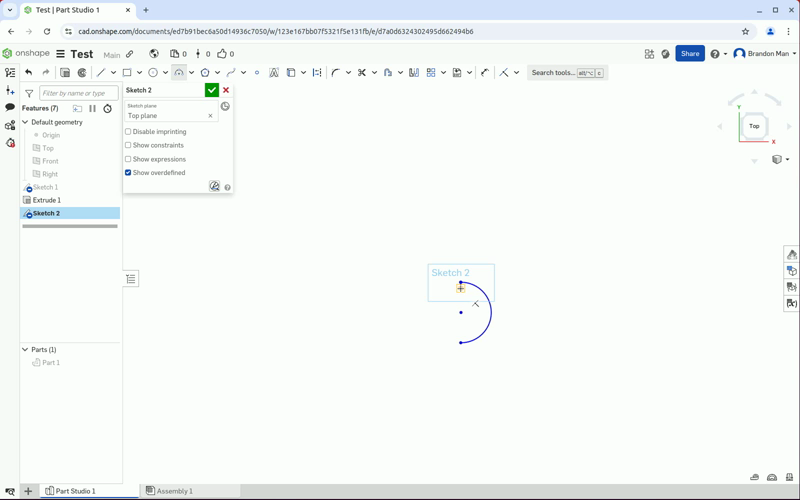
key_down(shift)
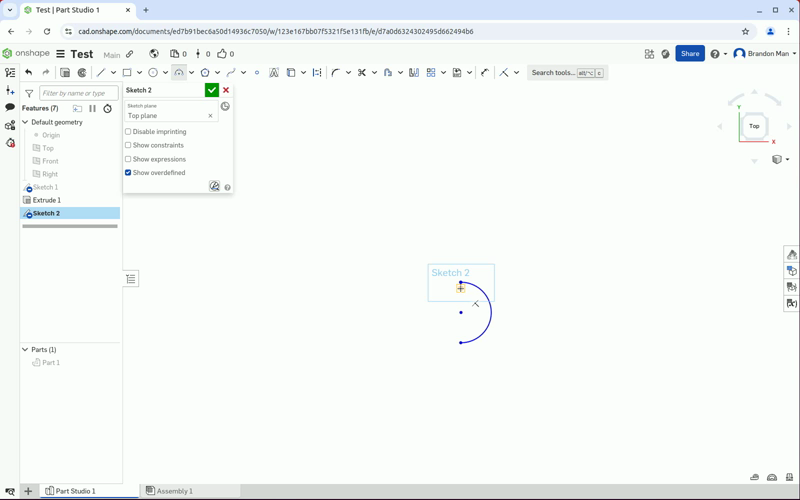
mouse_move(460, 336)
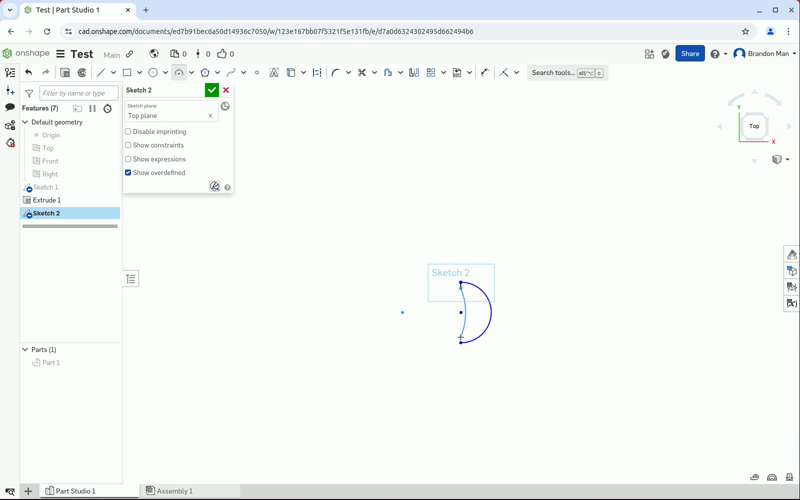
click(460, 336)
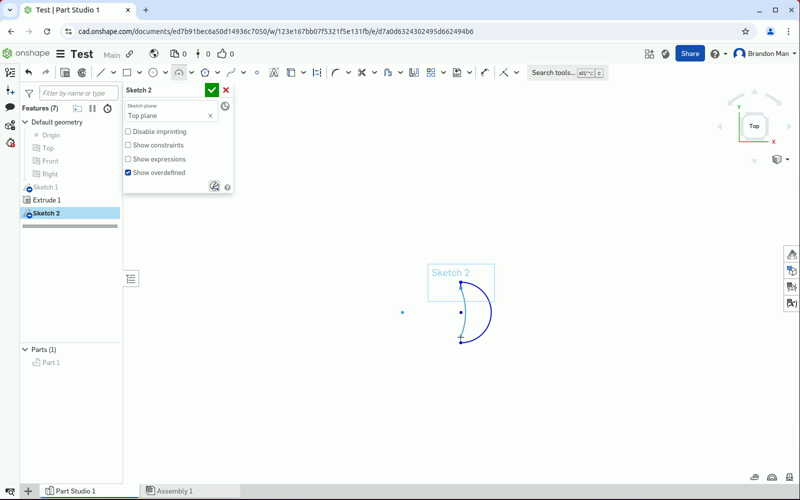
mouse_move(485, 312)
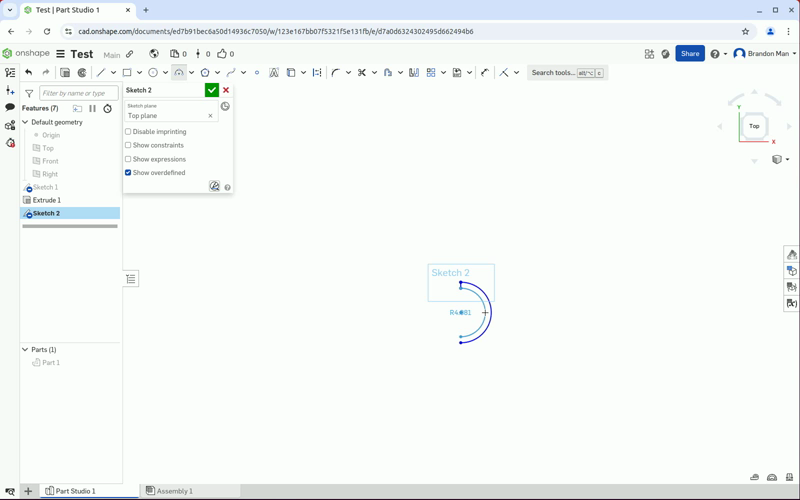
click(485, 312)
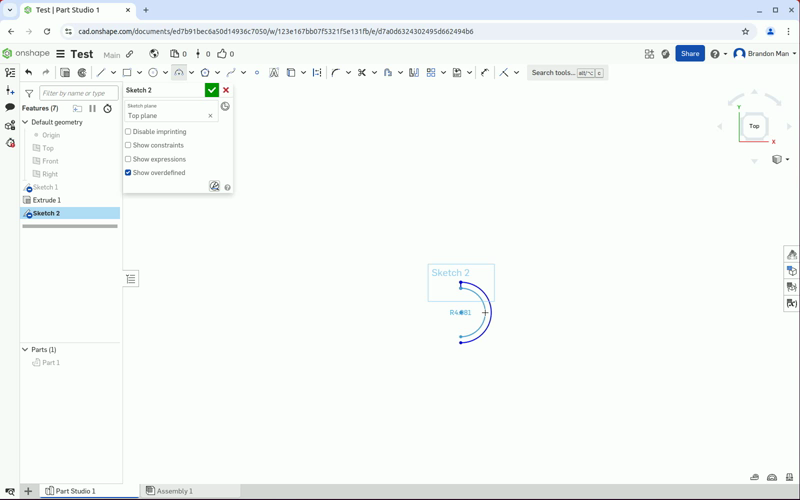
key_up(shift)
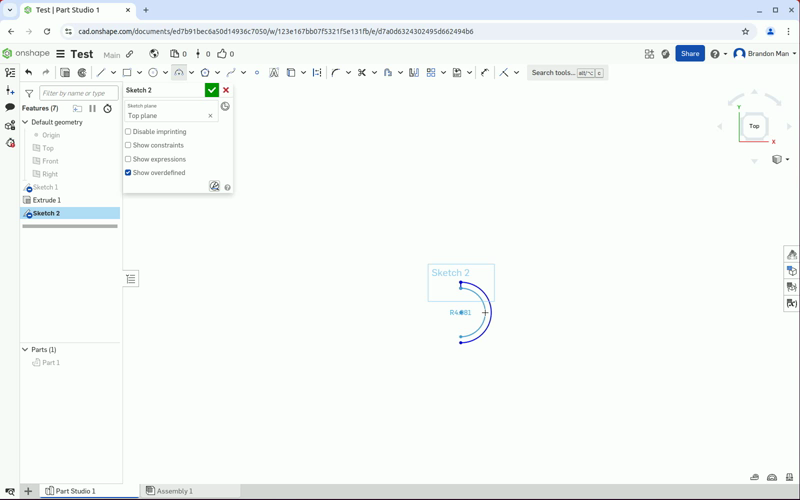
key(esc)
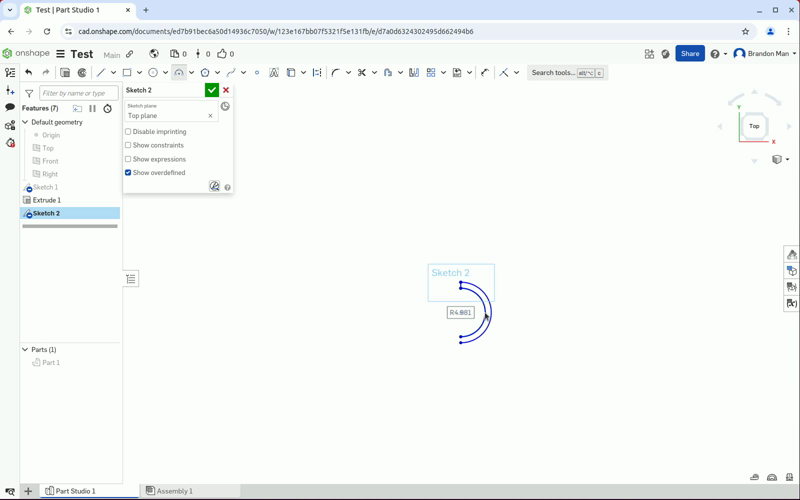
key(l)
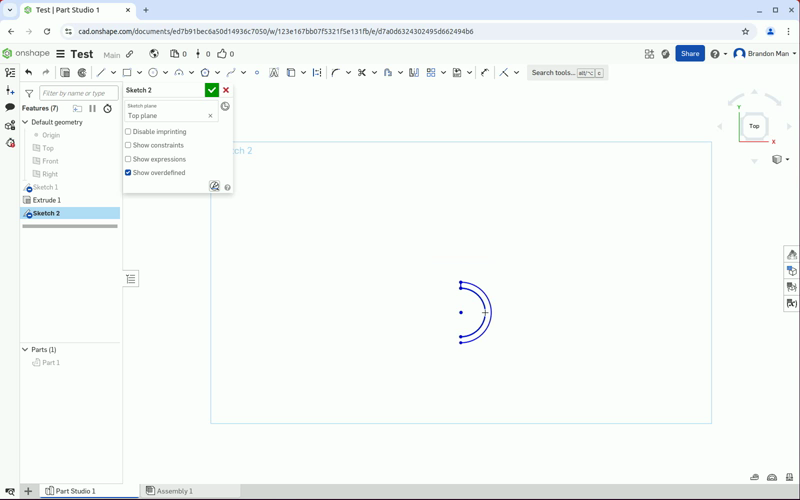
mouse_move(460, 336)
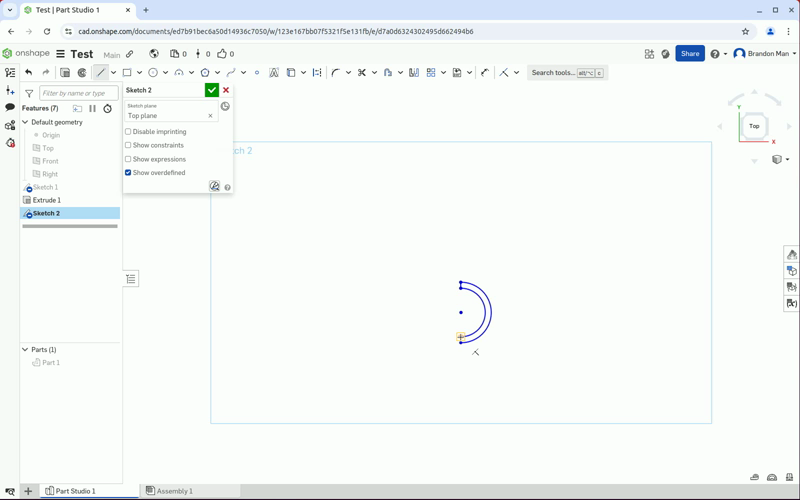
click(460, 336)
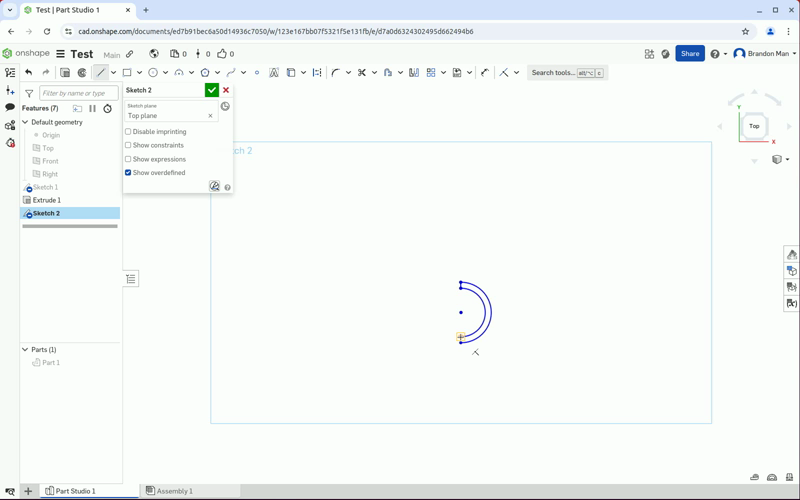
mouse_move(490, 336)
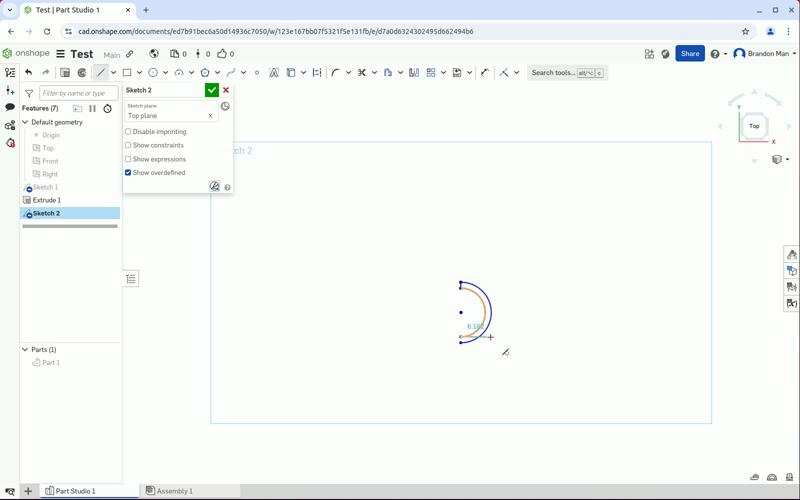
key_down(shift)
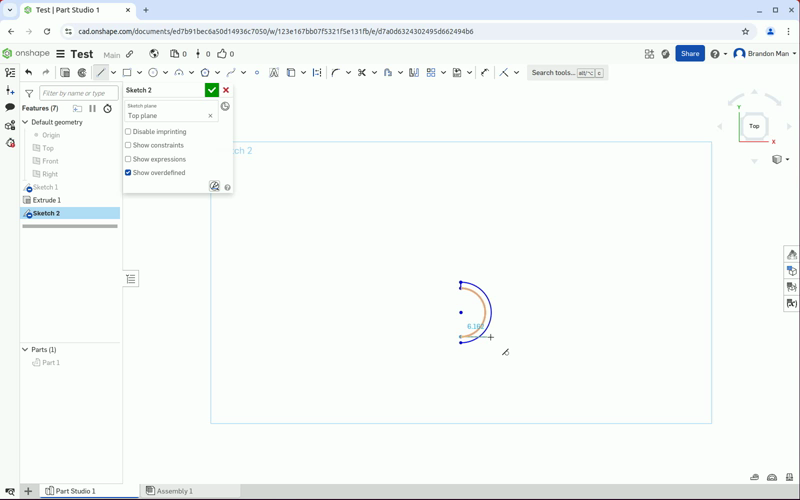
mouse_move(460, 342)
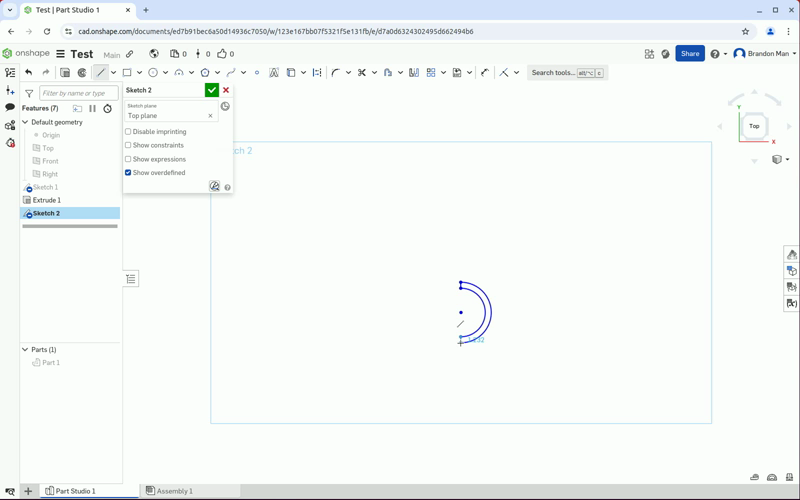
scroll(6)
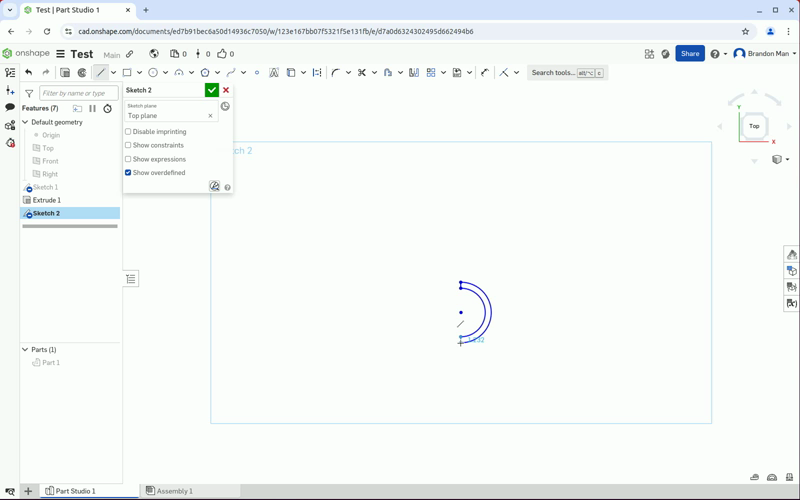
scroll(6)
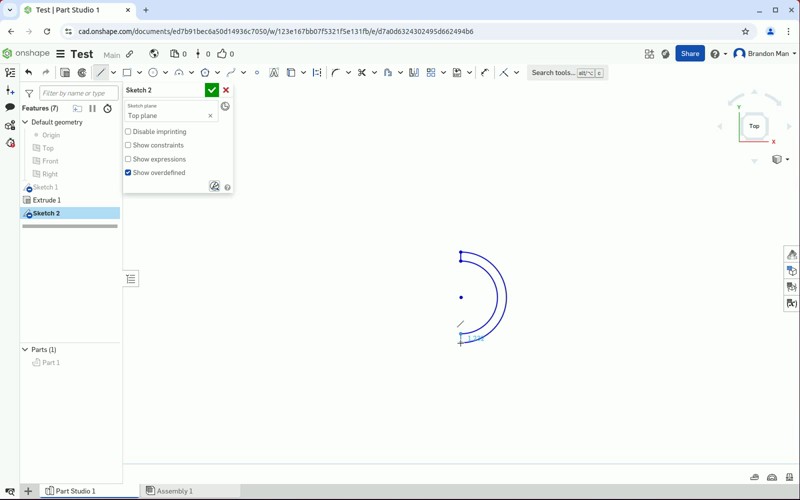
scroll(6)
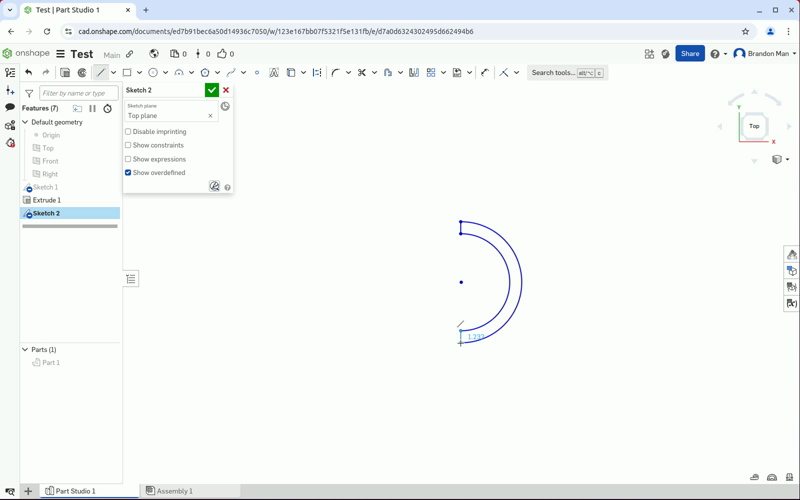
scroll(6)
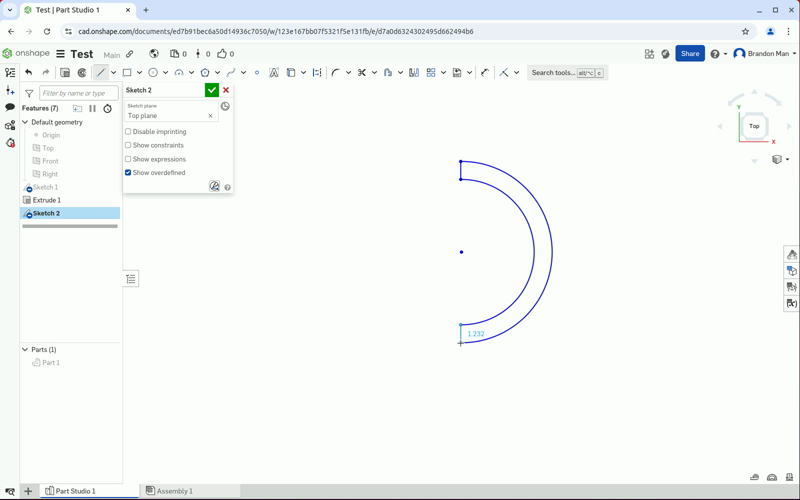
scroll(6)
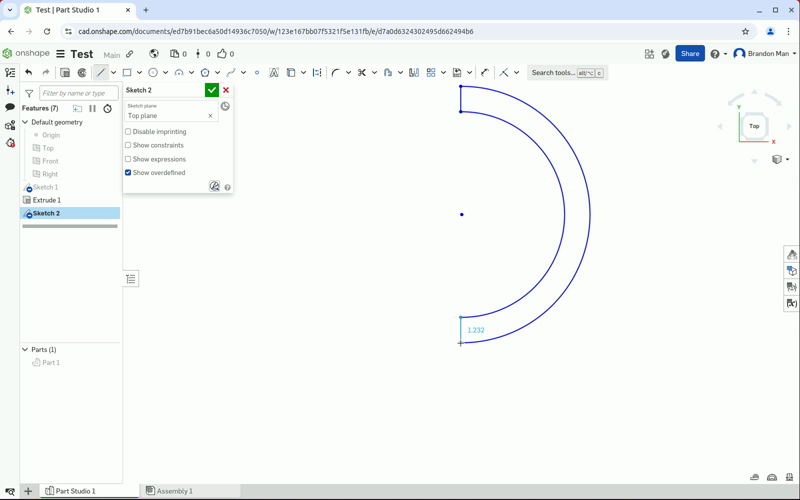
scroll(6)
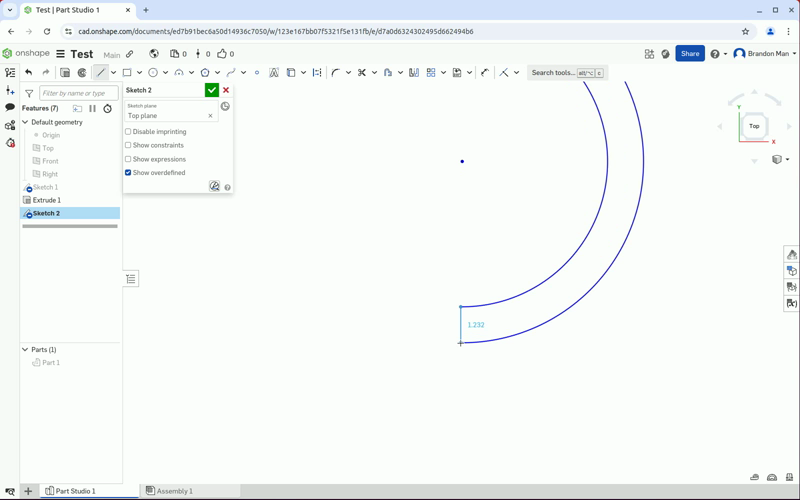
scroll(6)
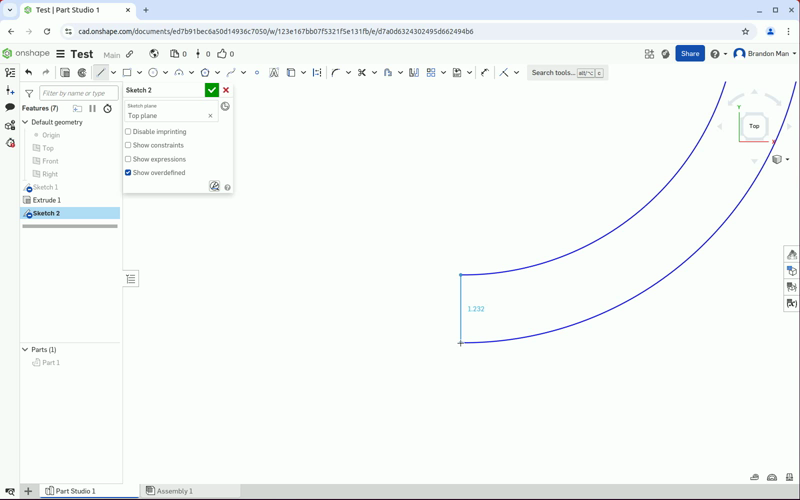
key_up(shift)
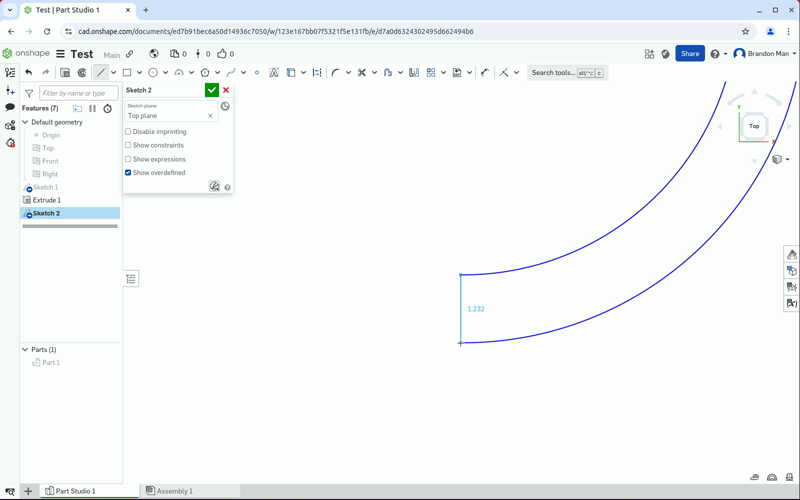
click(460, 342)
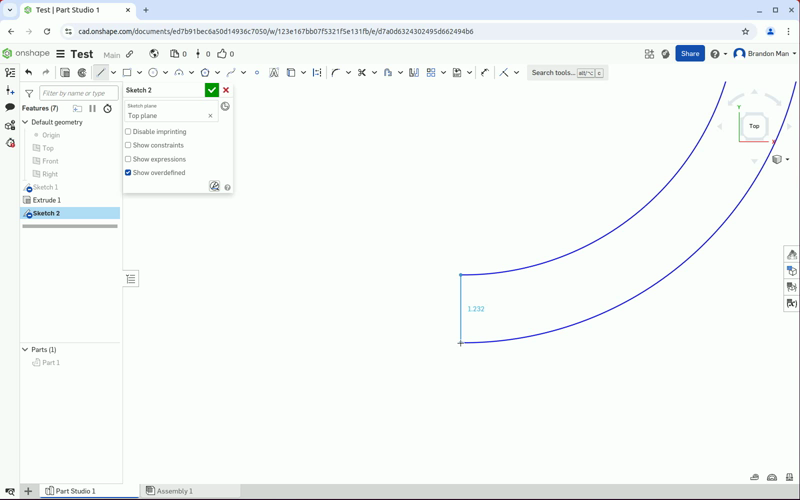
scroll(-6)
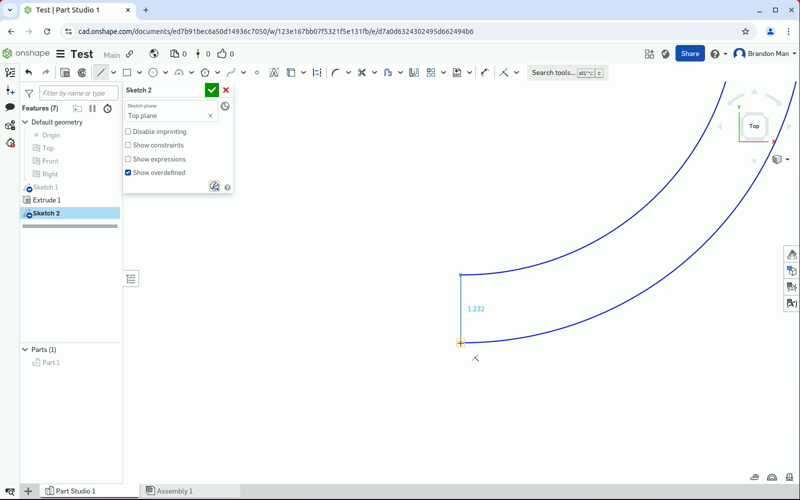
scroll(-6)
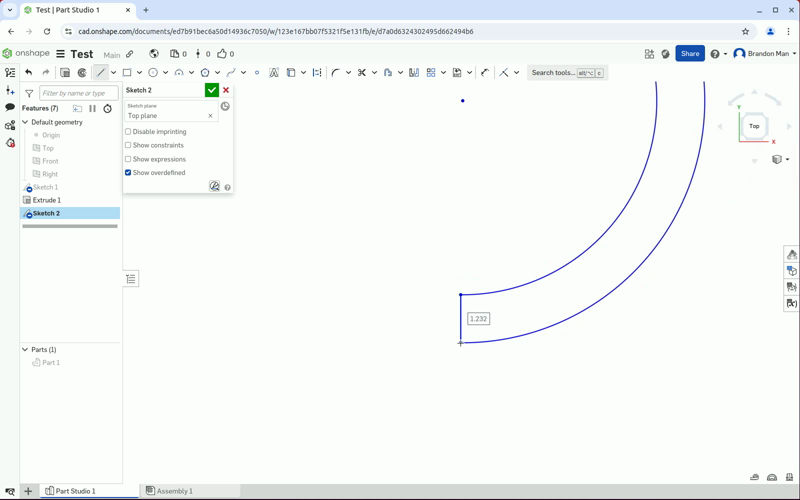
scroll(-6)
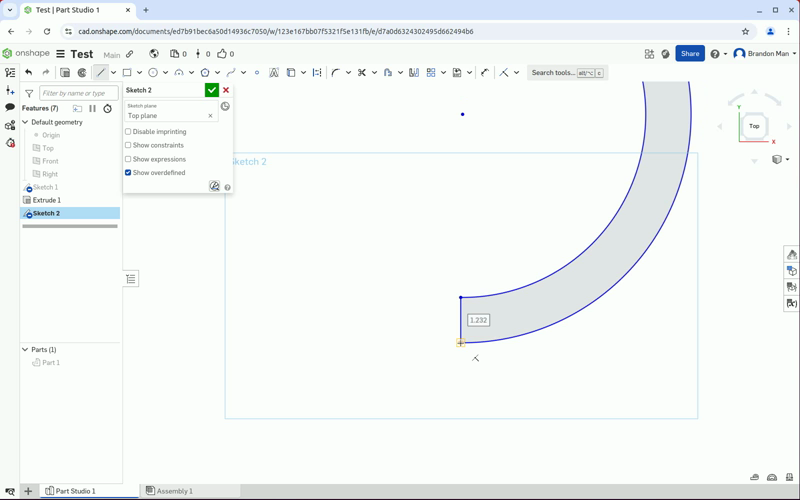
scroll(-6)
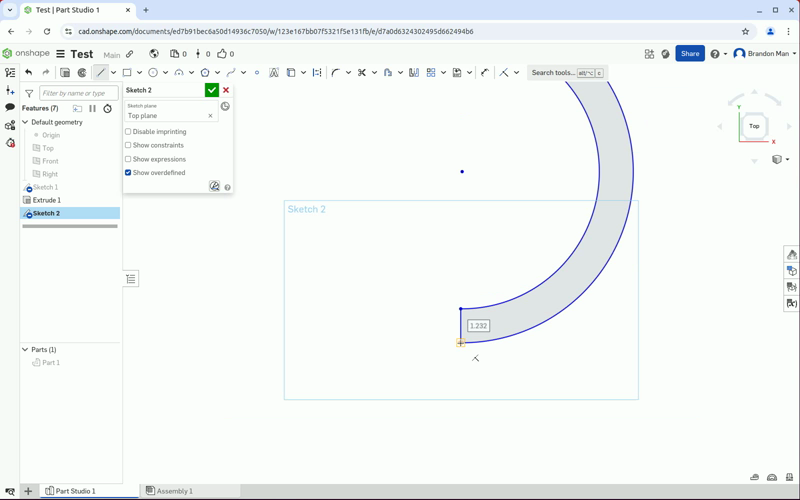
scroll(-6)
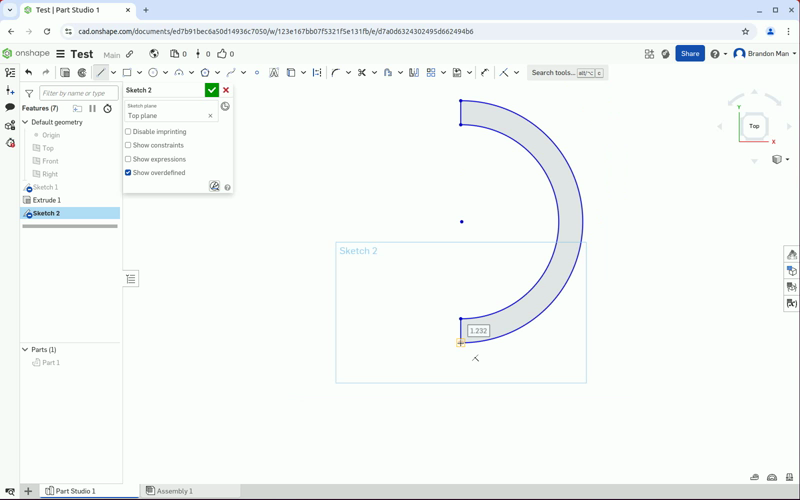
scroll(-6)
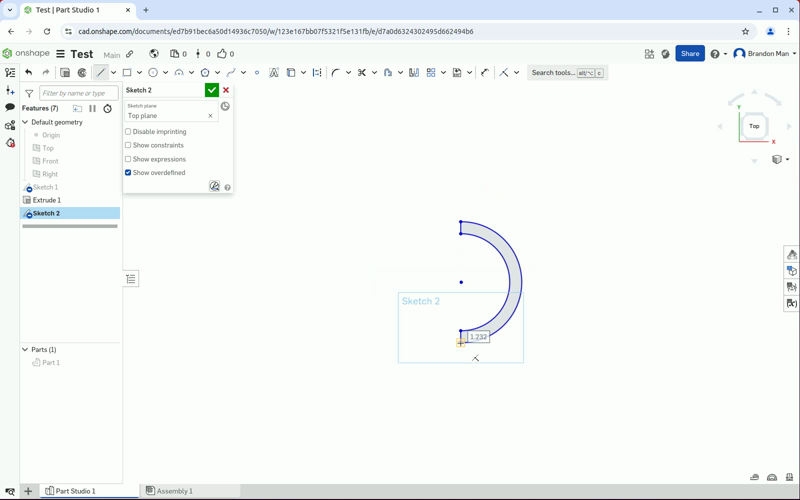
scroll(-6)
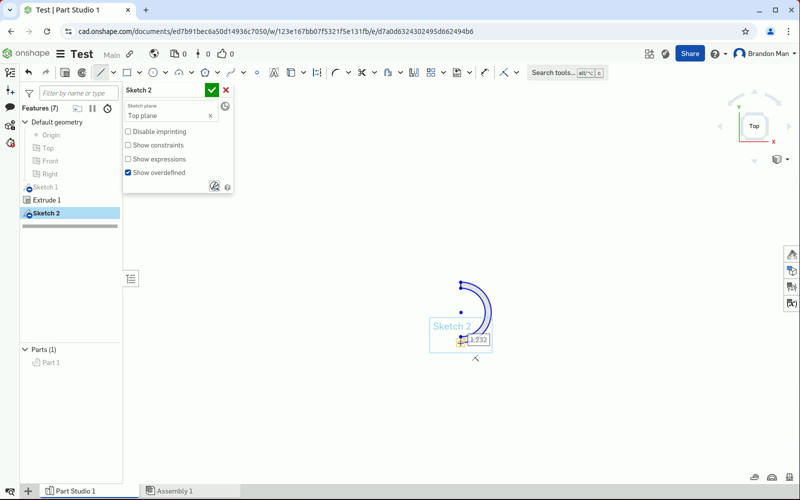
key(esc)
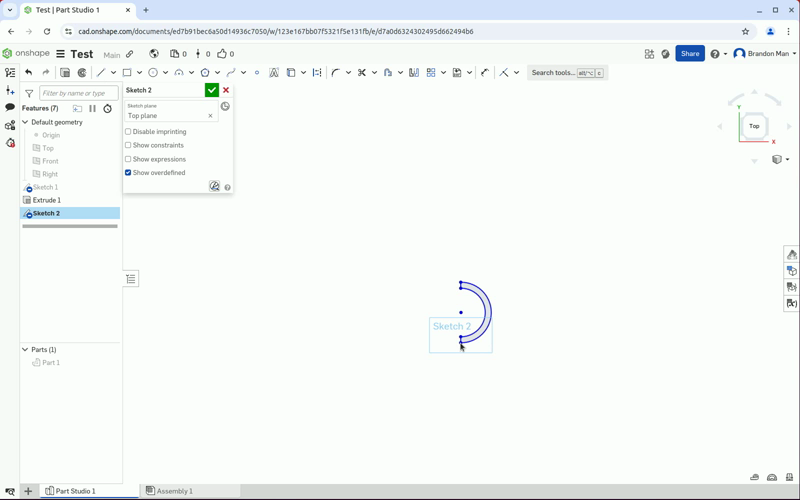
mouse_move(469, 313)
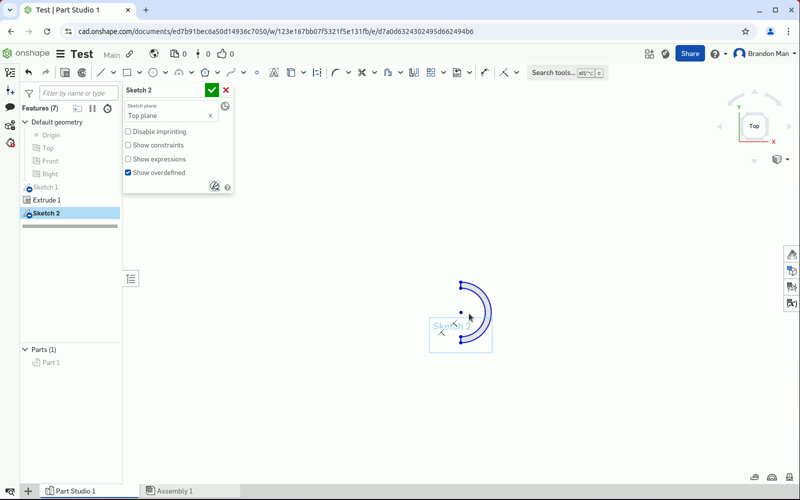
scroll(6)
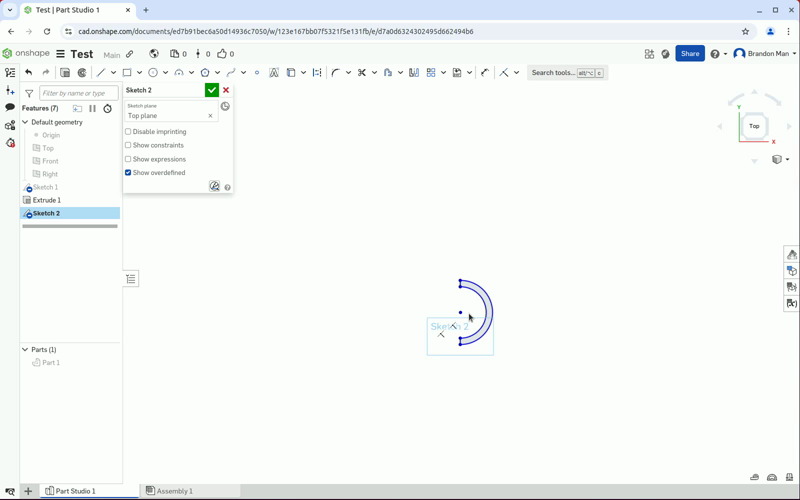
scroll(6)
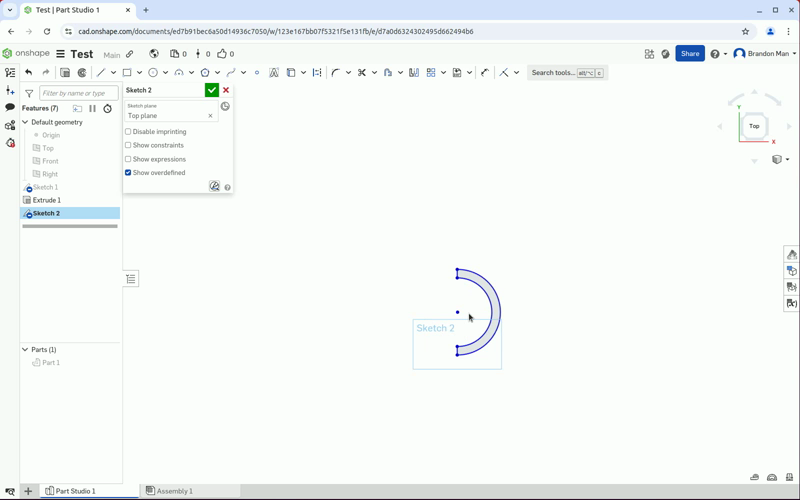
scroll(6)
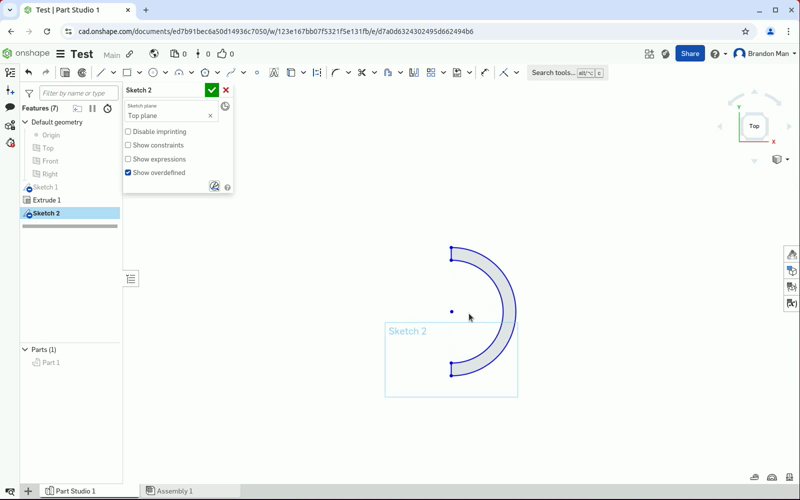
scroll(6)
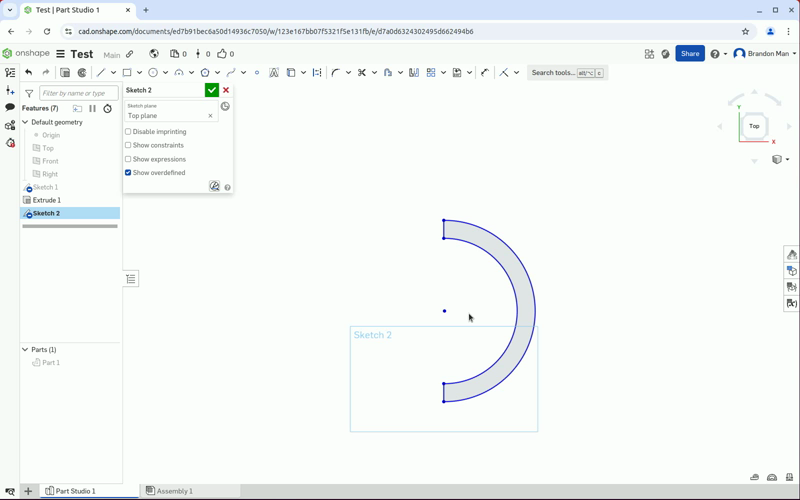
scroll(6)
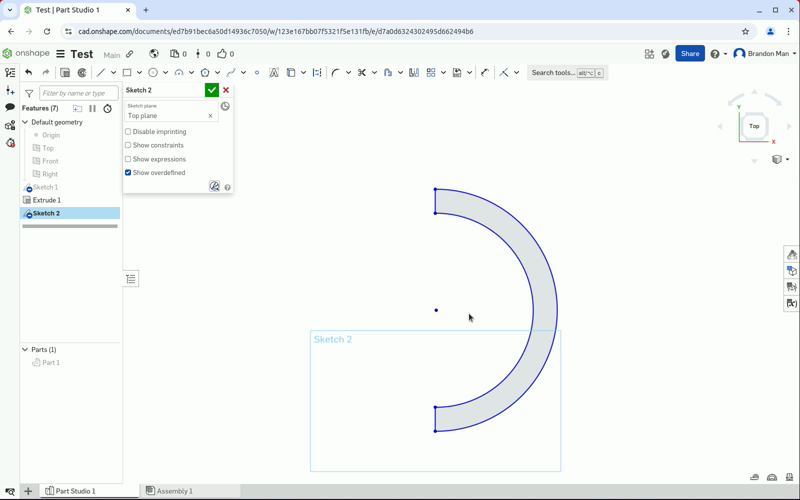
scroll(6)
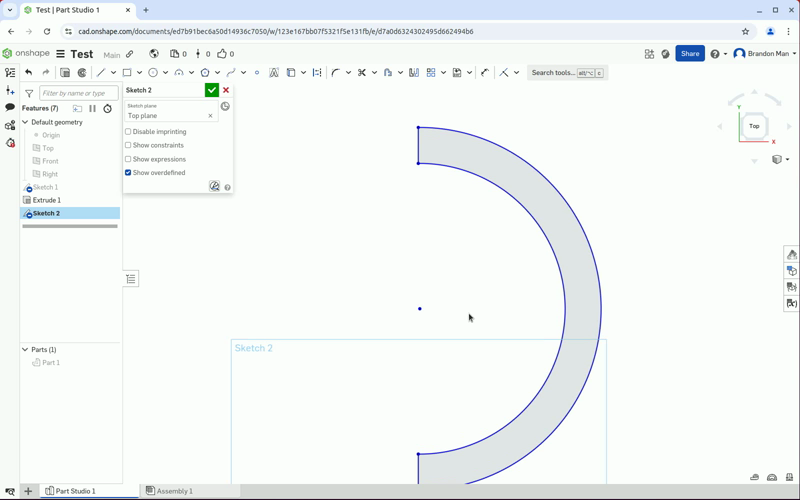
scroll(6)
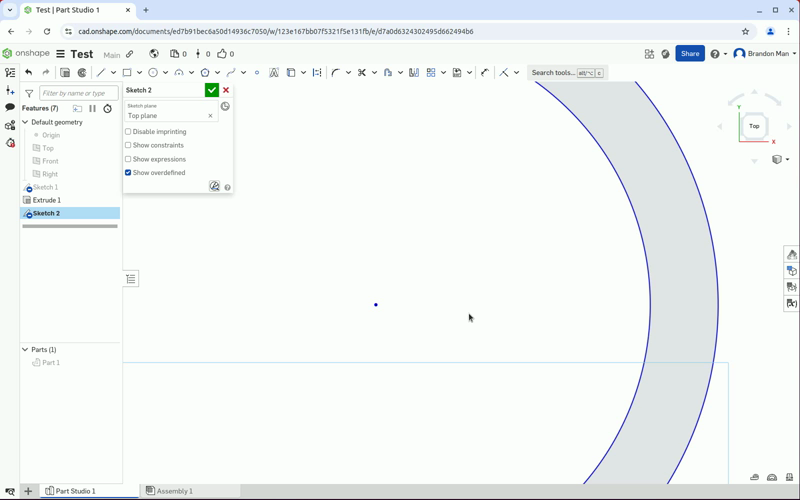
click(469, 313)
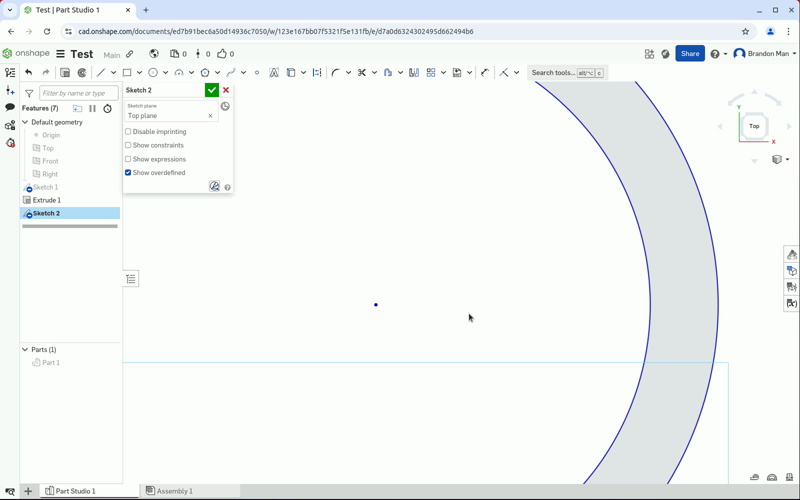
scroll(-6)
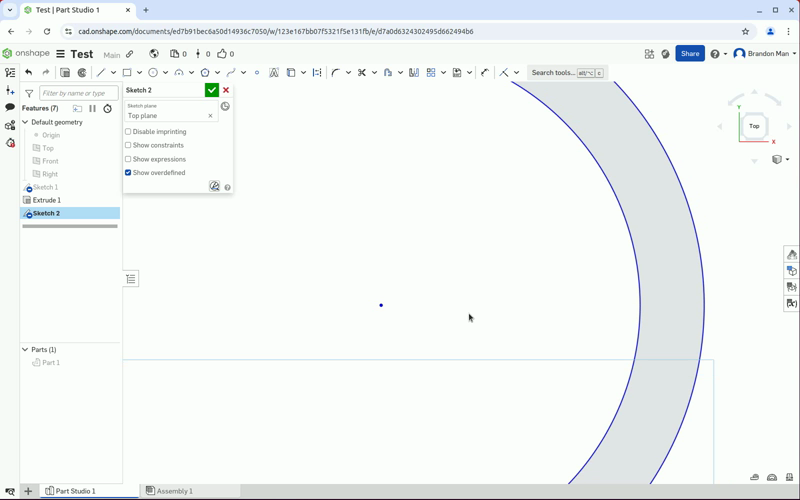
scroll(-6)
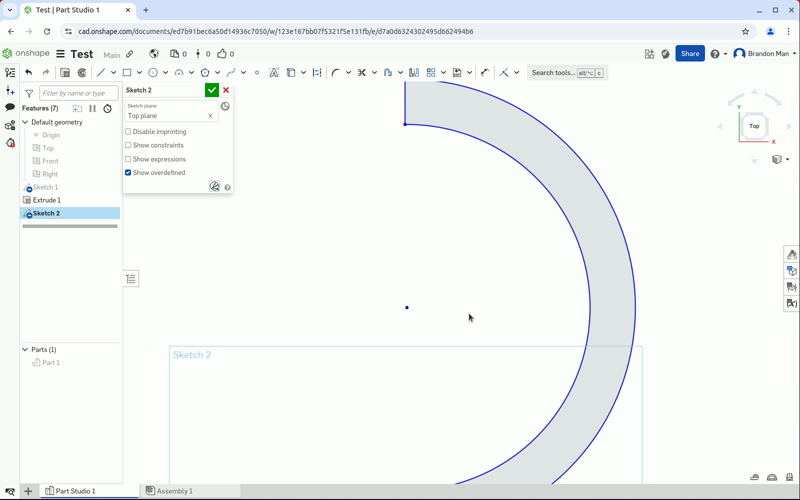
scroll(-6)
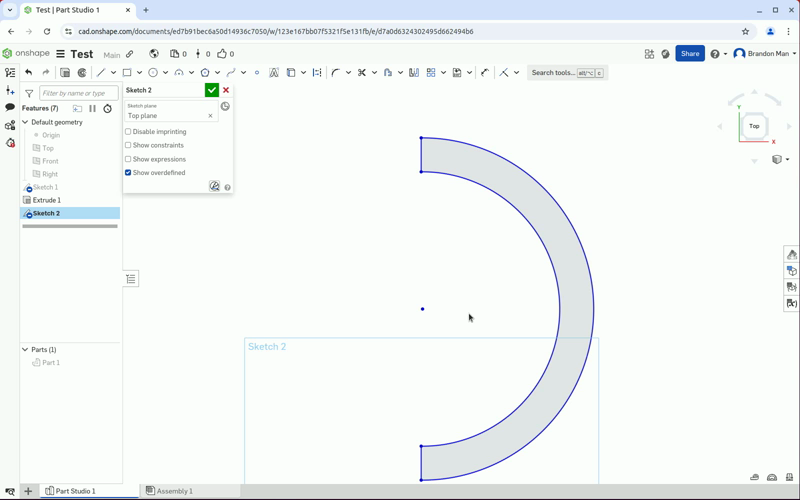
scroll(-6)
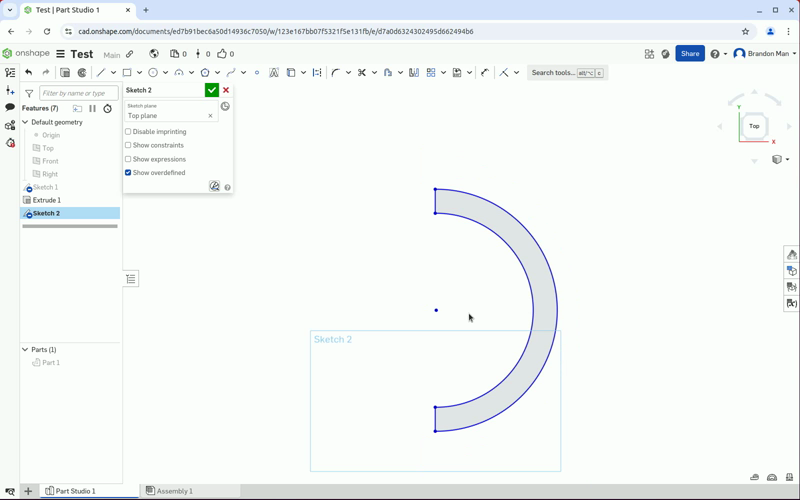
scroll(-6)
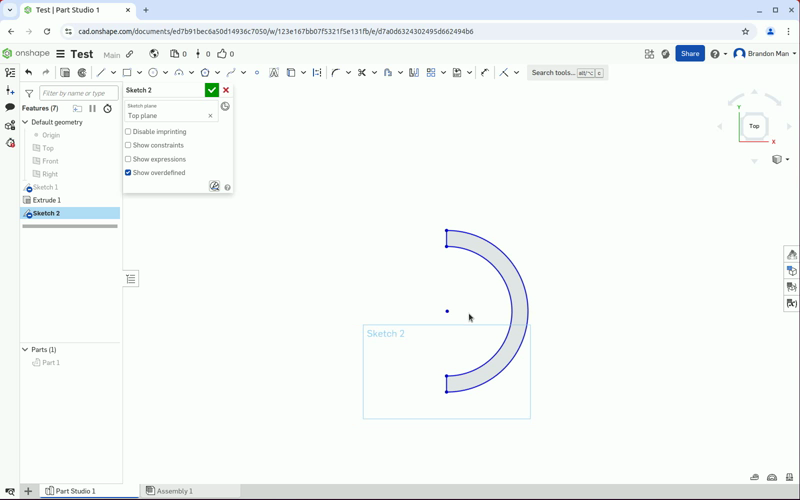
scroll(-6)
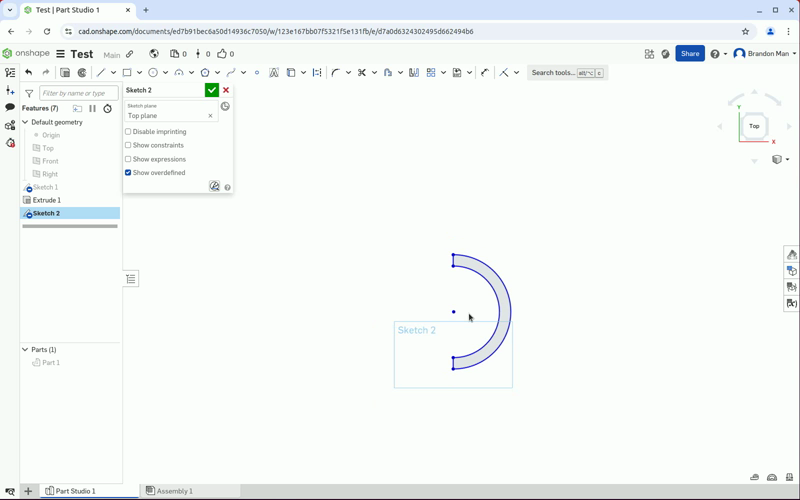
scroll(-6)
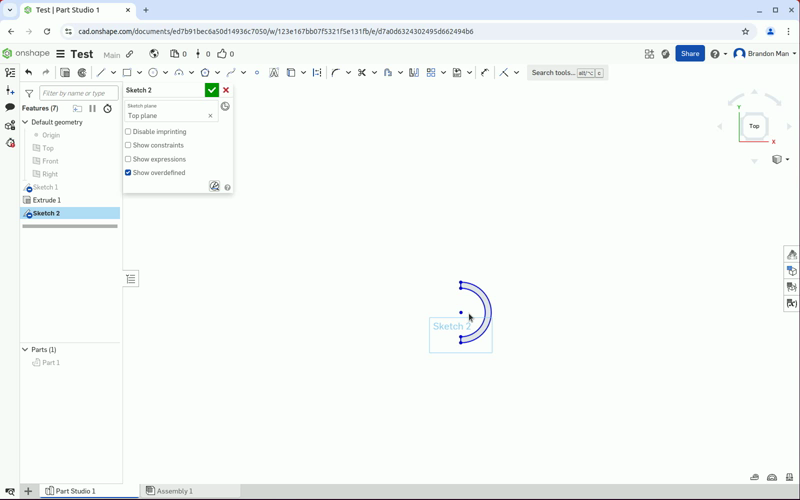
mouse_move(73, 352)
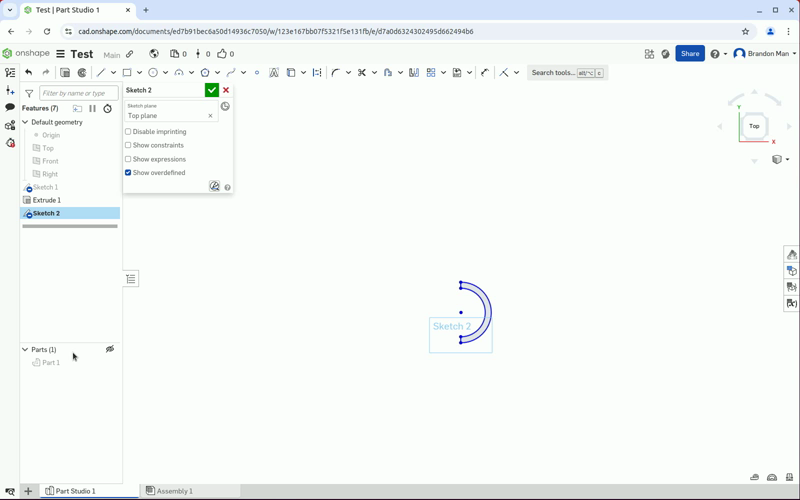
key(shift+y)
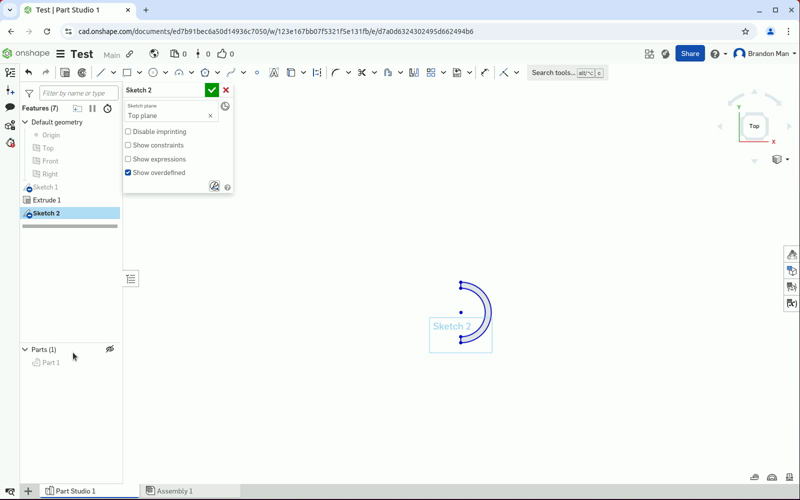
key(shift+e)
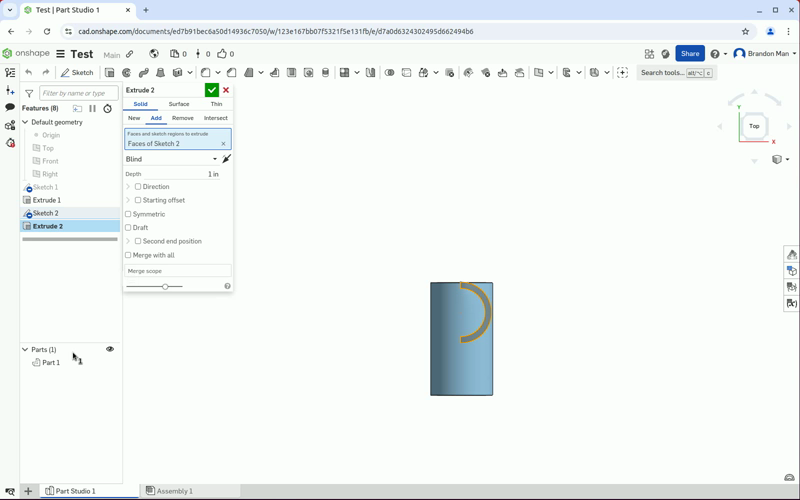
mouse_move(143, 106)
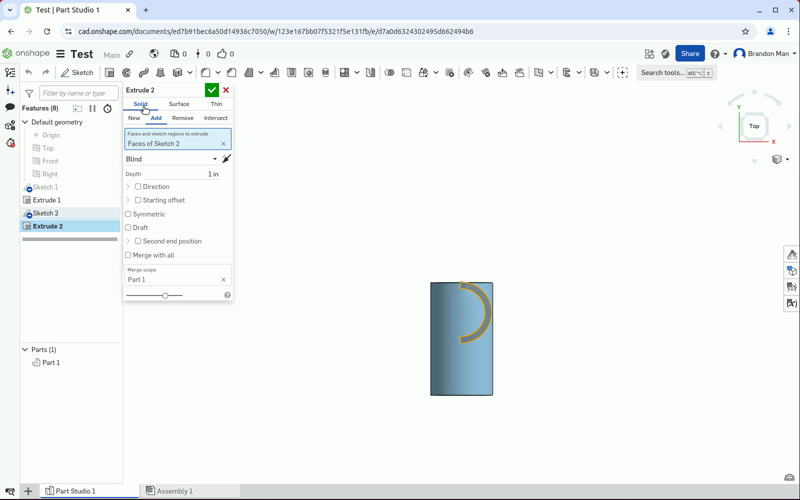
click(143, 106)
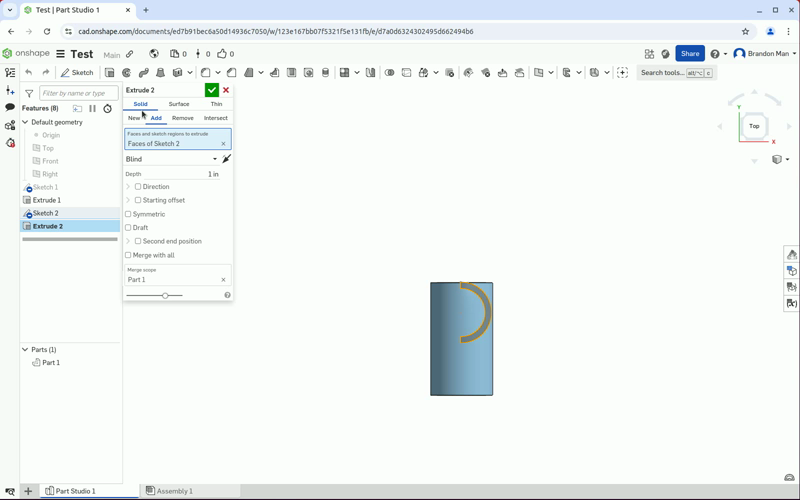
mouse_move(137, 120)
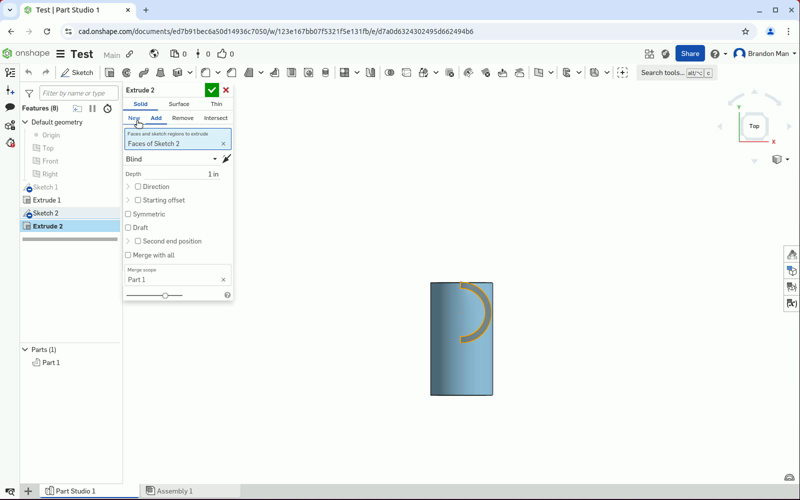
click(137, 120)
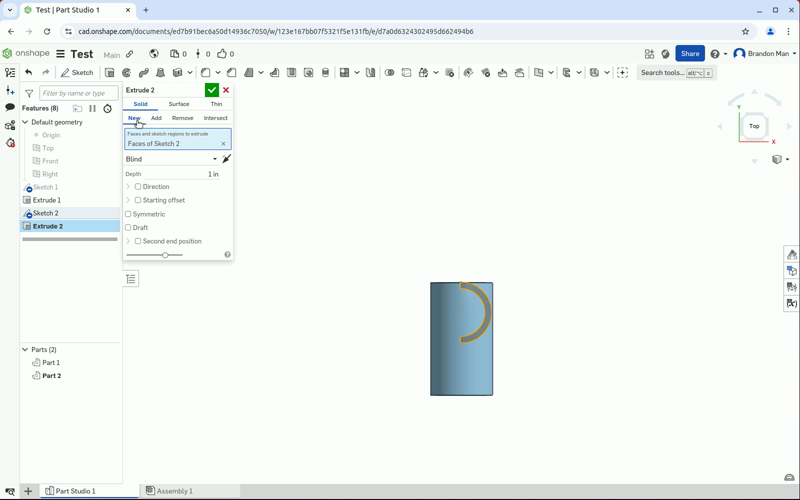
key(tab, 4)
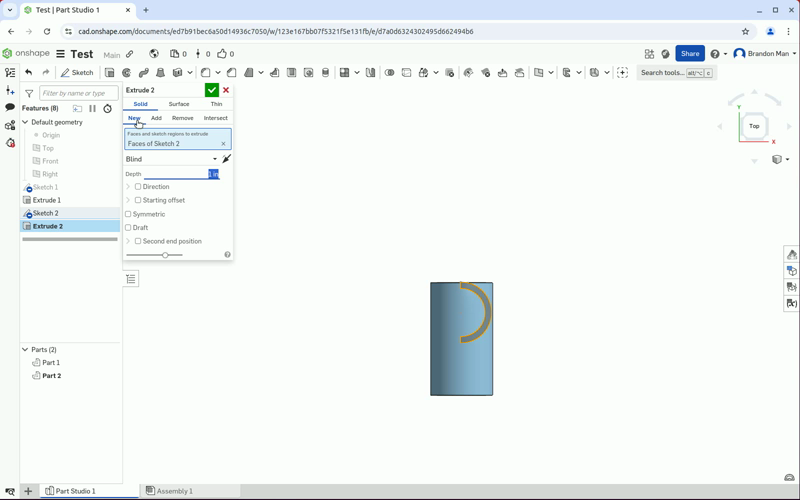
text(11.795)
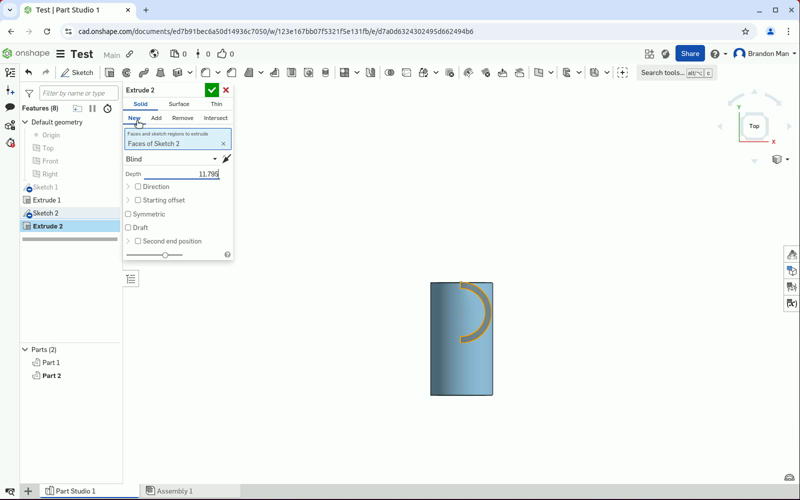
key(enter)
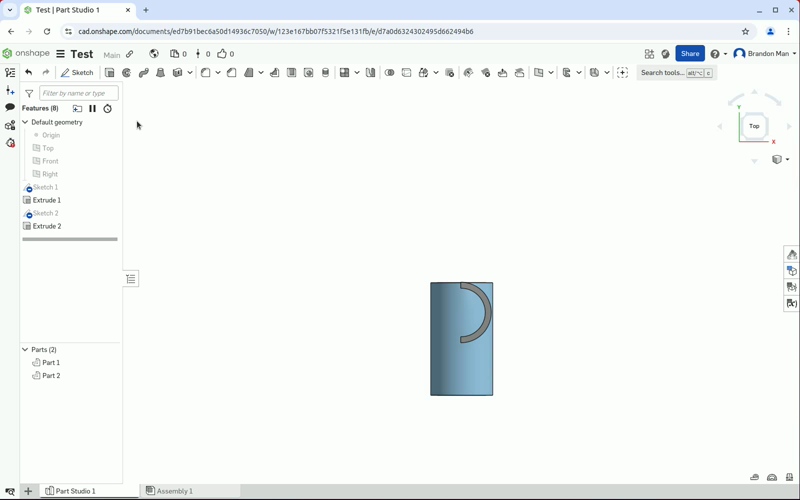
key(shift+h)
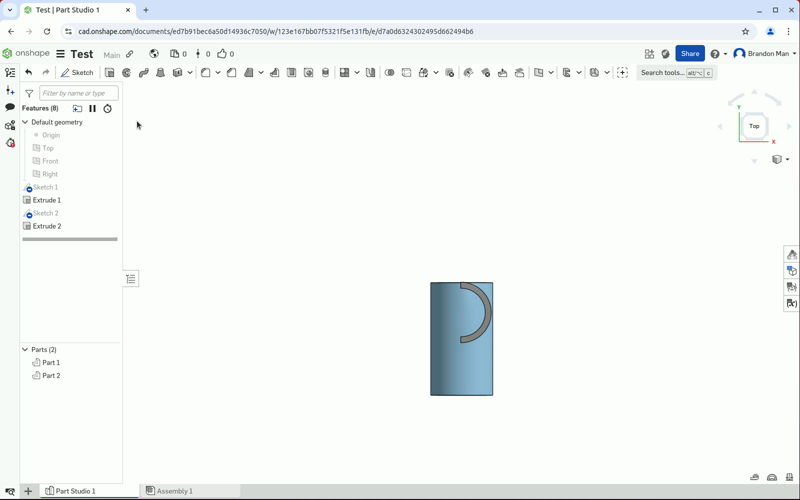
key(shift+h)
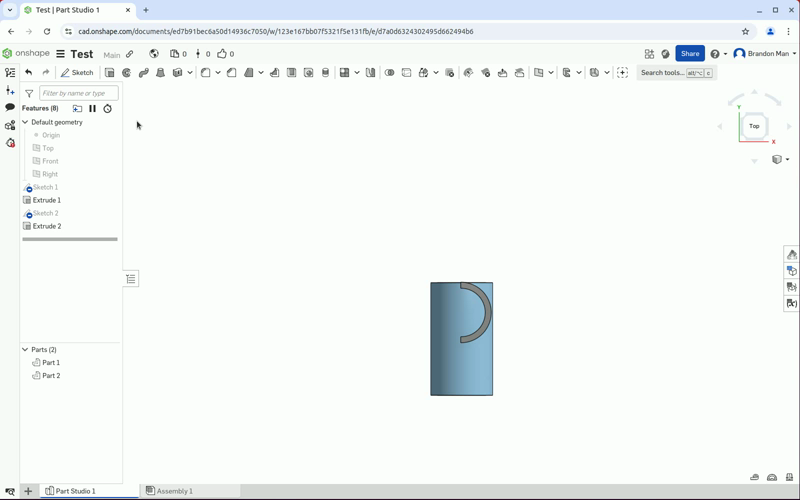
mouse_move(73, 189)
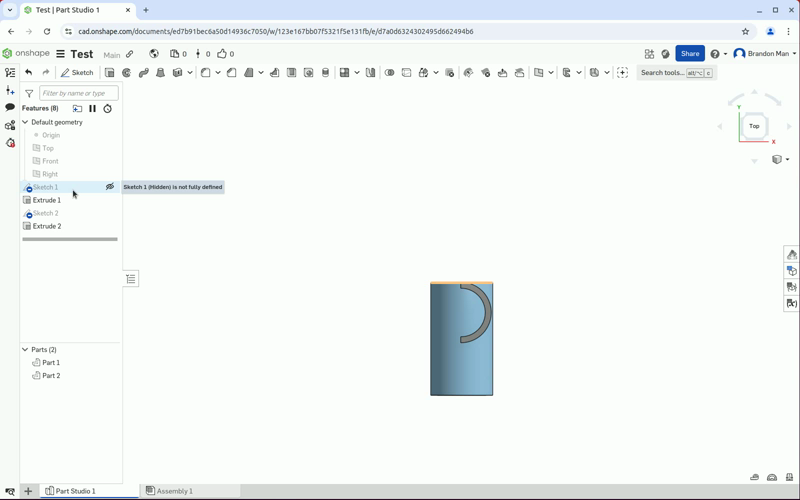
click(73, 189)
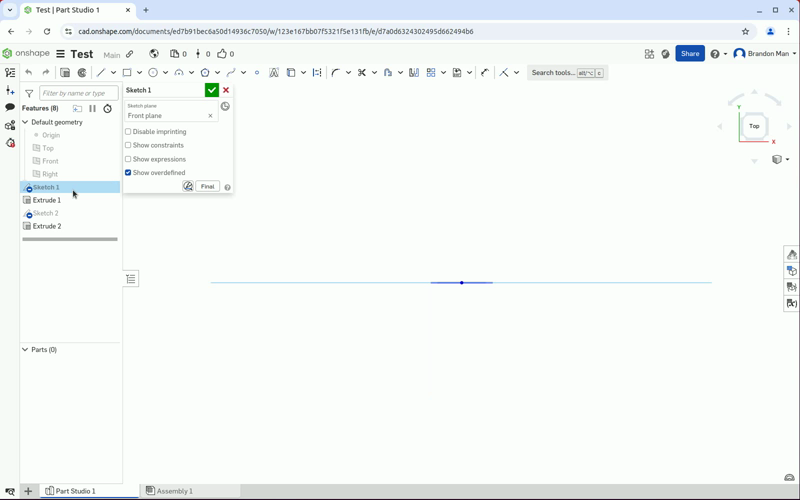
mouse_move(229, 92)
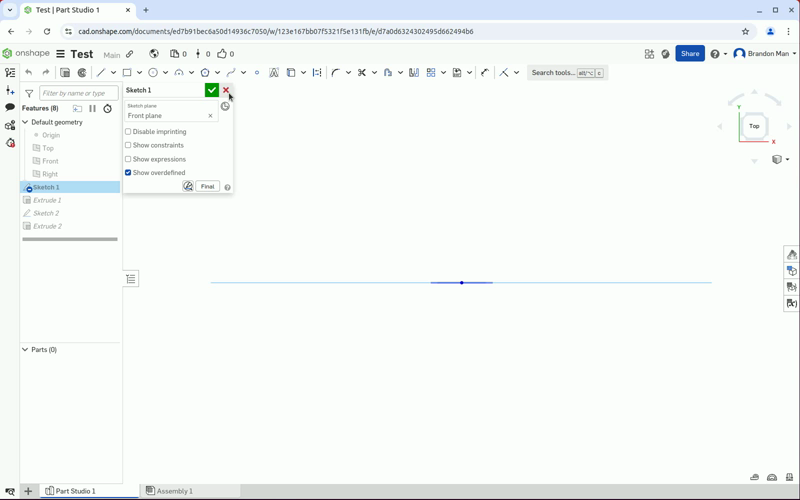
click(229, 92)
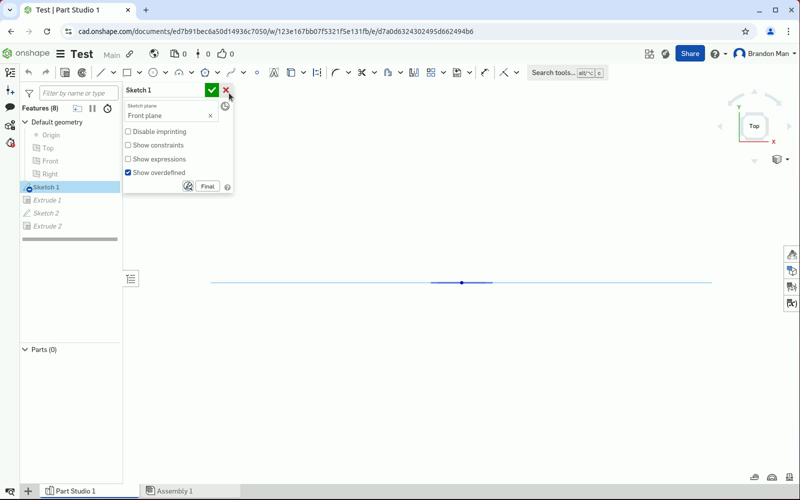
key(shift+s)
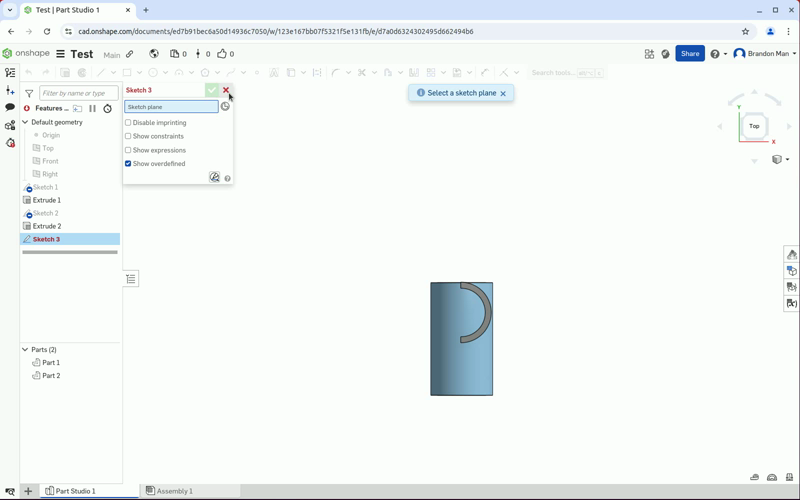
mouse_move(73, 150)
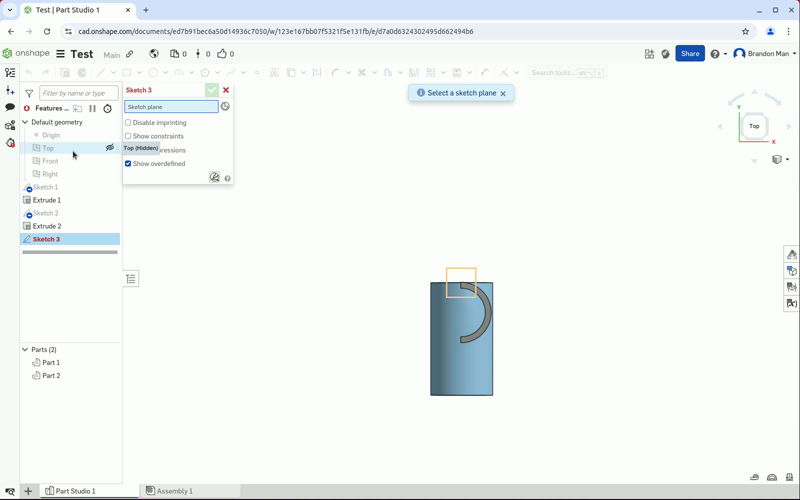
click(73, 150)
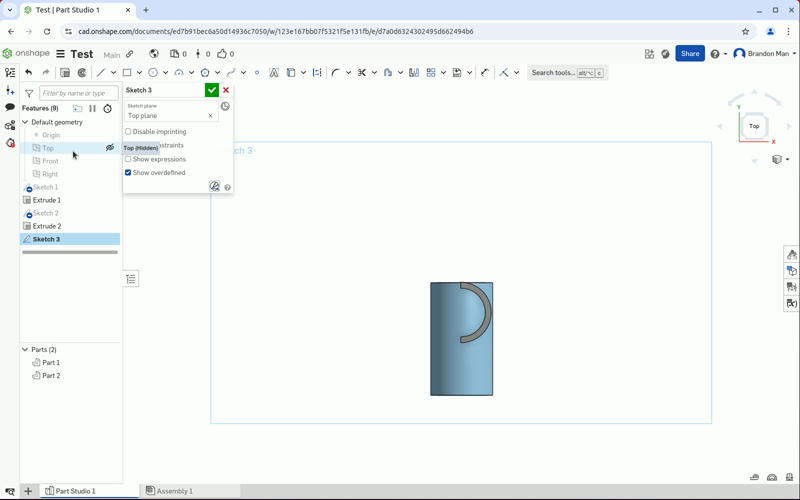
mouse_move(73, 352)
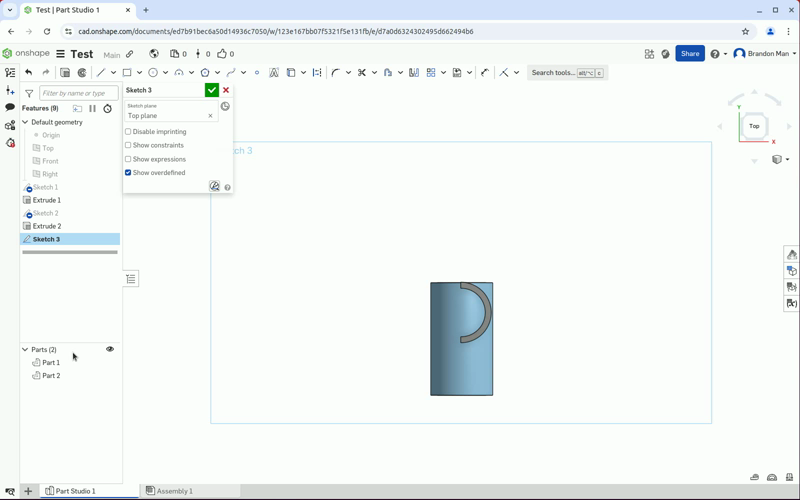
key(y)
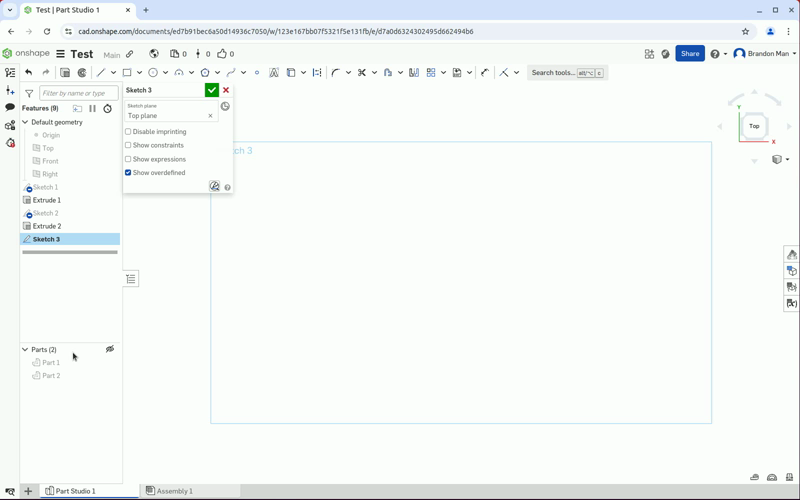
key(l)
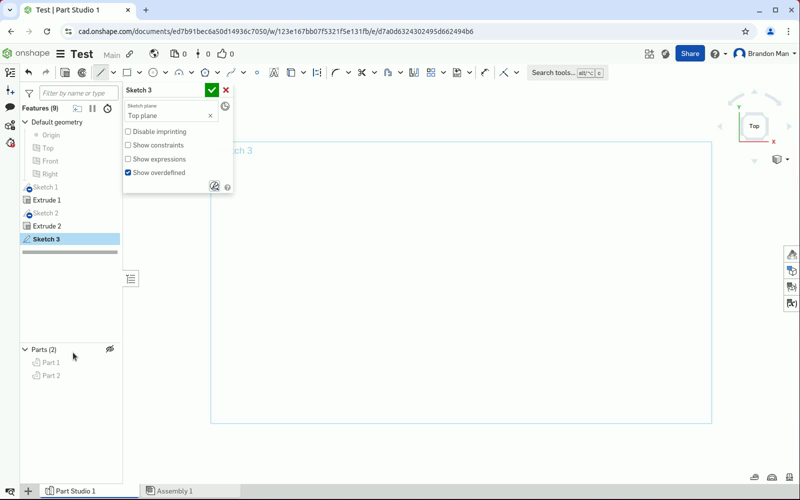
key_down(shift)
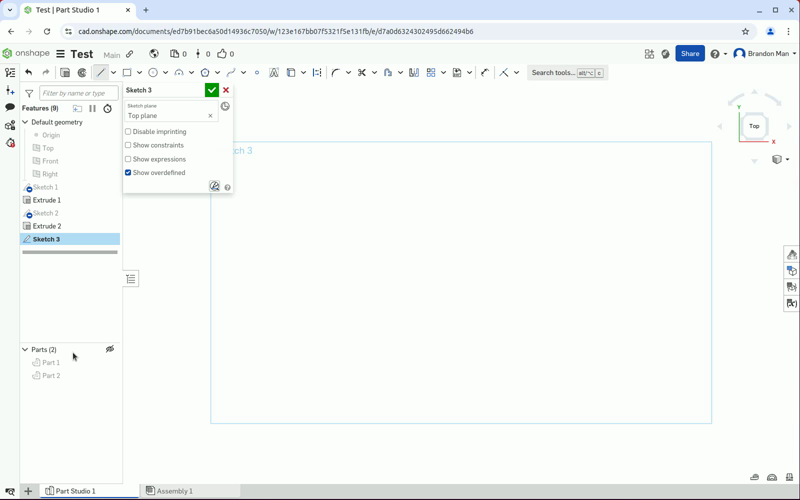
mouse_move(460, 342)
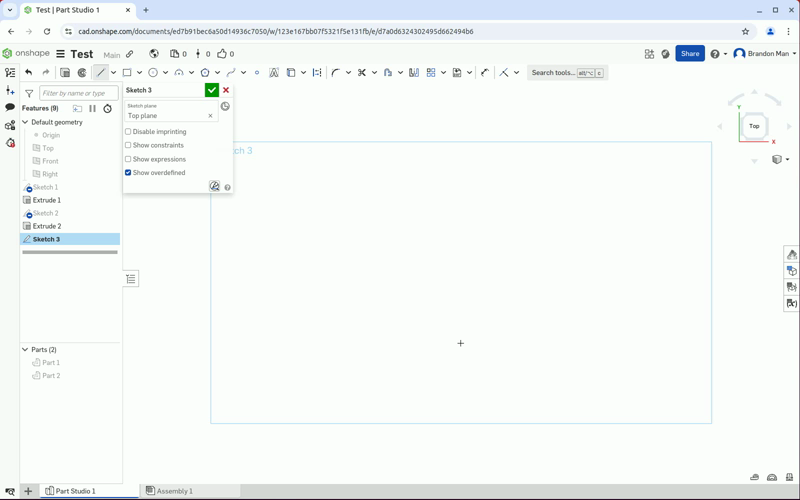
click(460, 342)
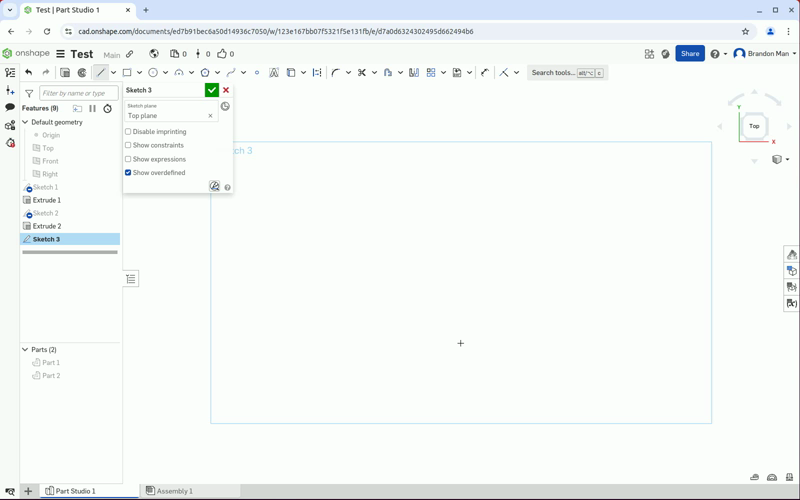
key_up(shift)
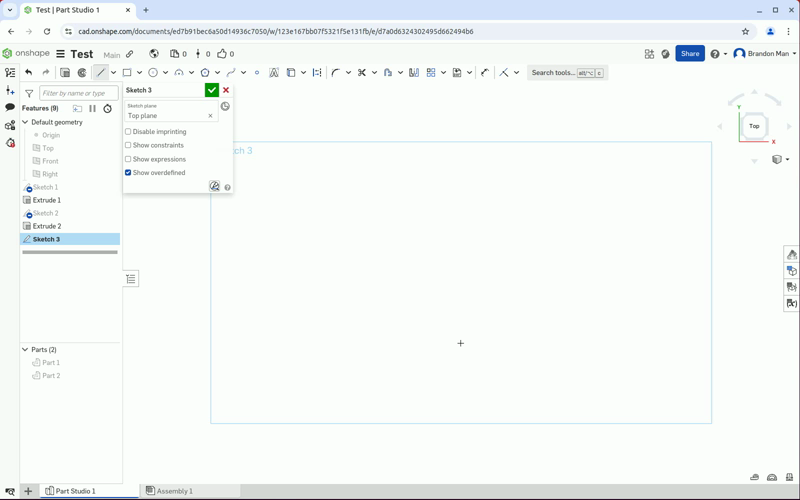
key_down(shift)
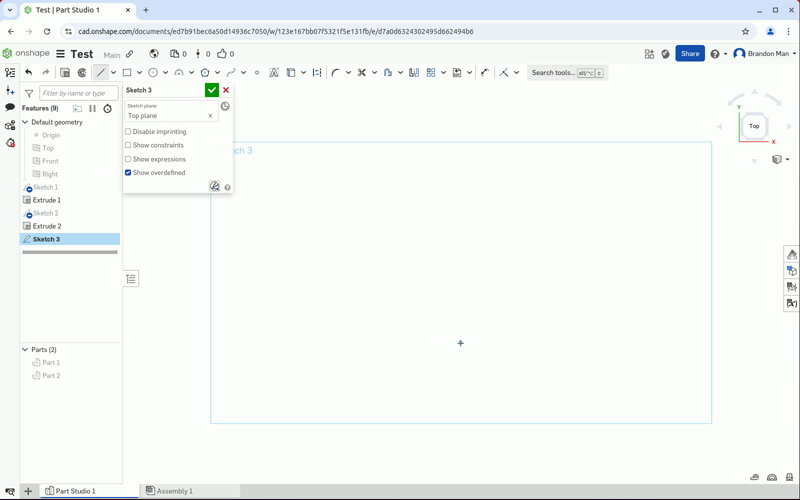
mouse_move(490, 342)
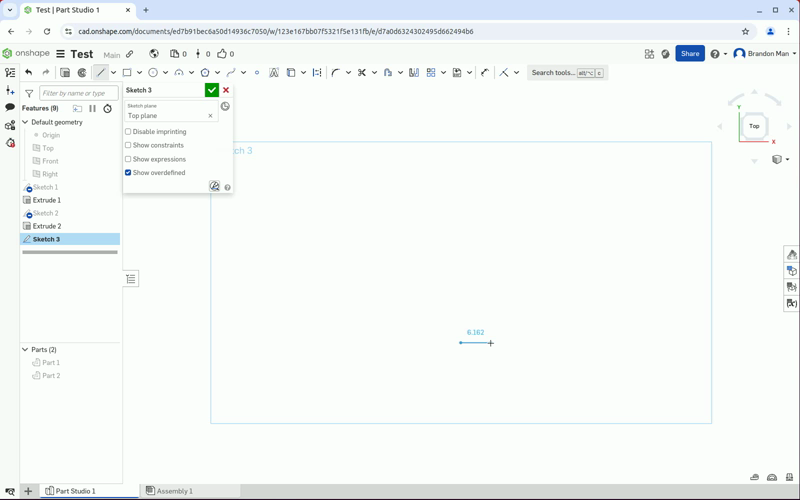
mouse_move(460, 336)
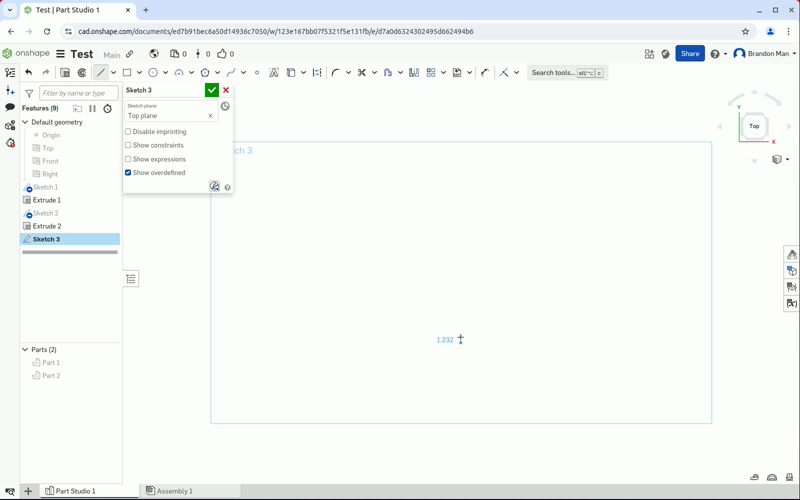
scroll(6)
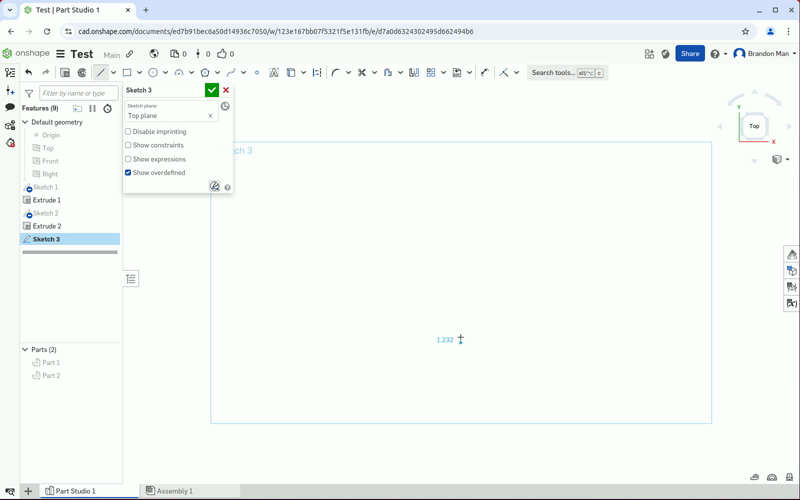
scroll(6)
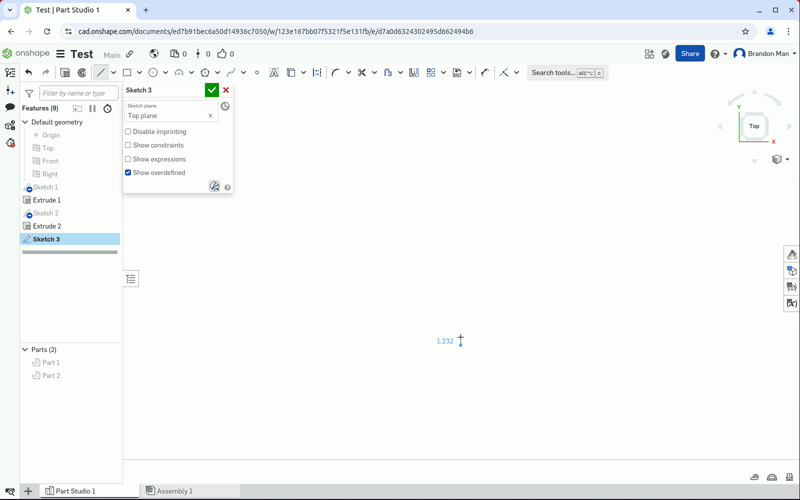
scroll(6)
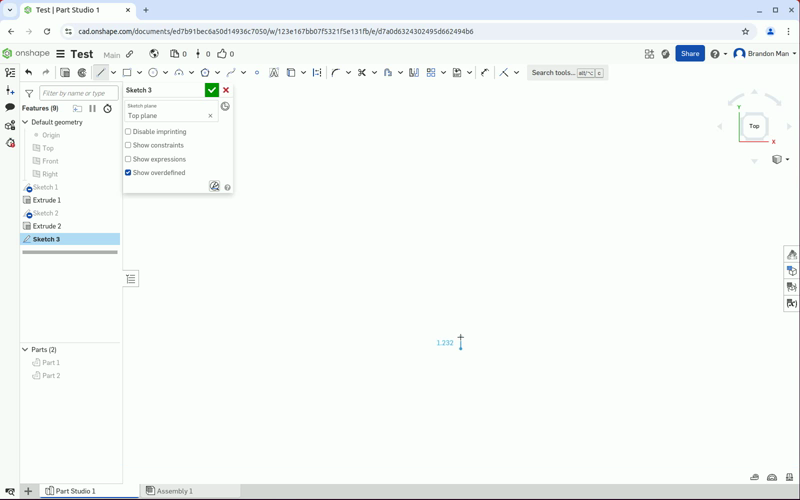
scroll(6)
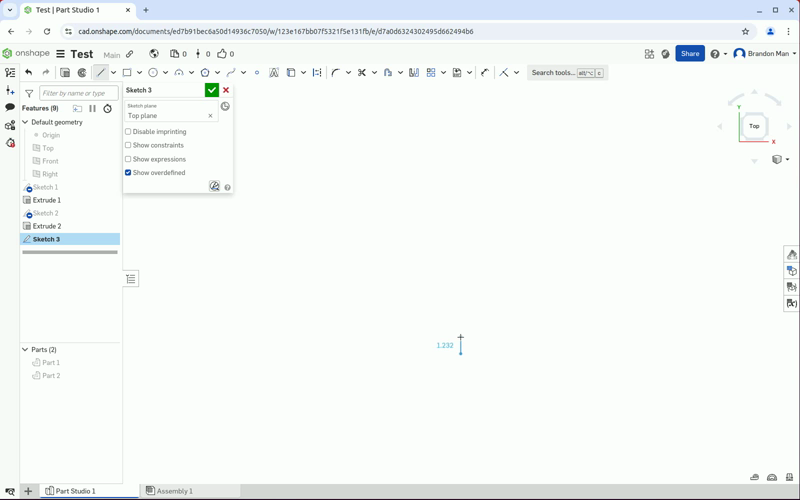
scroll(6)
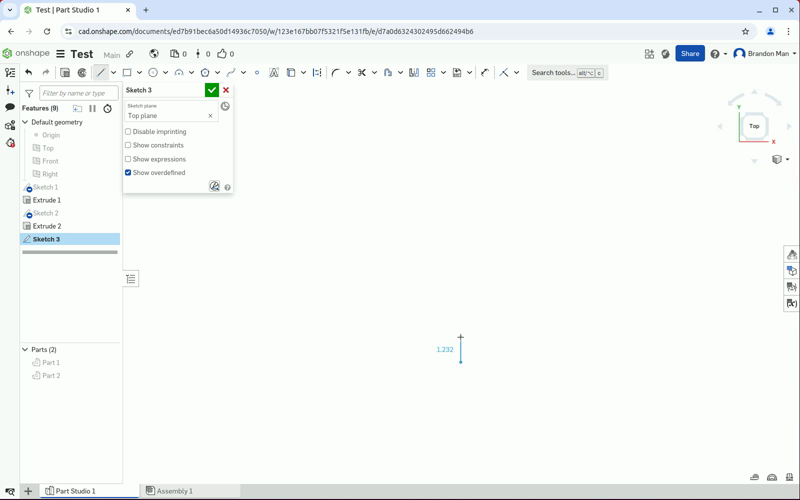
scroll(6)
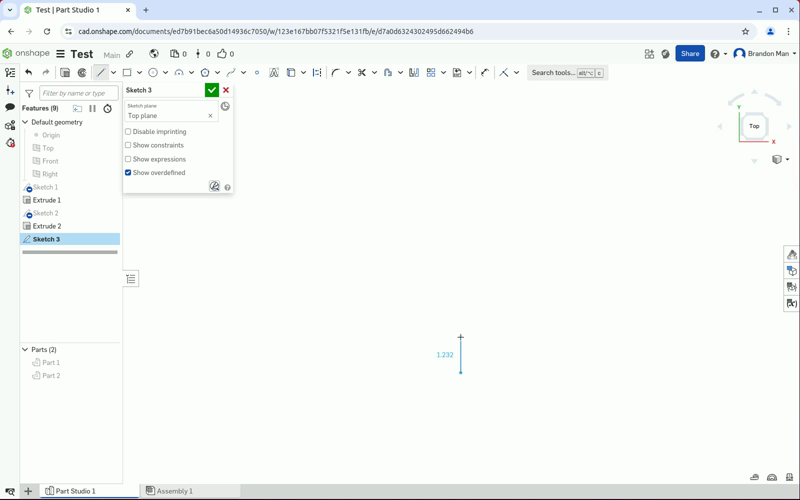
scroll(6)
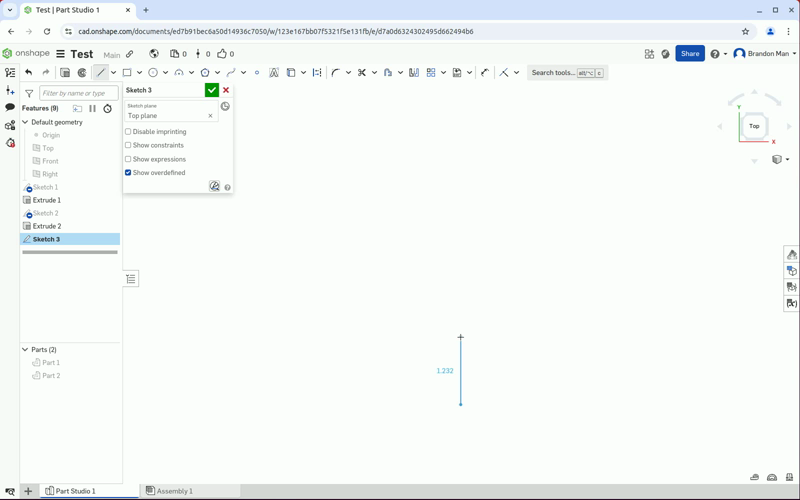
click(460, 336)
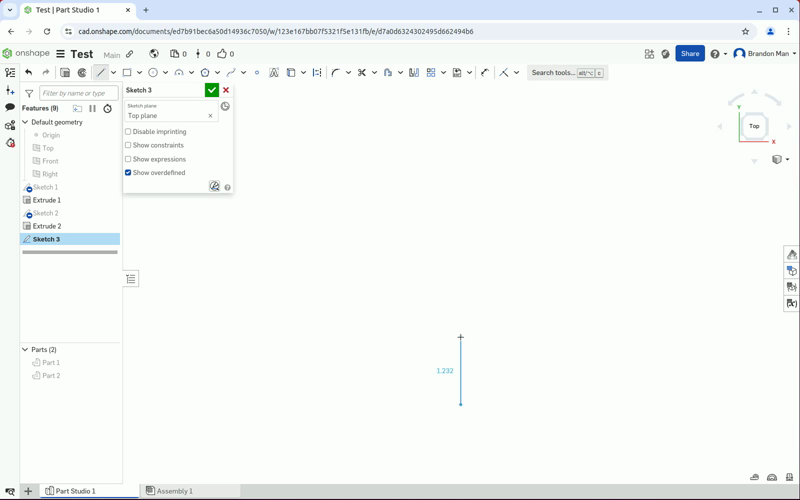
scroll(-6)
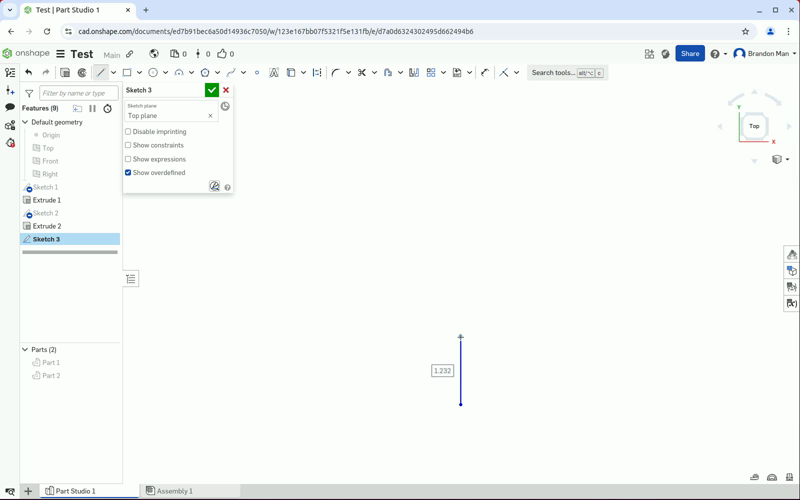
scroll(-6)
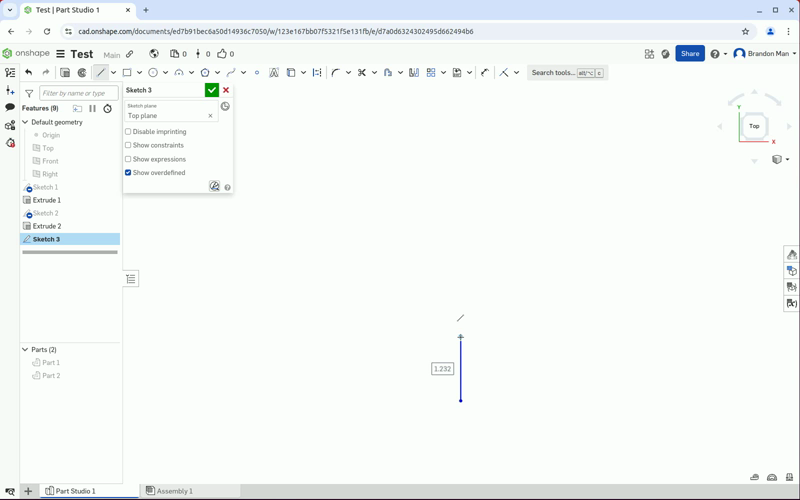
scroll(-6)
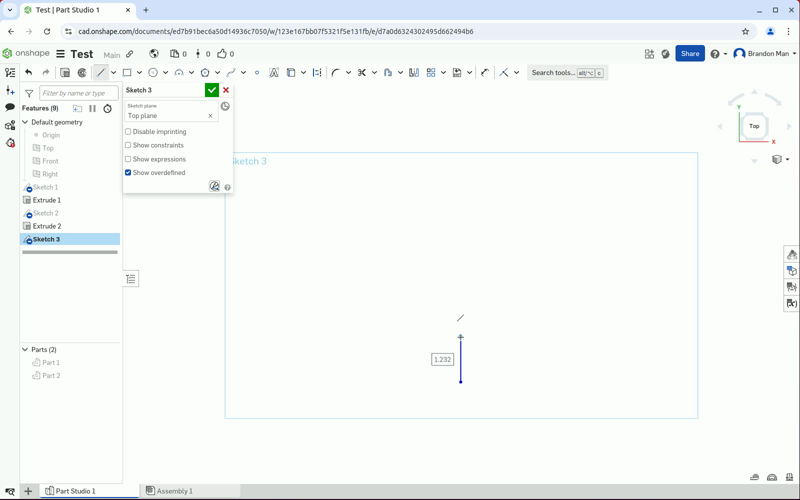
scroll(-6)
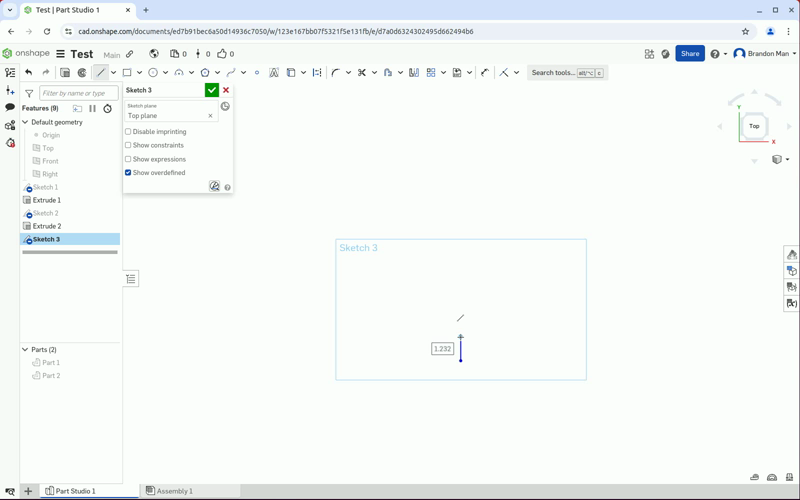
scroll(-6)
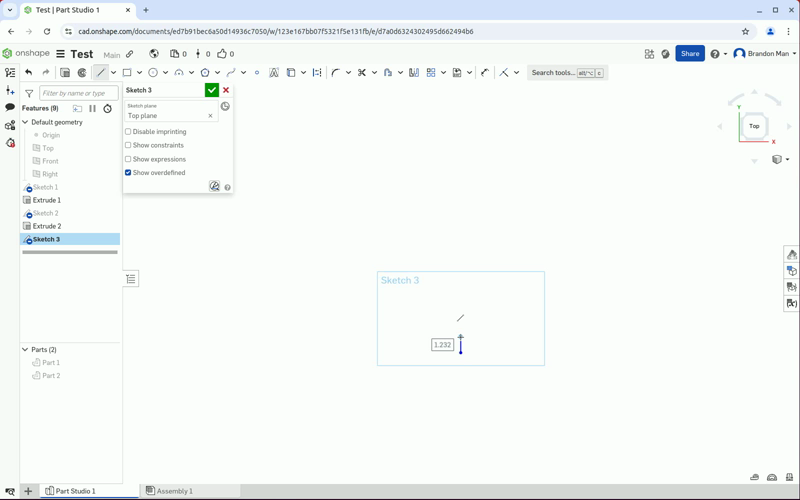
scroll(-6)
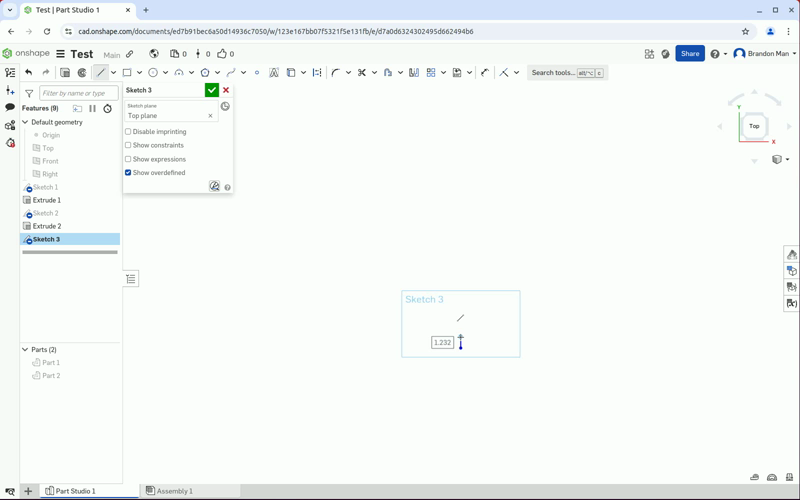
scroll(-6)
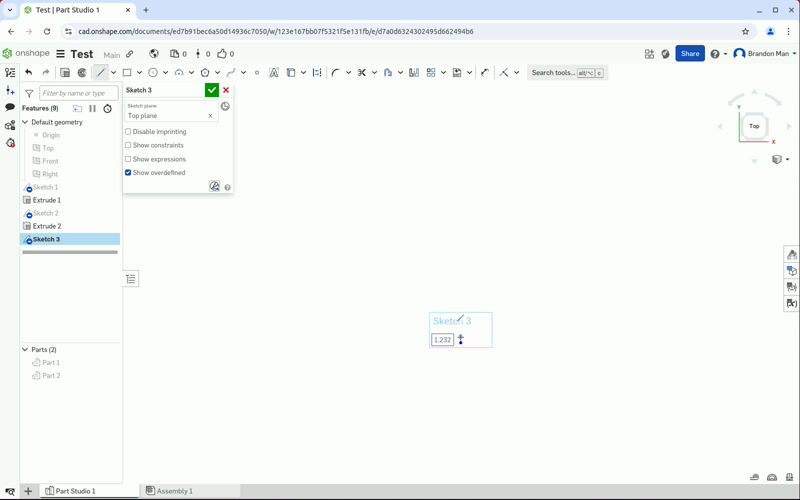
key_up(shift)
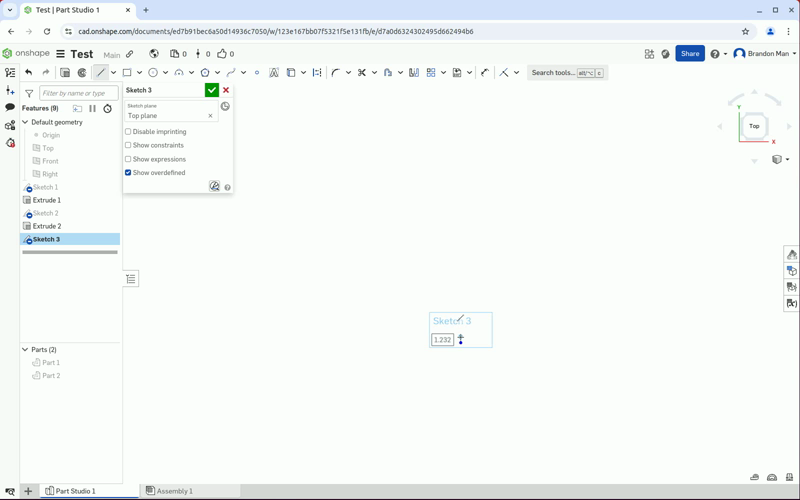
key(esc)
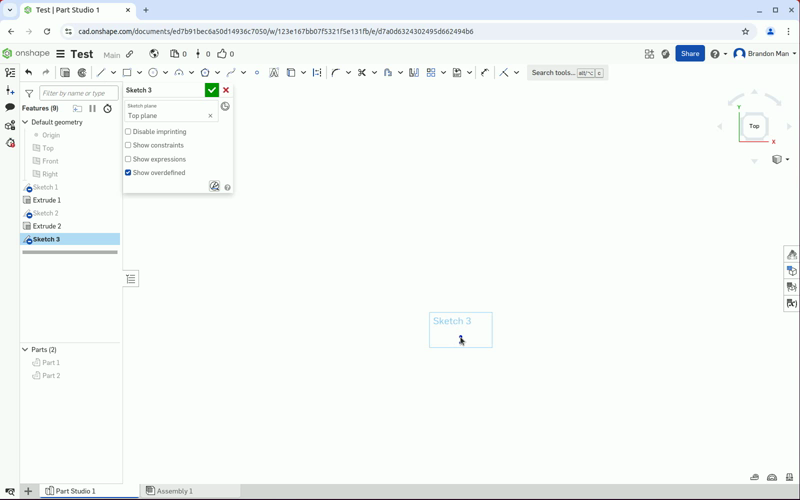
key(a)
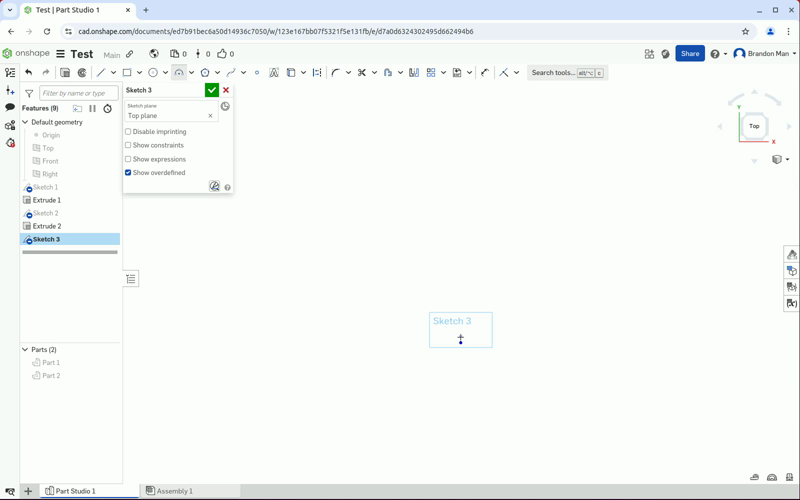
mouse_move(460, 336)
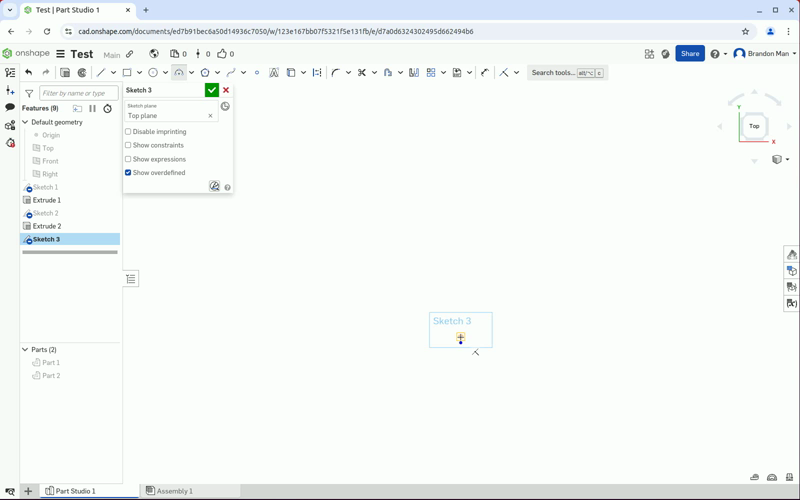
click(460, 336)
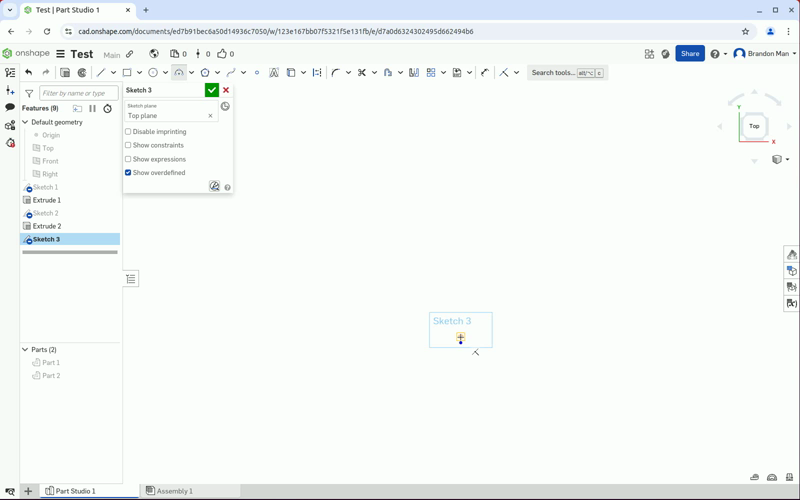
key_down(shift)
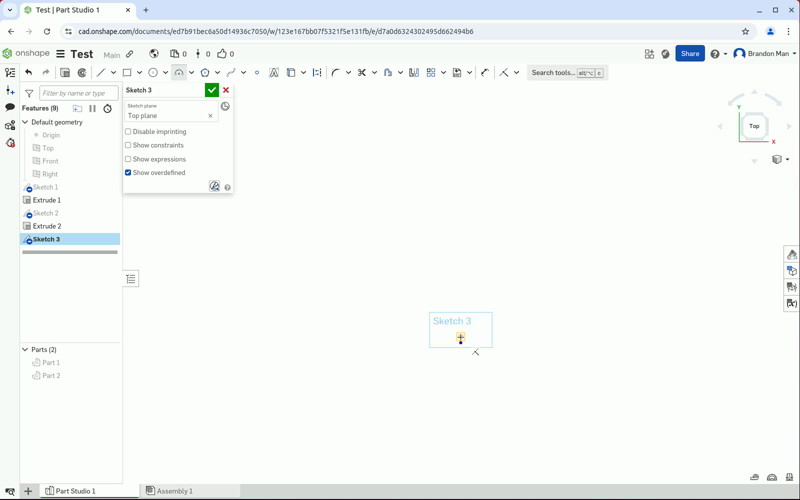
mouse_move(460, 288)
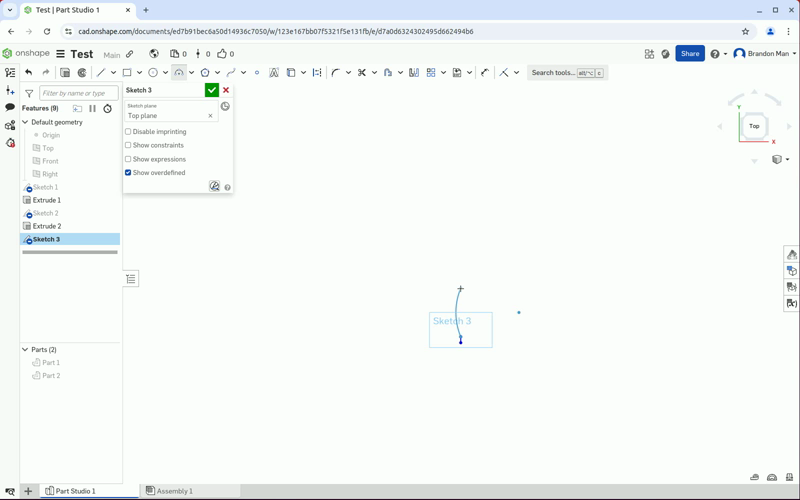
click(460, 288)
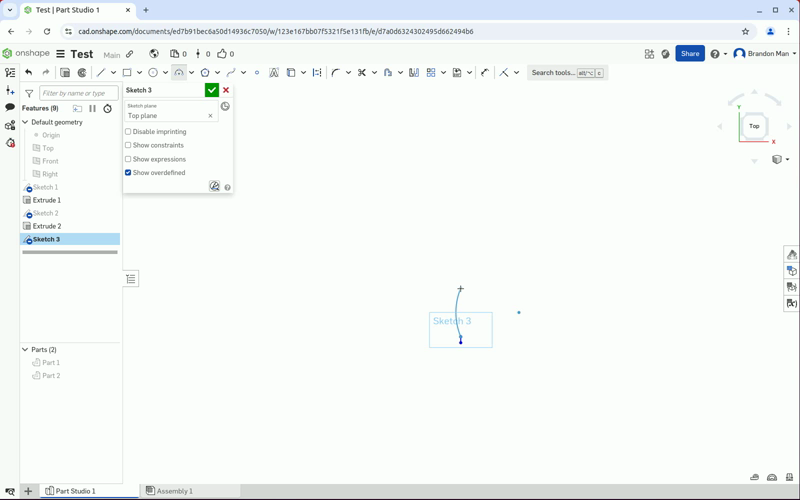
mouse_move(436, 312)
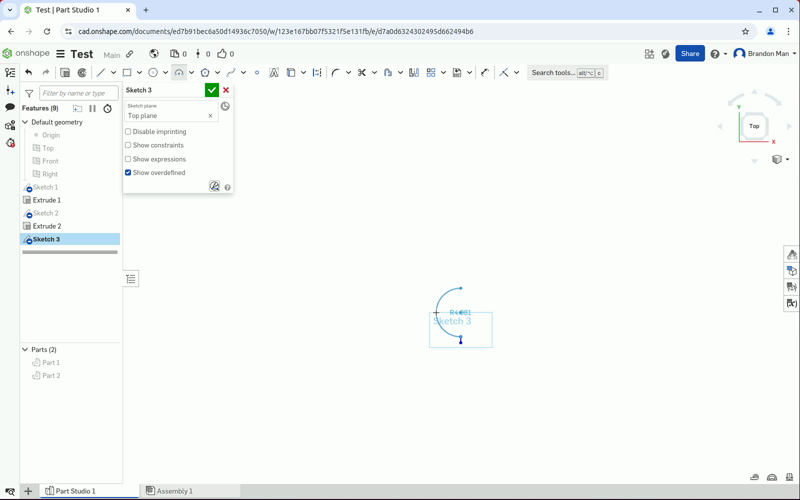
click(436, 312)
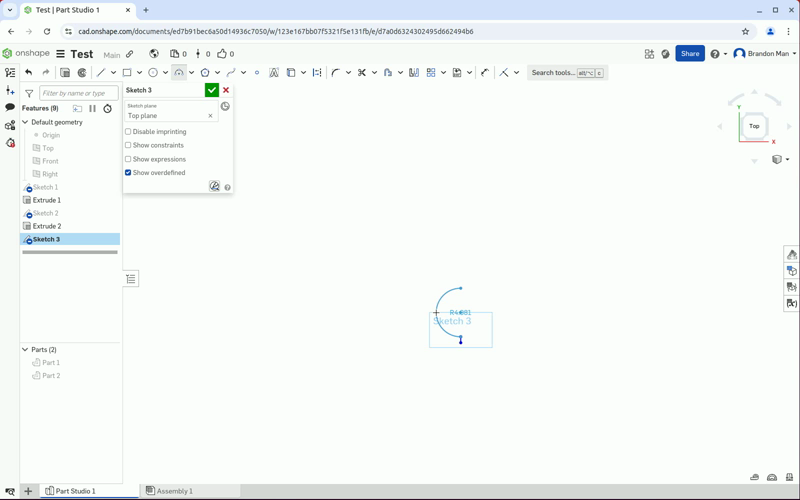
key_up(shift)
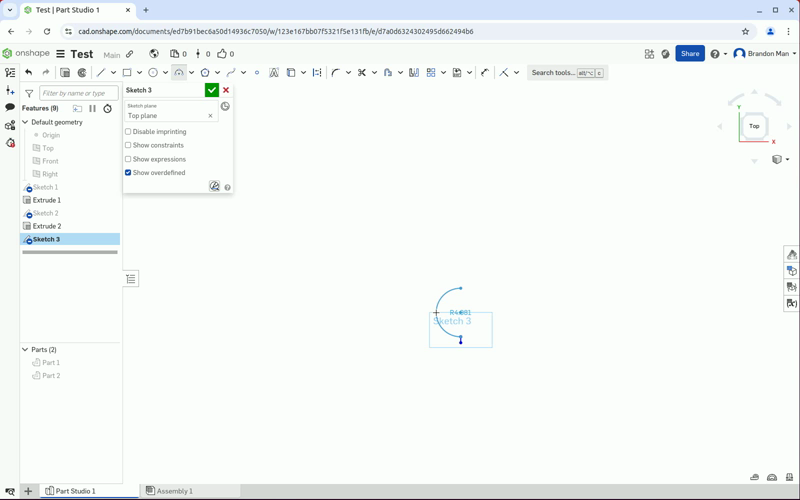
key(esc)
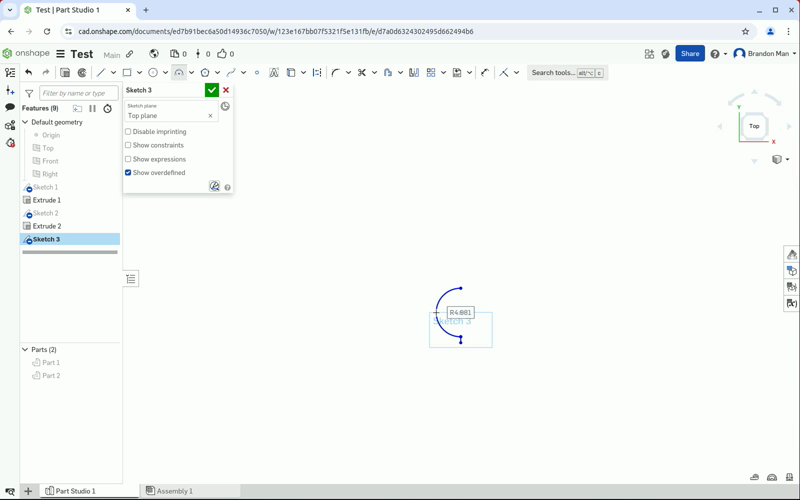
key(l)
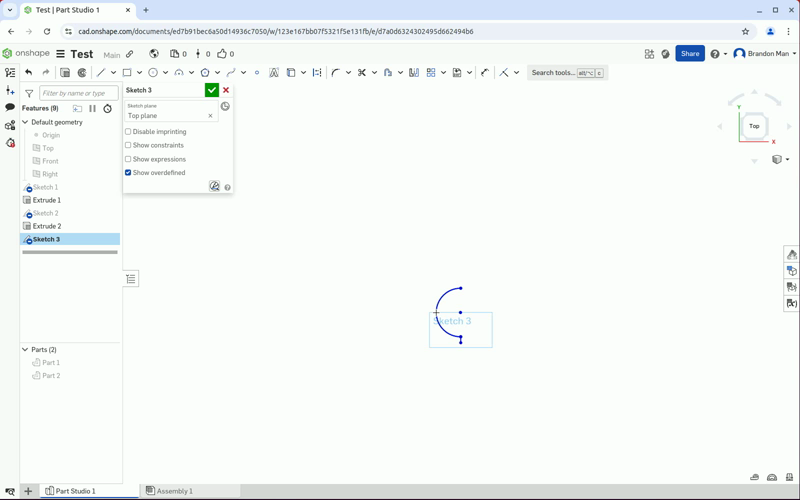
mouse_move(460, 288)
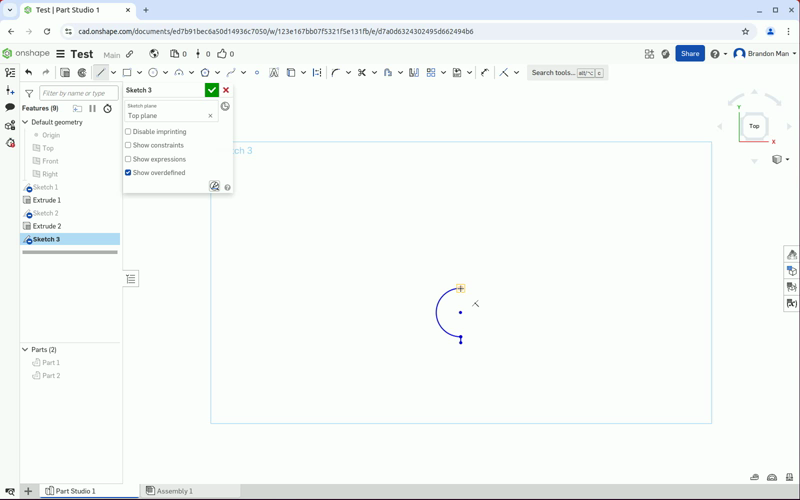
click(460, 288)
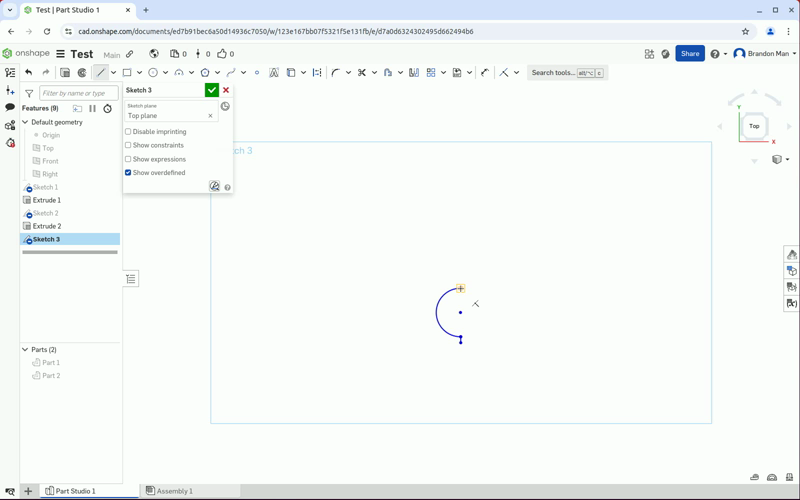
key_down(shift)
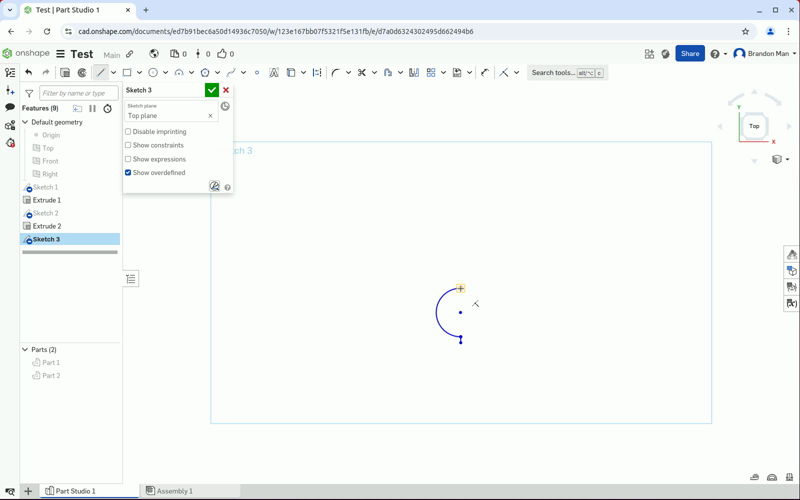
mouse_move(490, 288)
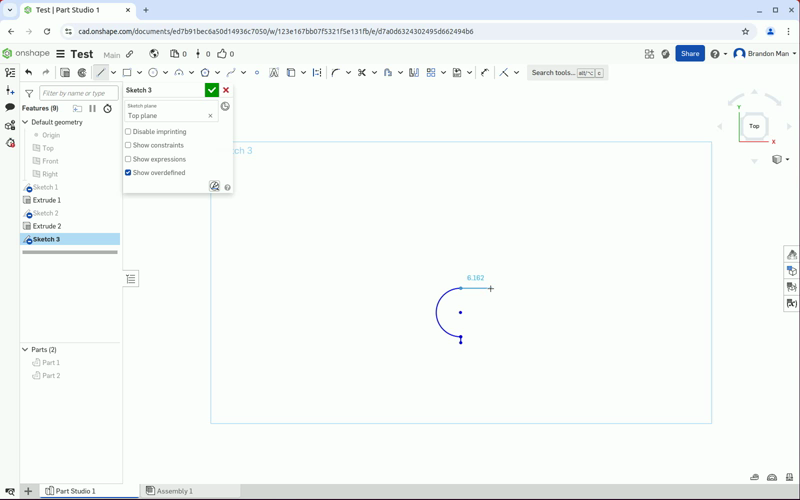
mouse_move(460, 282)
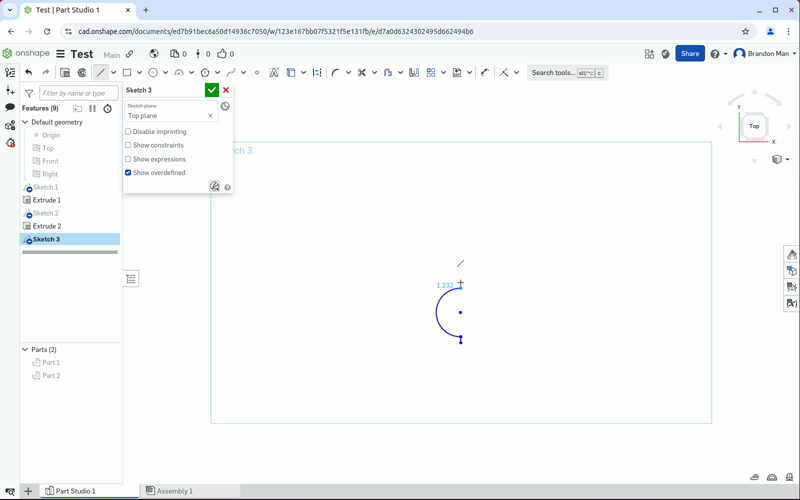
scroll(6)
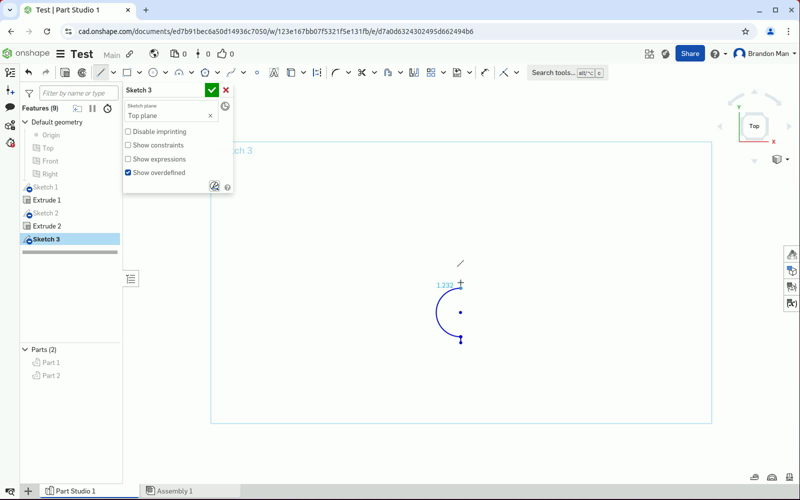
scroll(6)
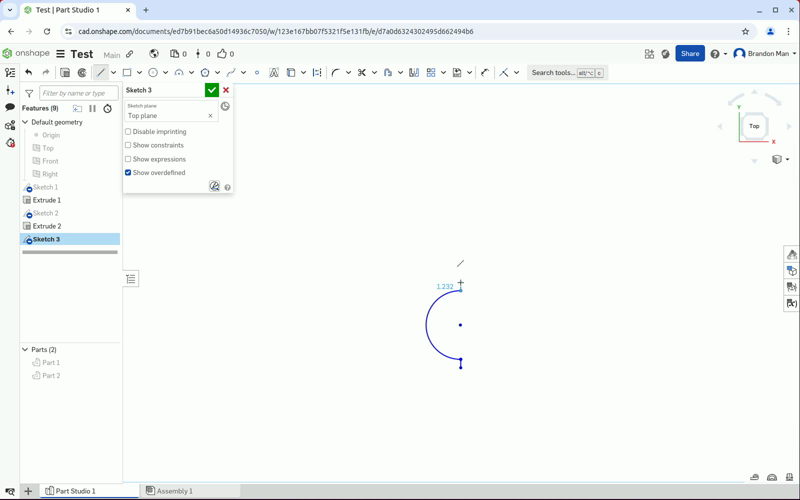
scroll(6)
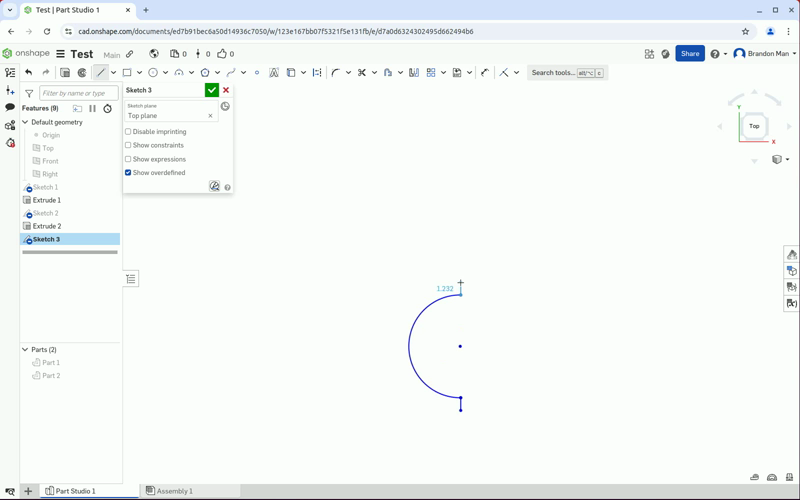
scroll(6)
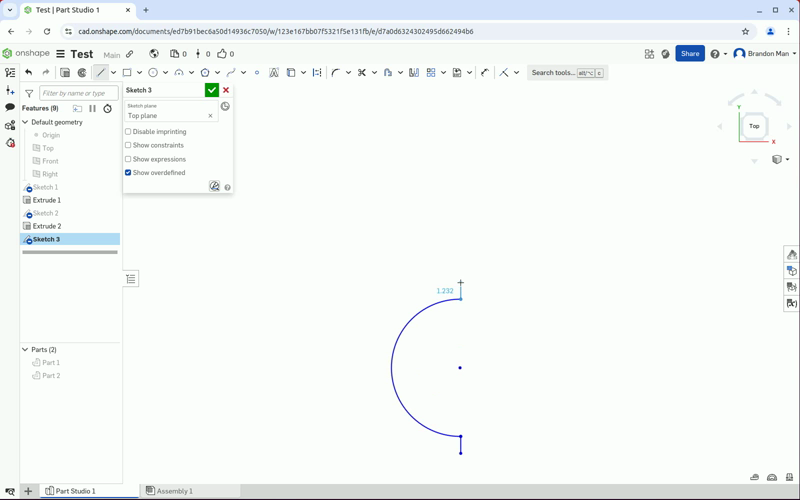
scroll(6)
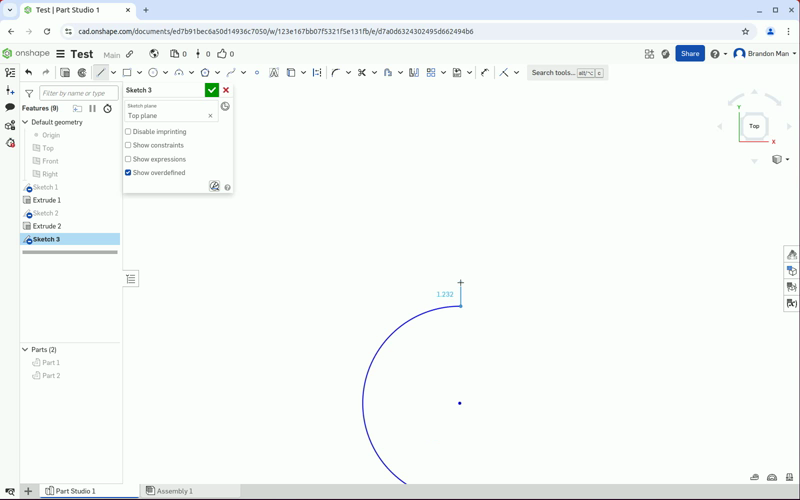
scroll(6)
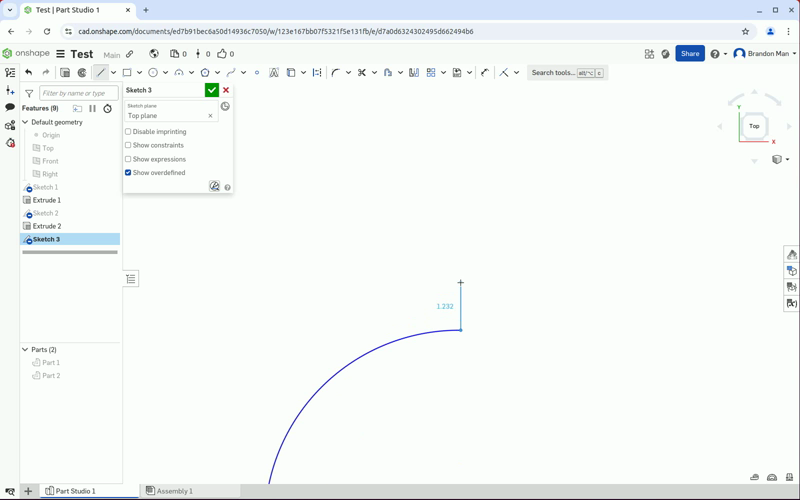
scroll(6)
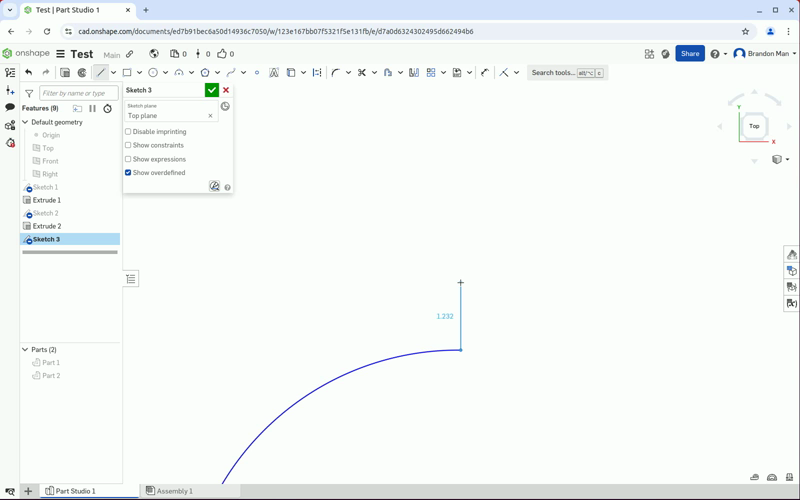
click(460, 282)
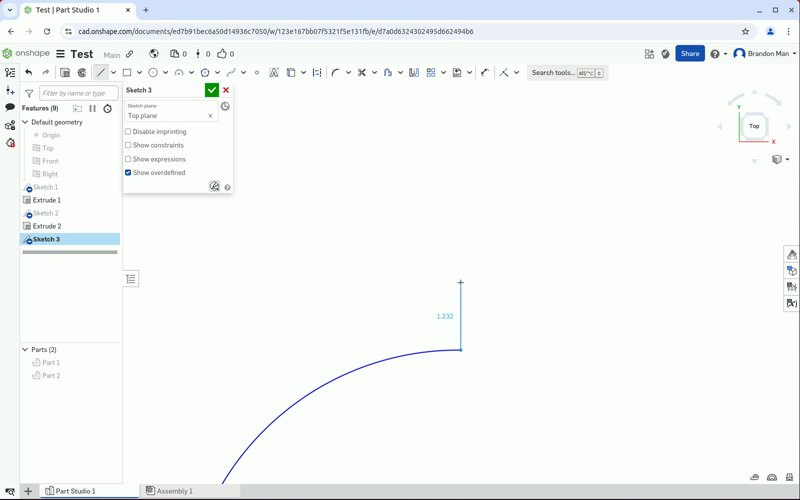
scroll(-6)
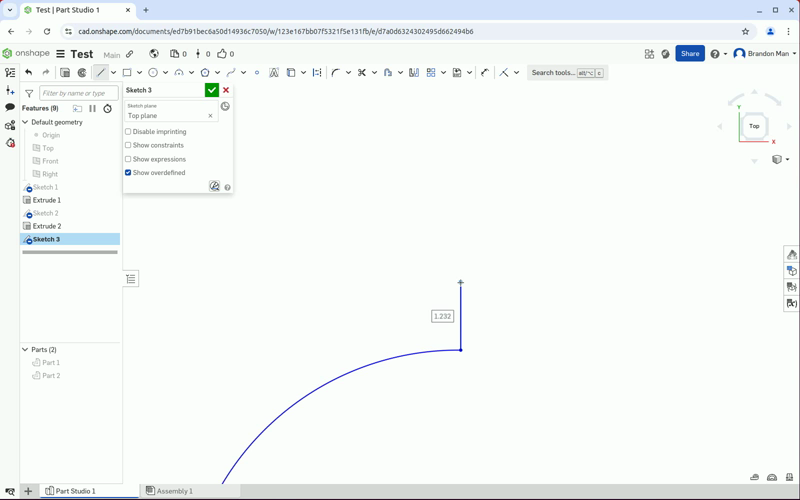
scroll(-6)
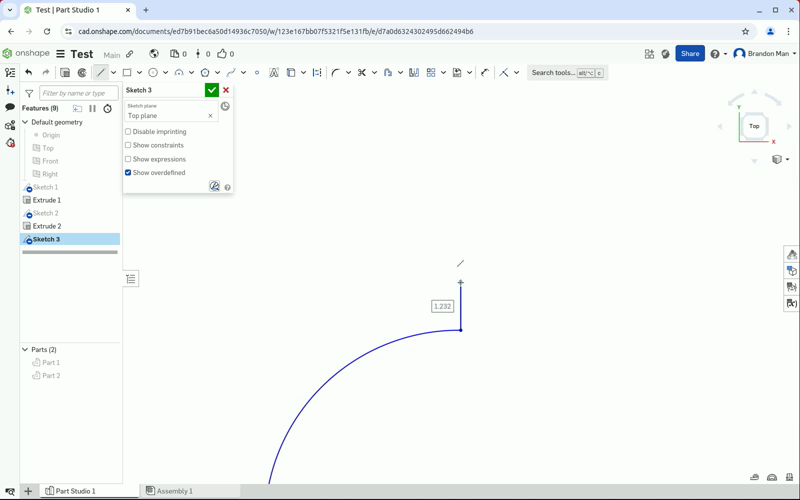
scroll(-6)
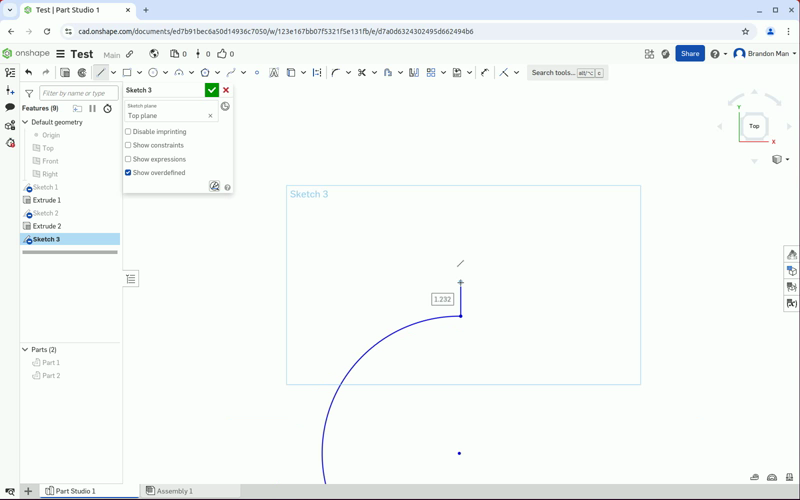
scroll(-6)
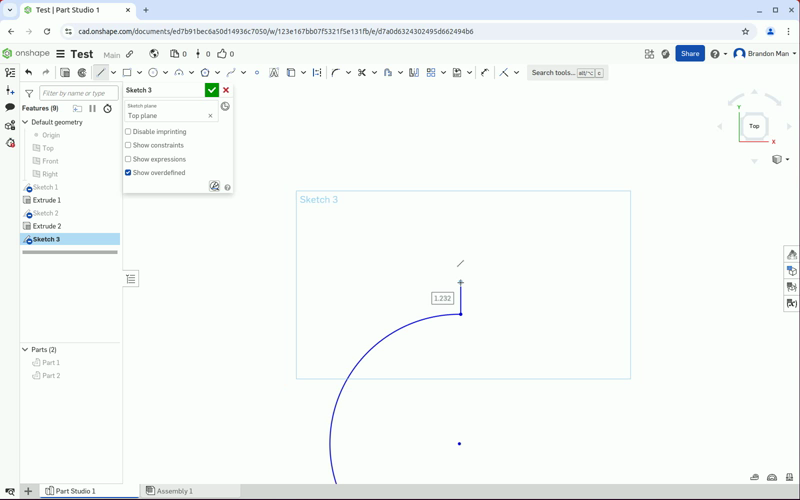
scroll(-6)
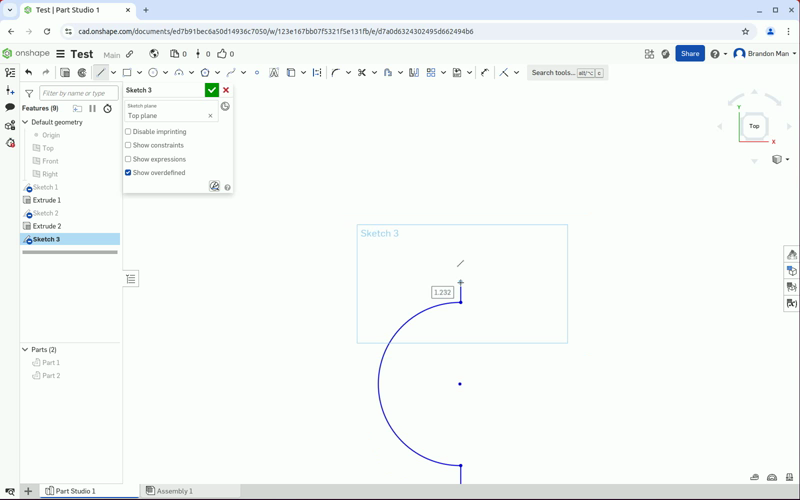
scroll(-6)
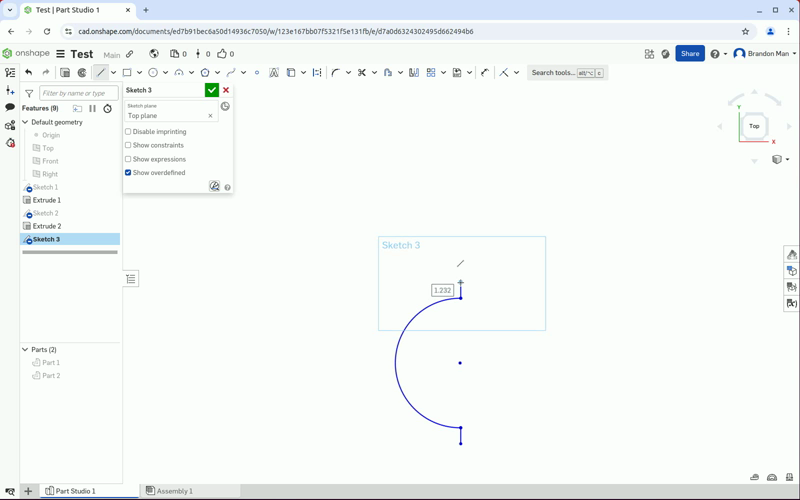
scroll(-6)
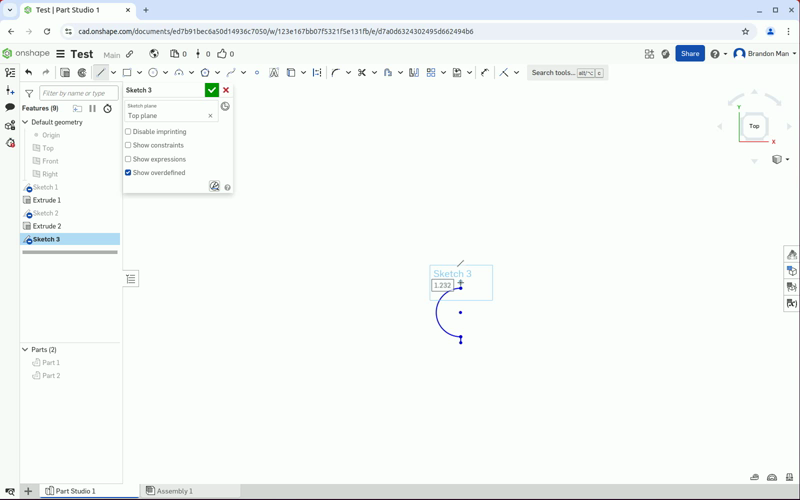
key_up(shift)
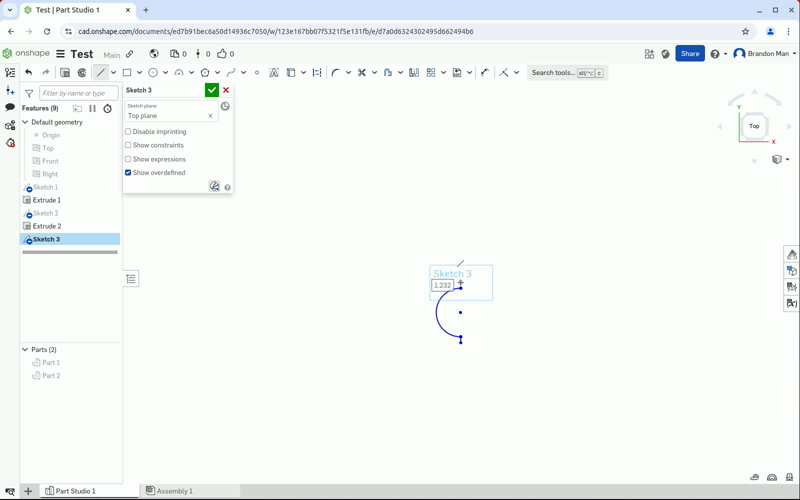
key(esc)
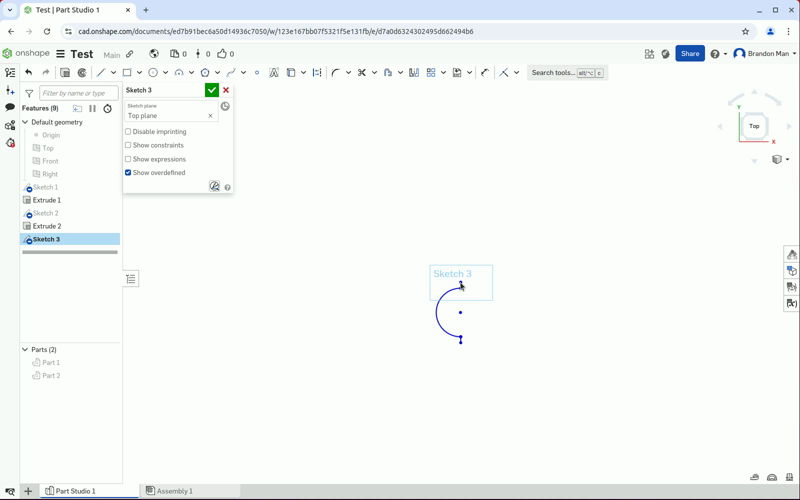
key(a)
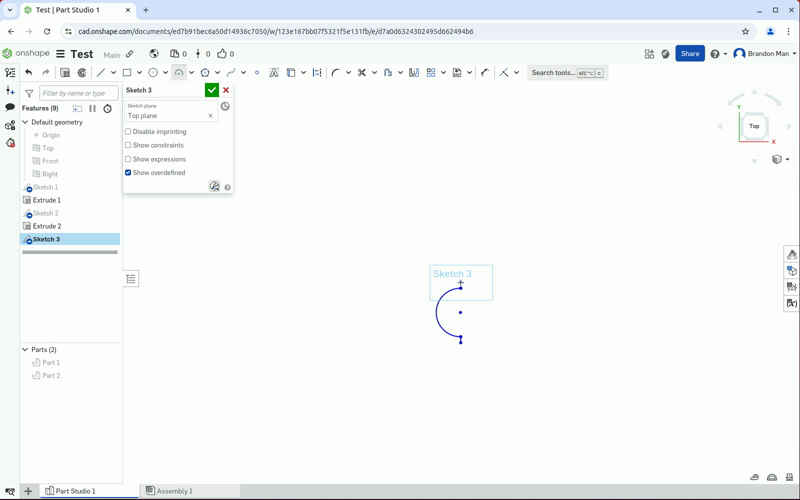
mouse_move(460, 282)
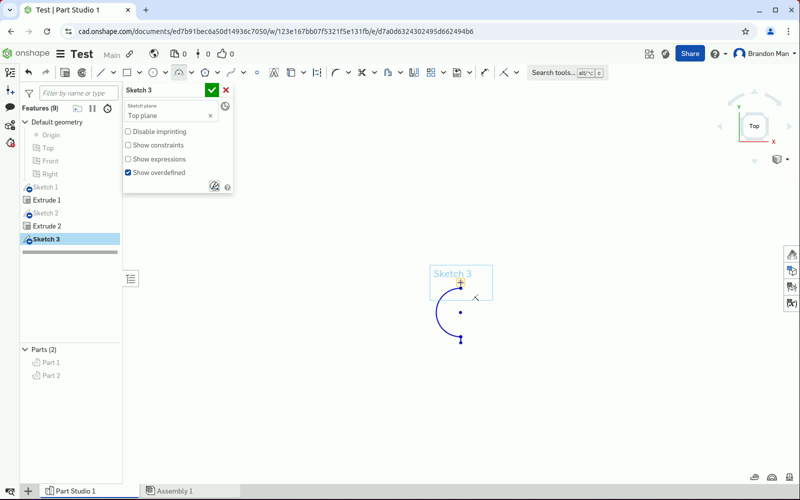
click(460, 282)
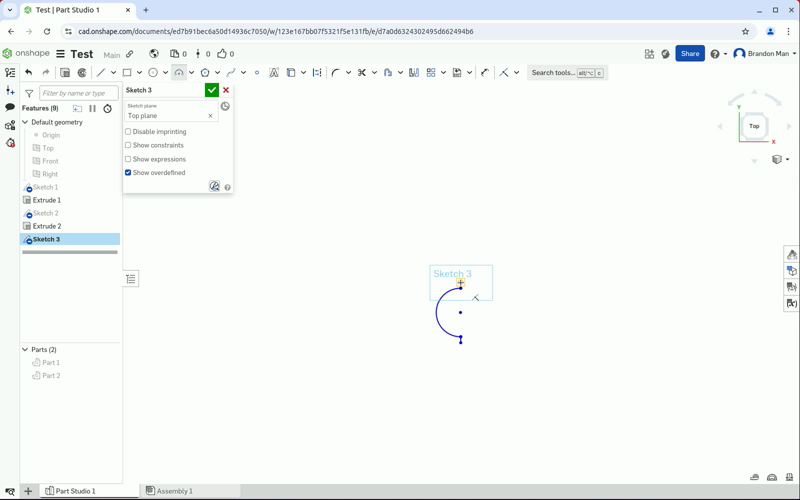
mouse_move(460, 342)
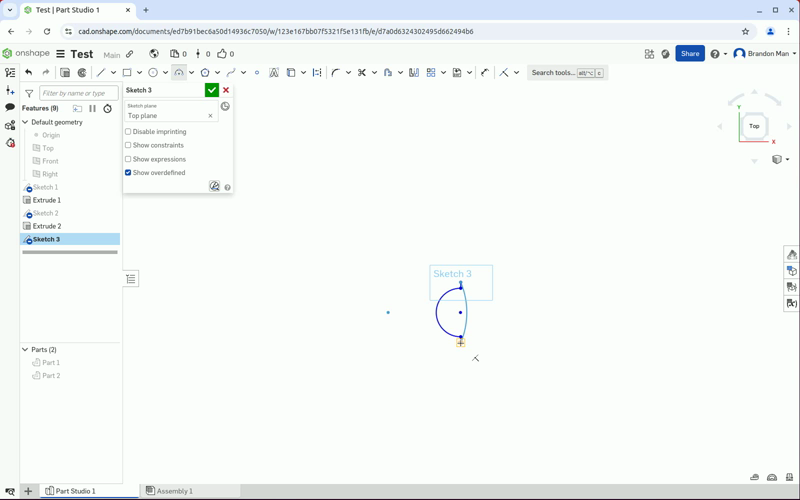
click(460, 342)
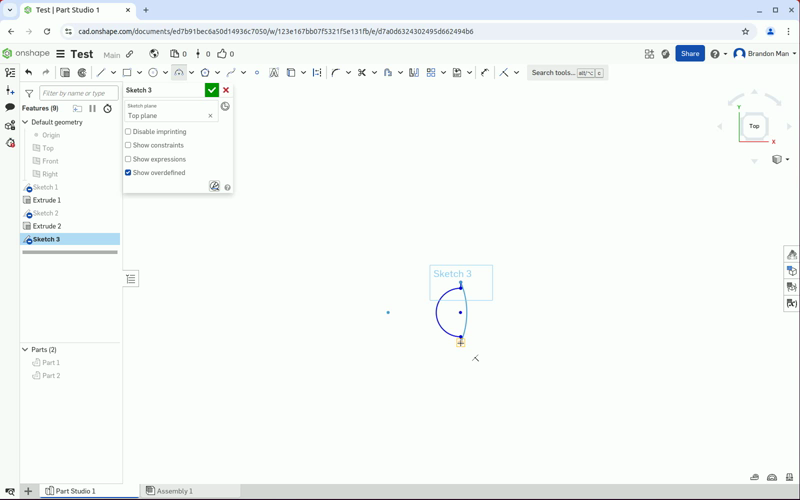
key_down(shift)
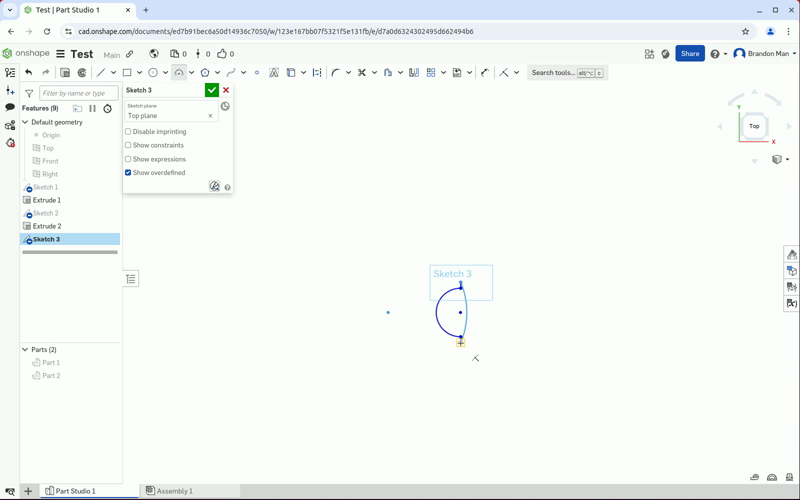
mouse_move(430, 312)
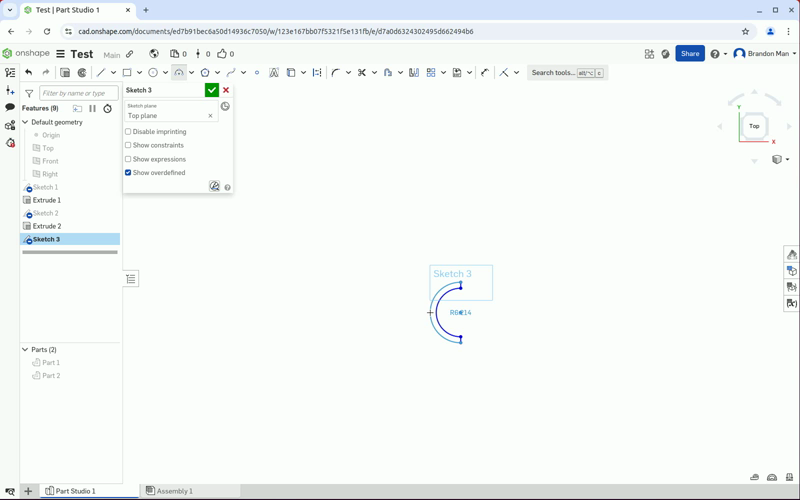
click(430, 312)
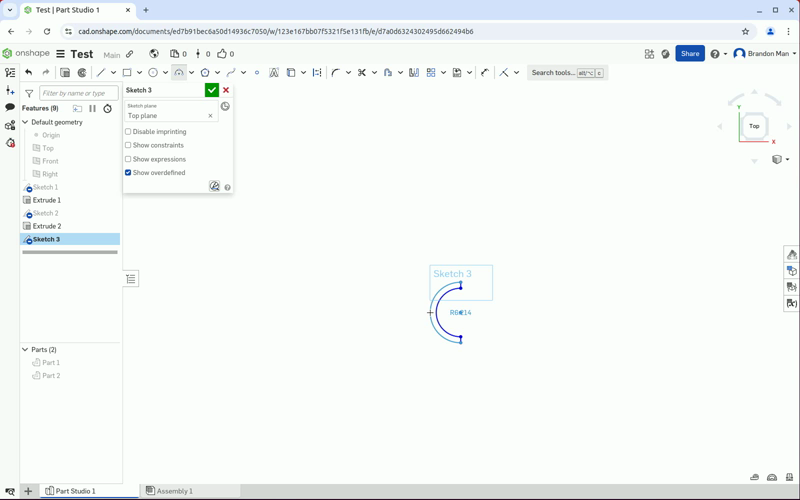
key_up(shift)
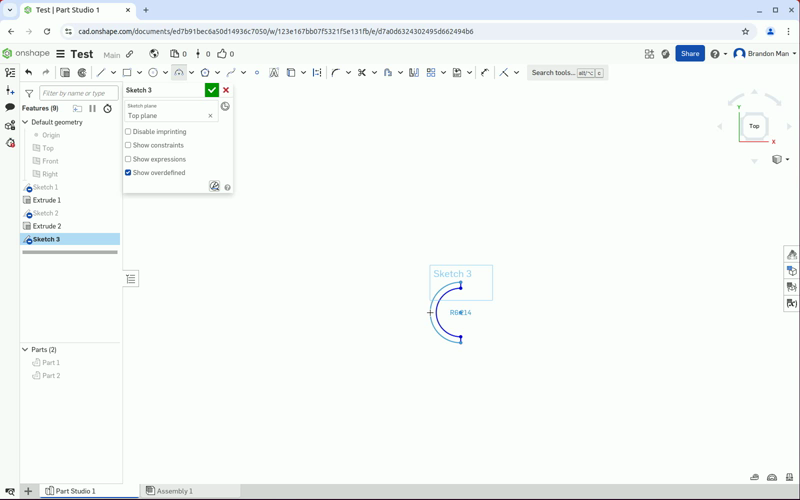
key(esc)
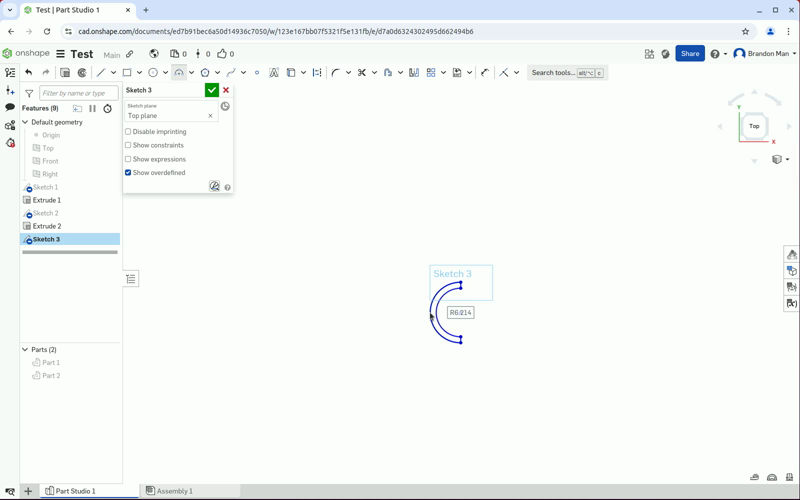
mouse_move(447, 323)
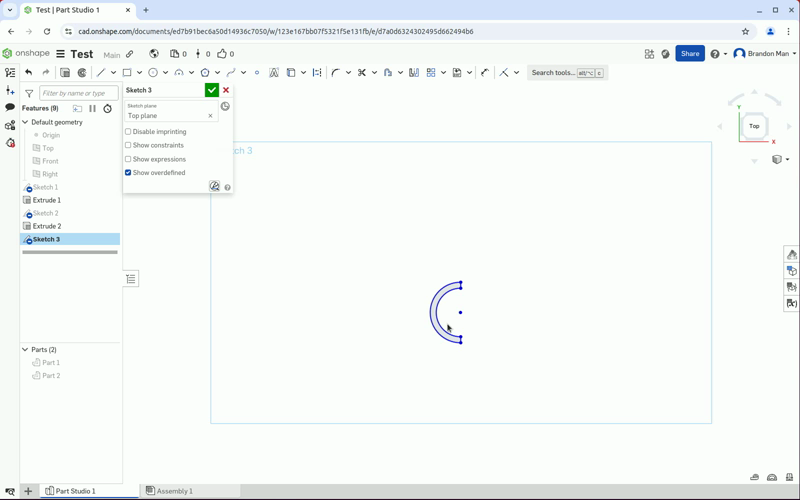
scroll(6)
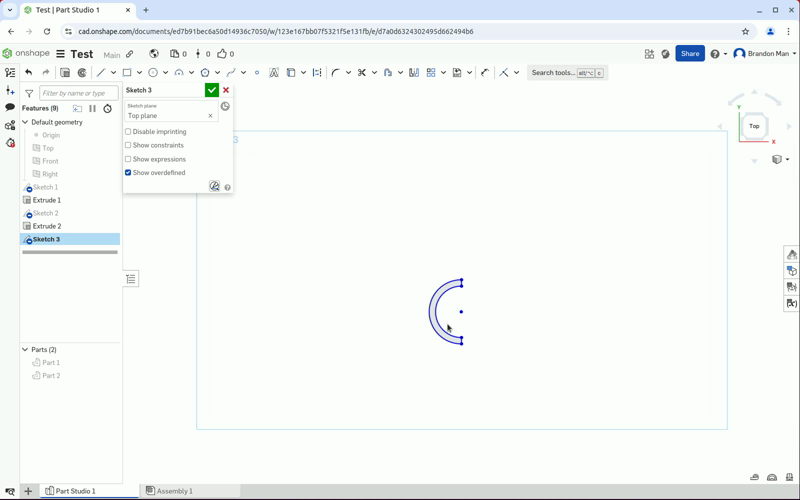
scroll(6)
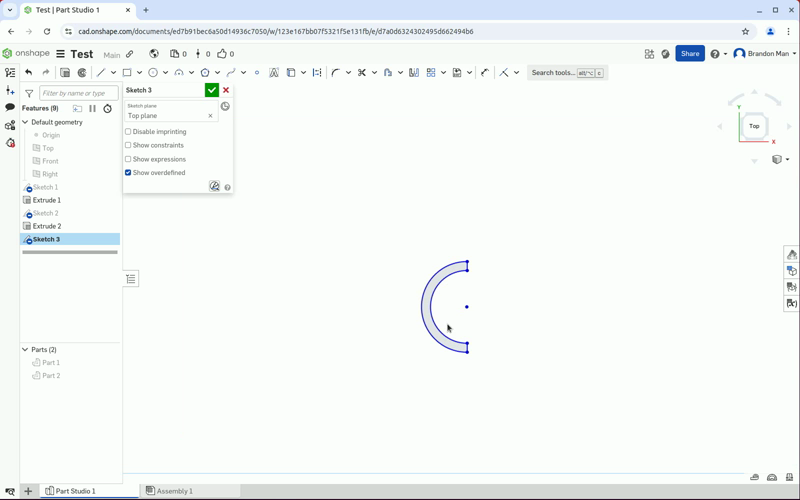
scroll(6)
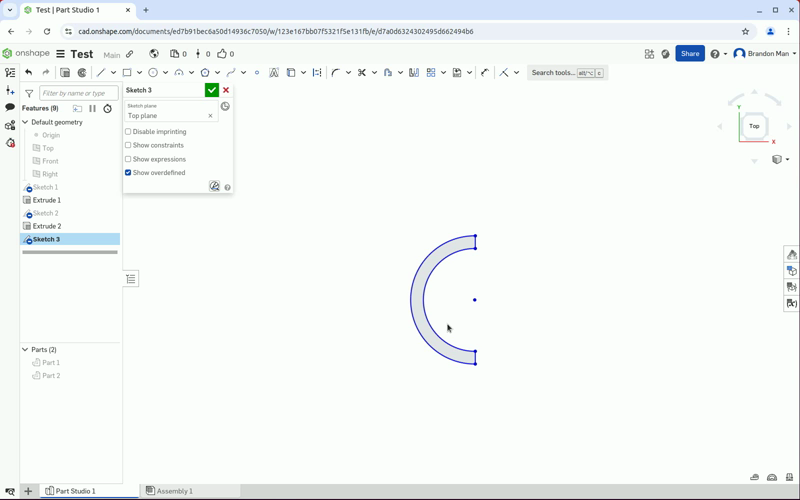
scroll(6)
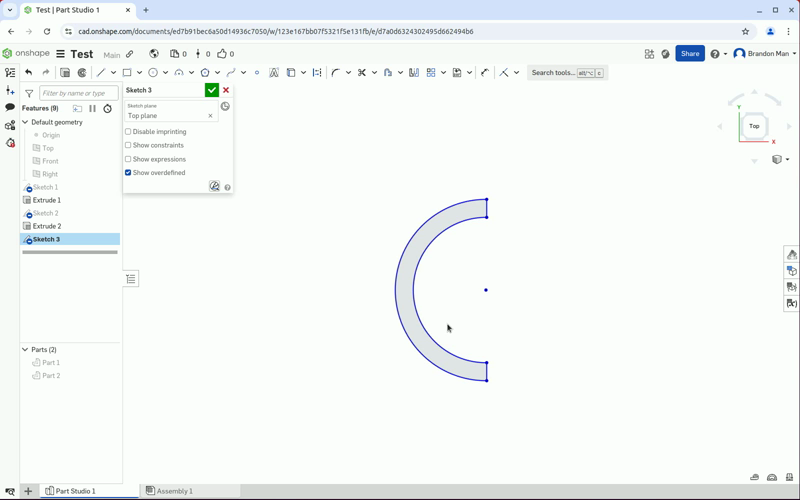
scroll(6)
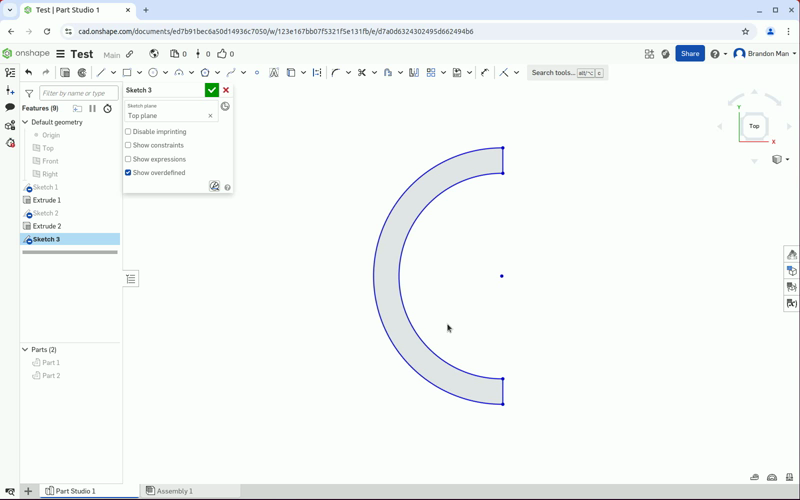
scroll(6)
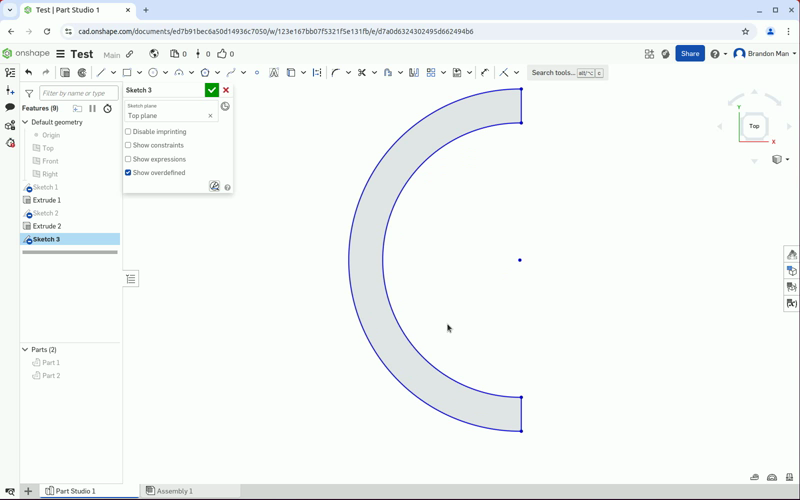
scroll(6)
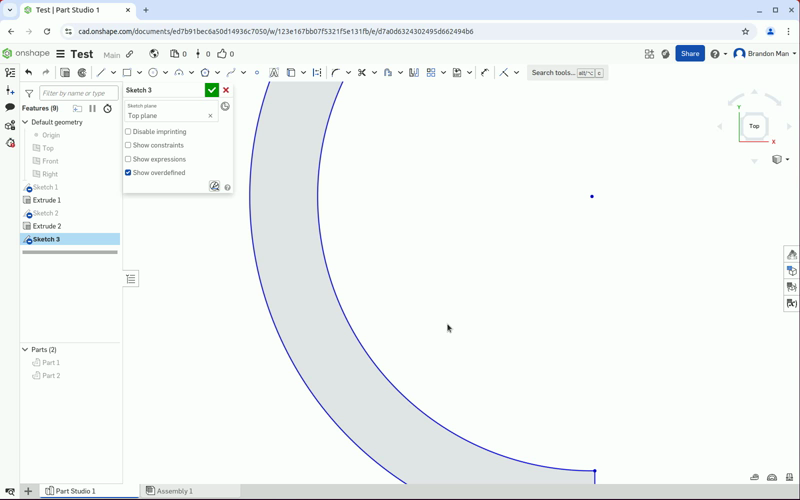
click(447, 323)
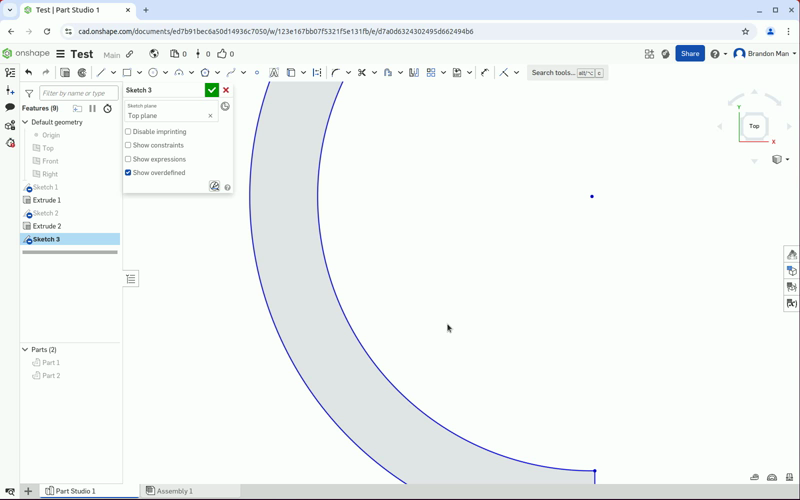
scroll(-6)
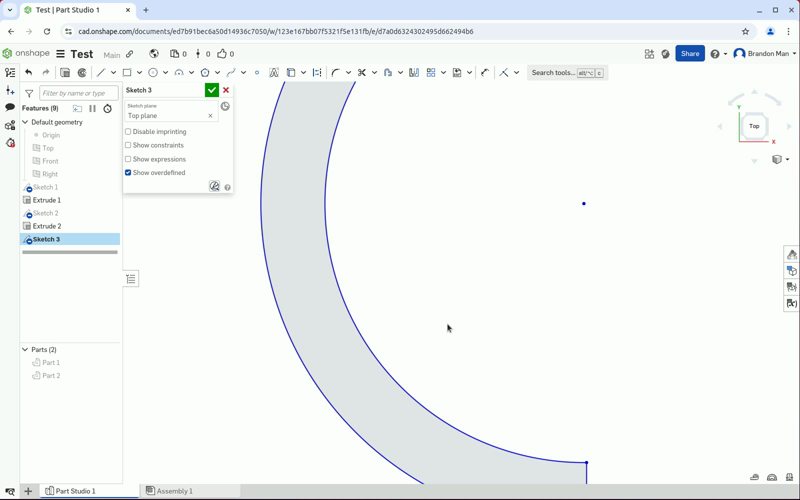
scroll(-6)
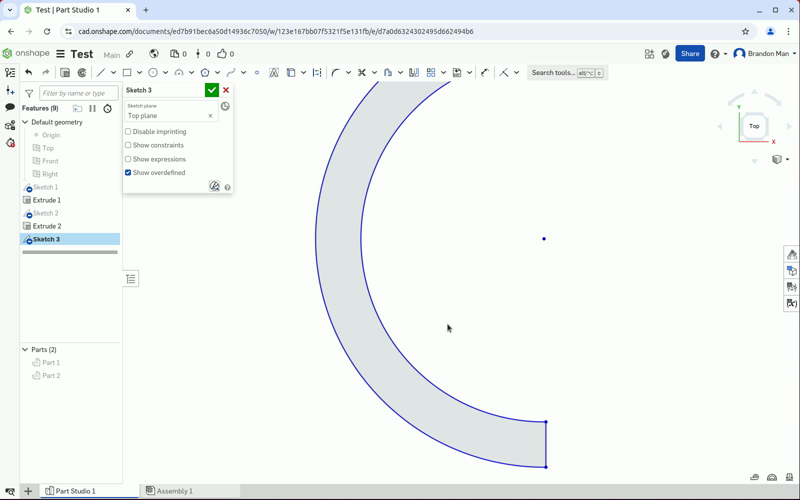
scroll(-6)
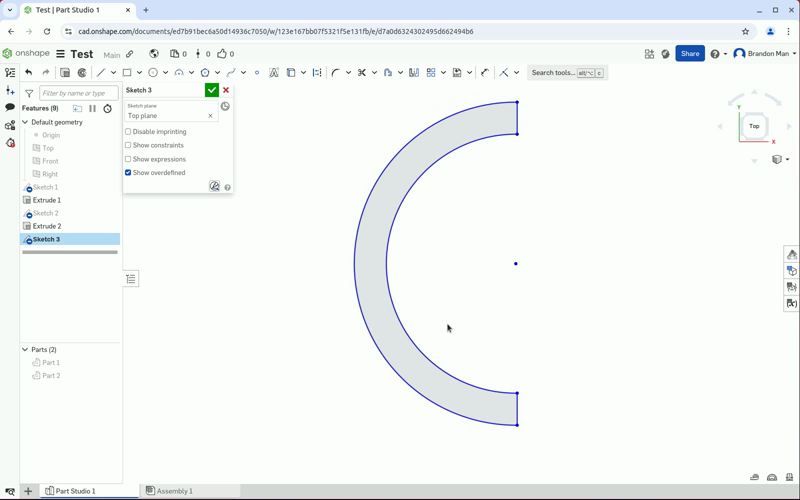
scroll(-6)
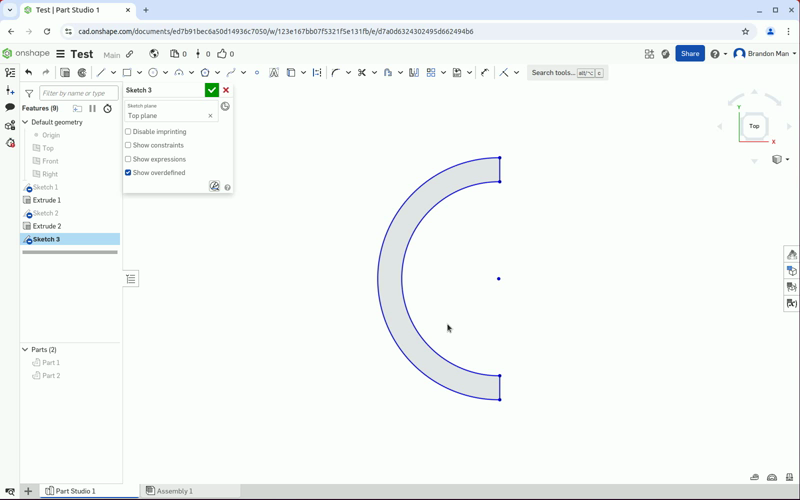
scroll(-6)
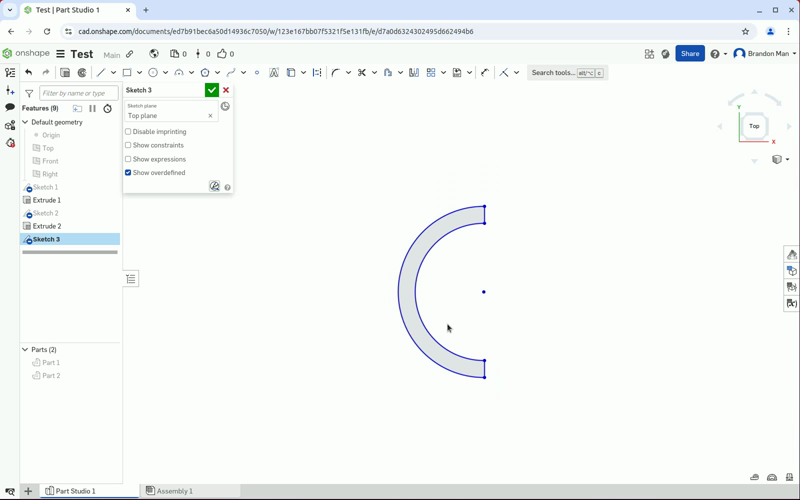
scroll(-6)
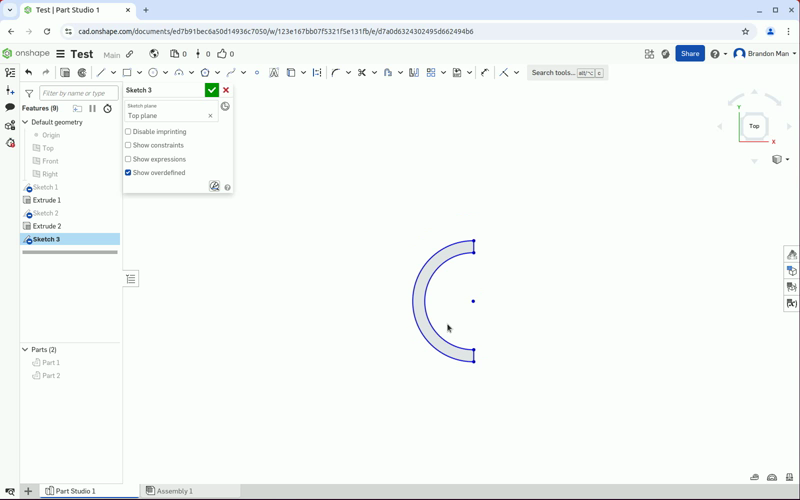
scroll(-6)
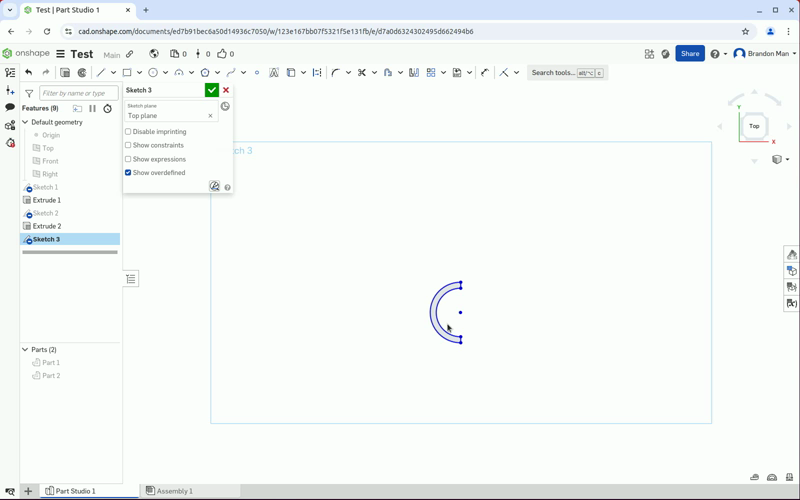
mouse_move(73, 352)
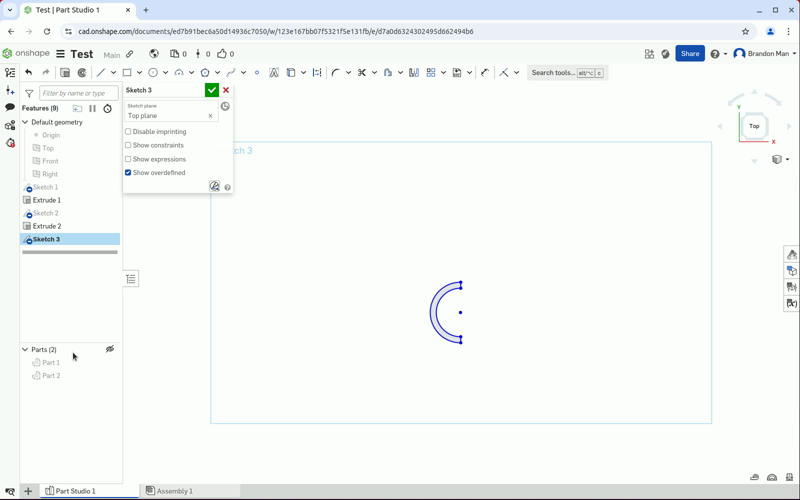
key(shift+y)
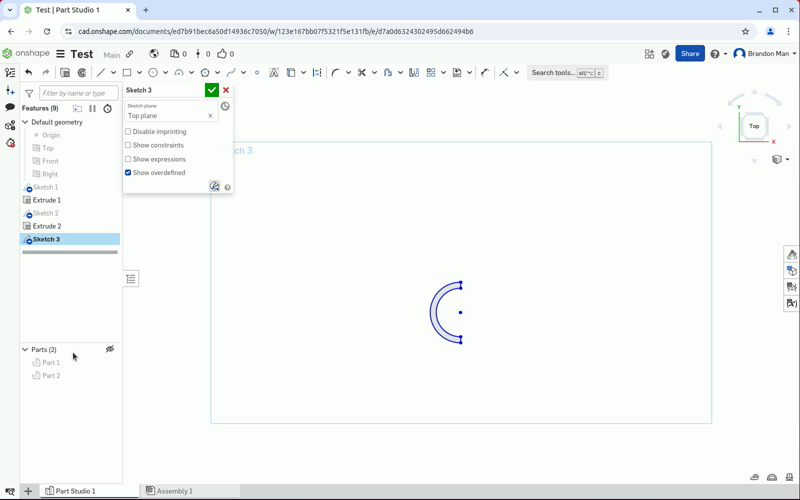
key(shift+e)
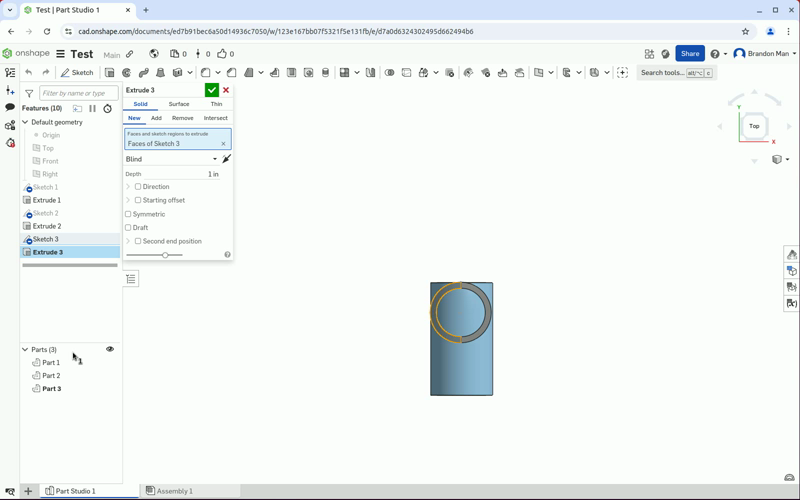
mouse_move(143, 106)
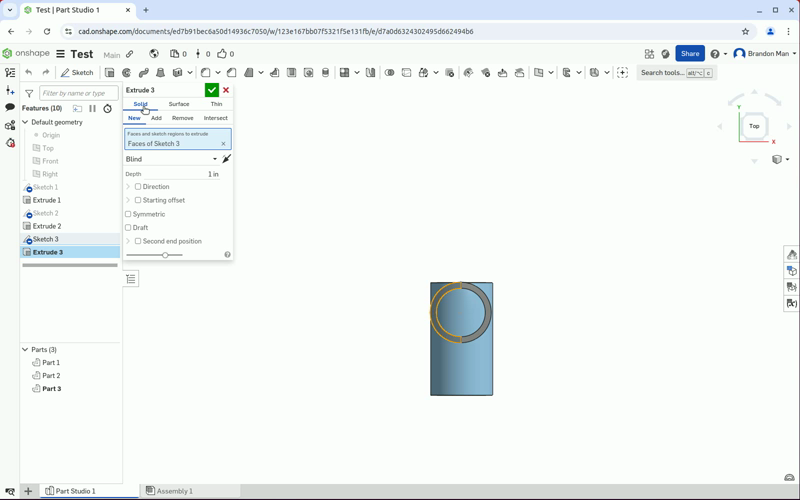
click(143, 106)
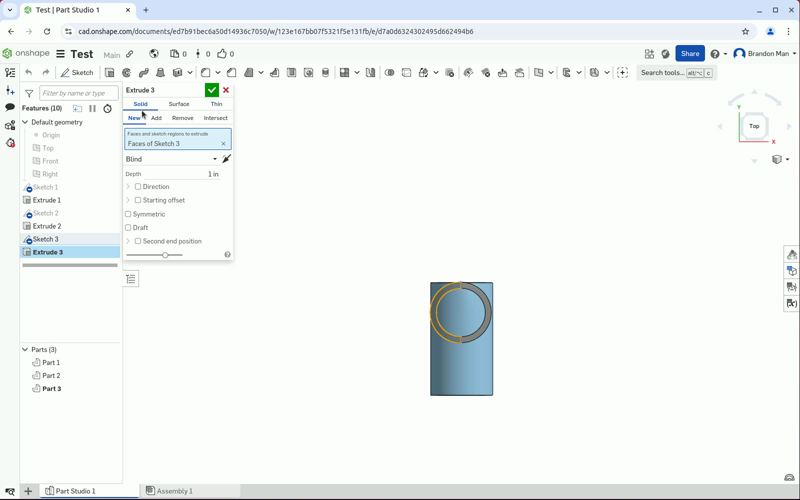
mouse_move(137, 120)
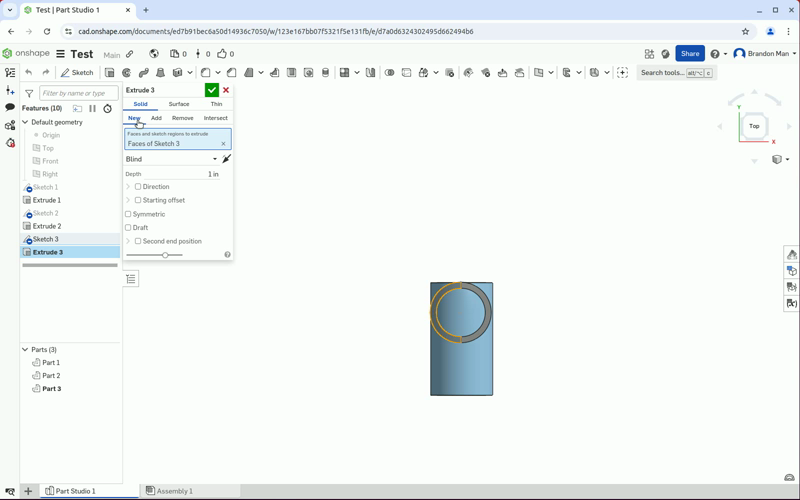
click(137, 120)
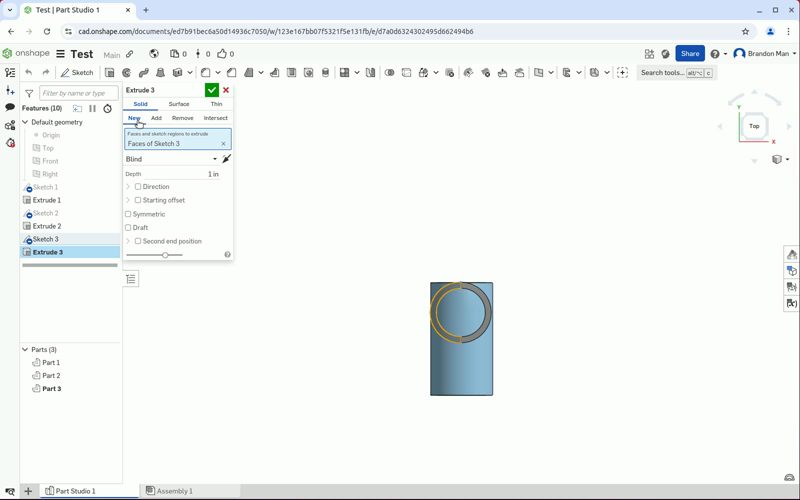
key(tab, 4)
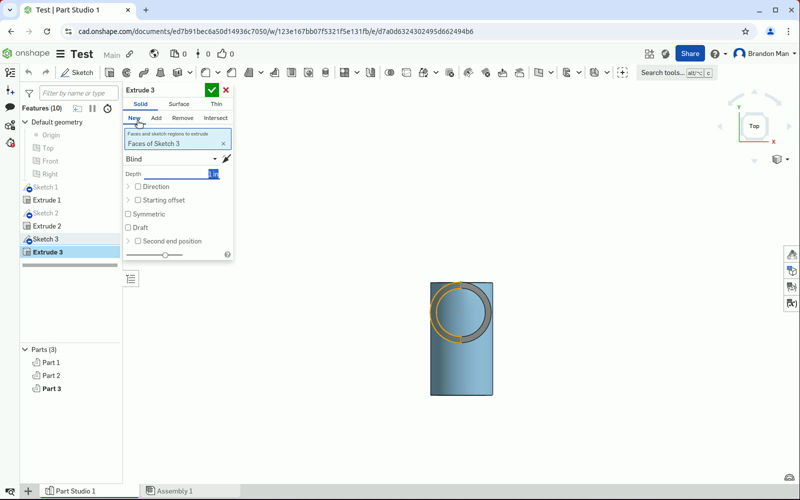
text(11.795)
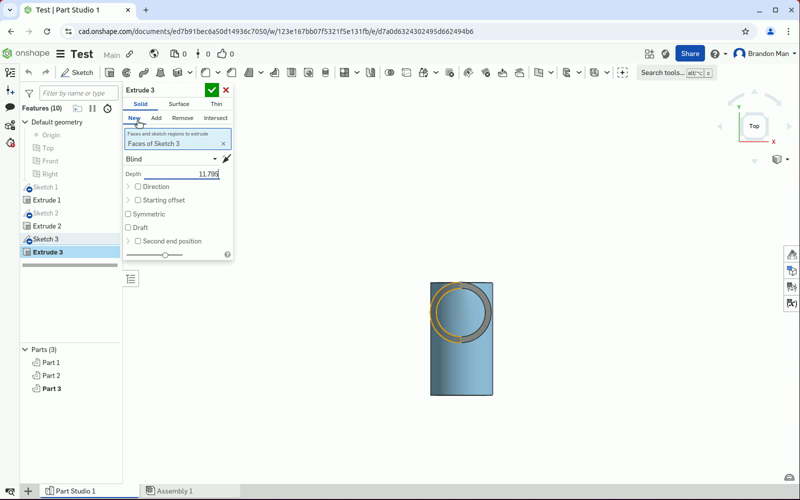
key(enter)
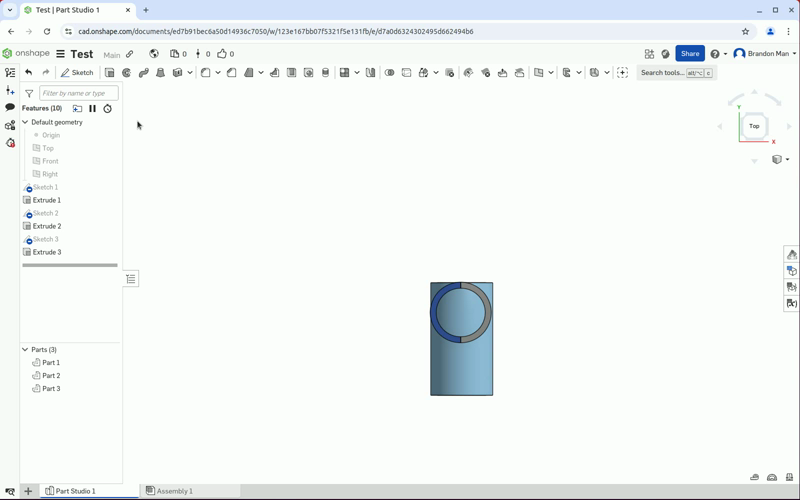
key(shift+h)
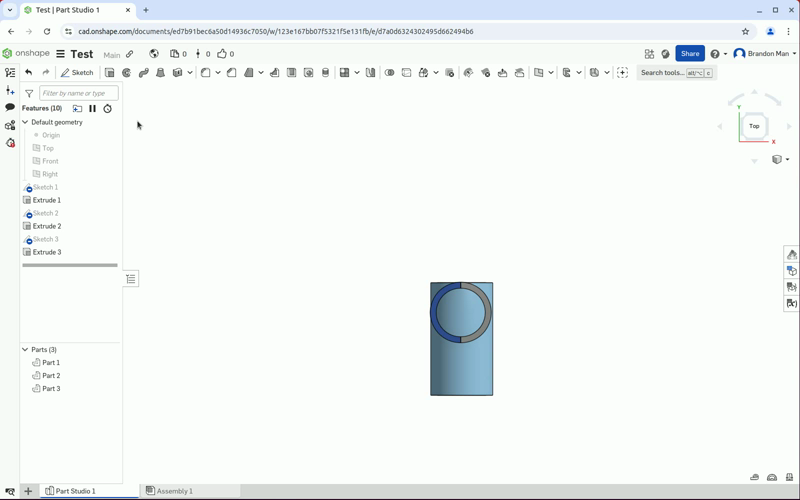
key(shift+h)
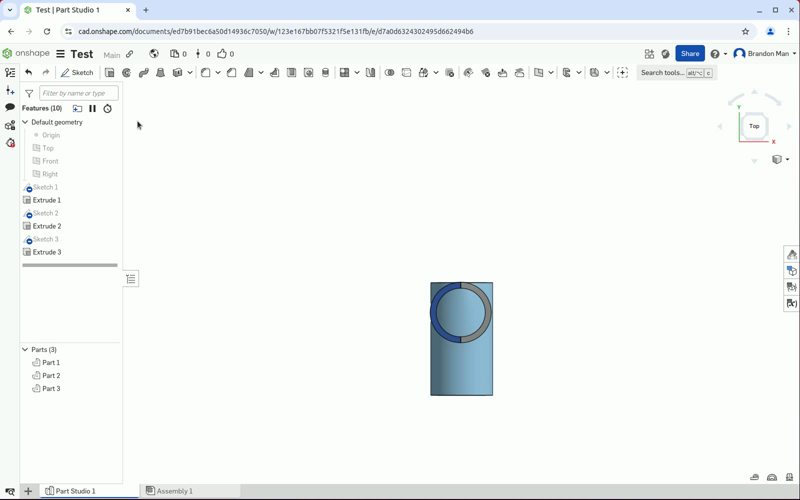
mouse_move(73, 189)
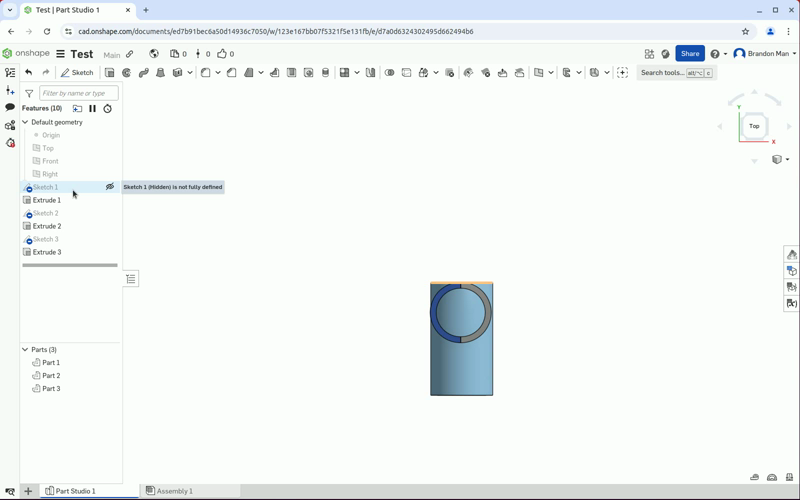
click(73, 189)
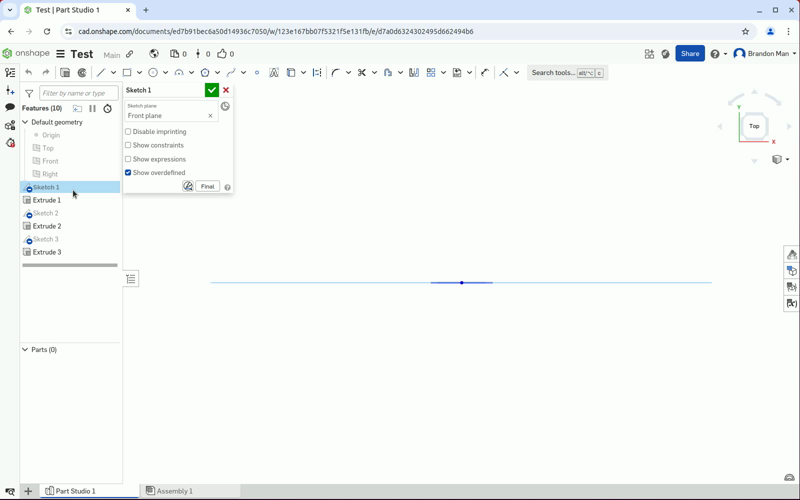
mouse_move(229, 92)
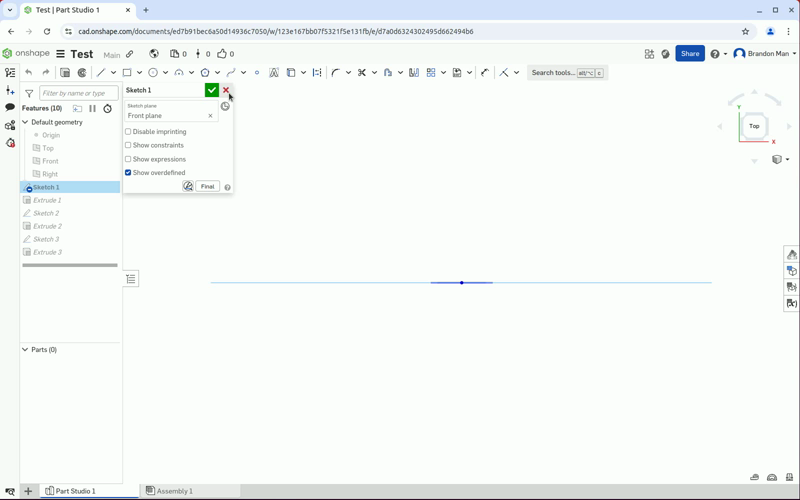
click(229, 92)
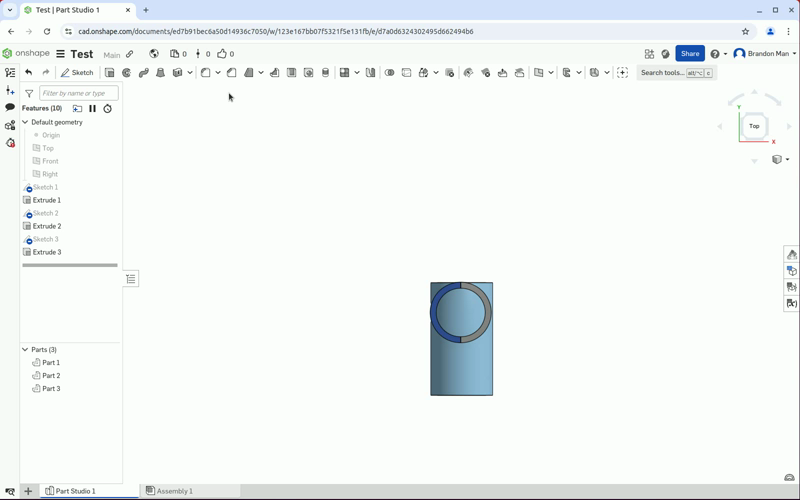
mouse_move(73, 352)
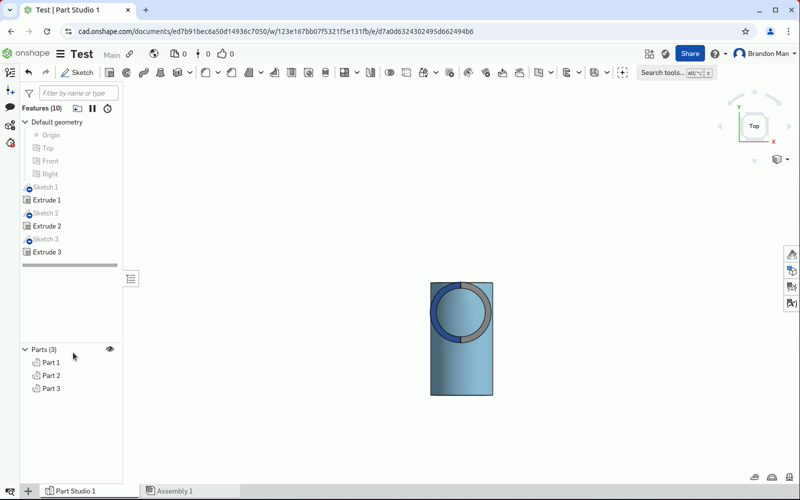
key(y)
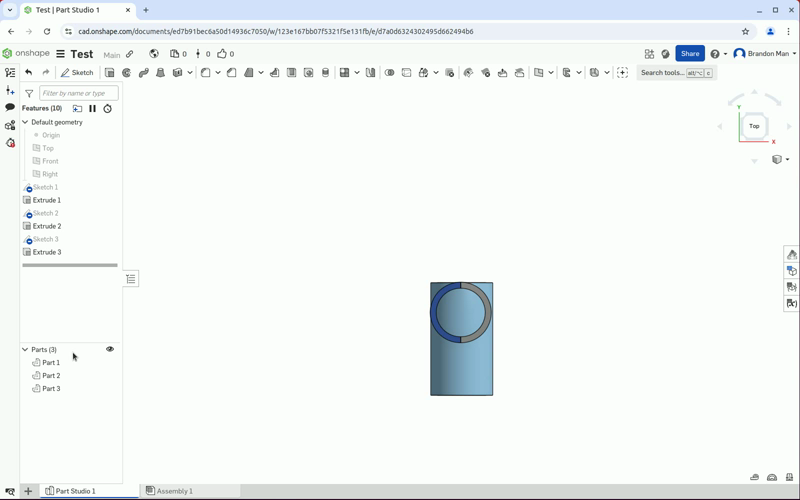
key(shift+p)
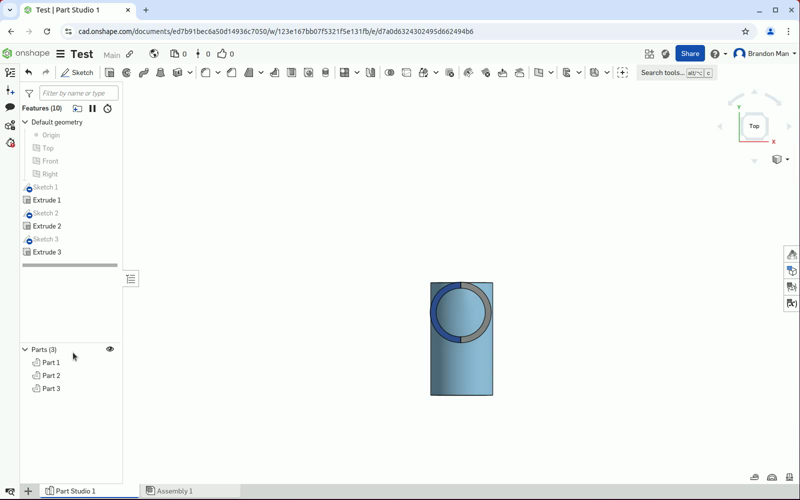
key(space)
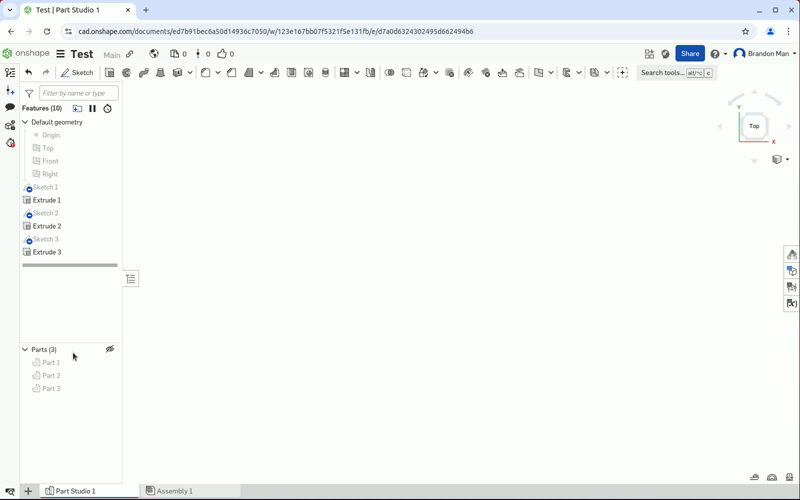
key_down(shift)
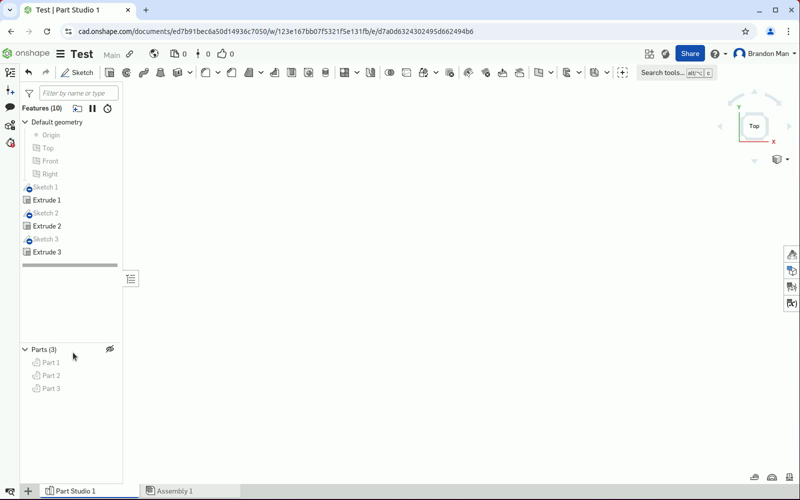
key(up)
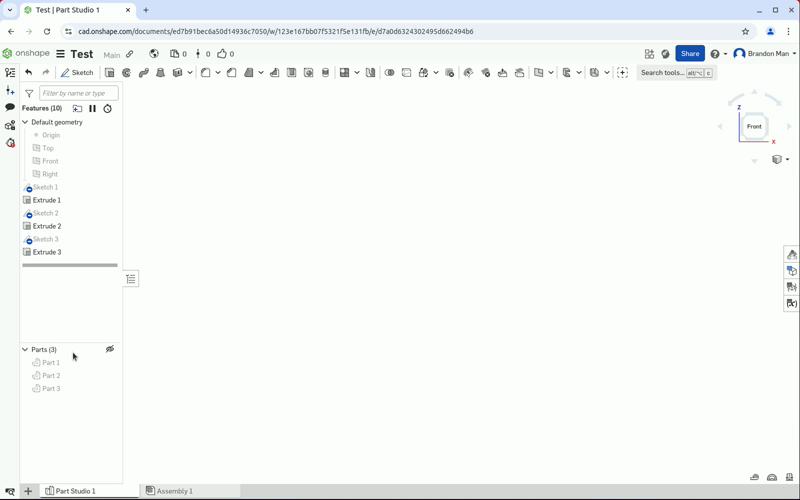
key_up(shift)
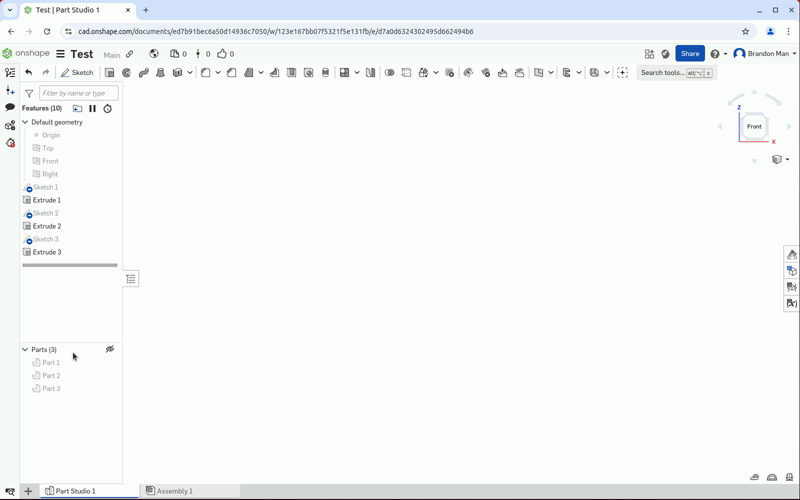
mouse_move(73, 352)
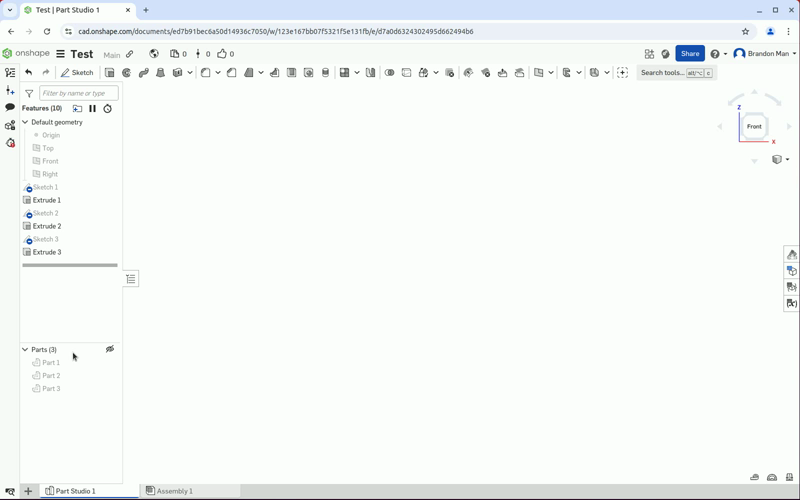
key(shift+y)
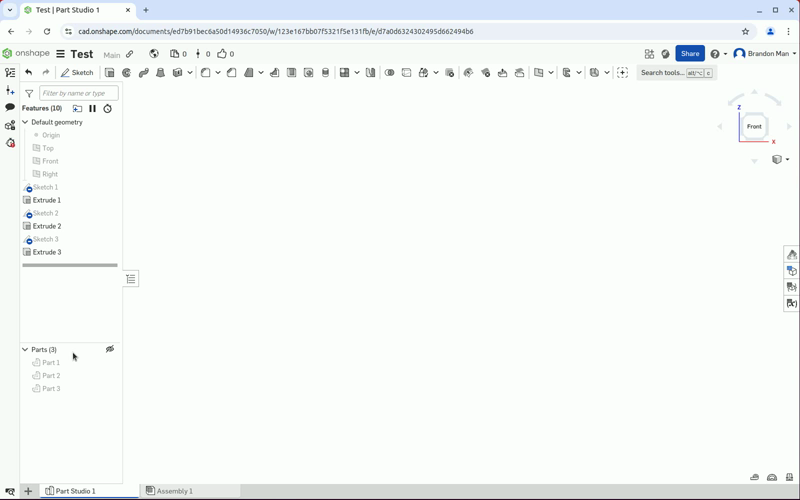
key(shift+s)
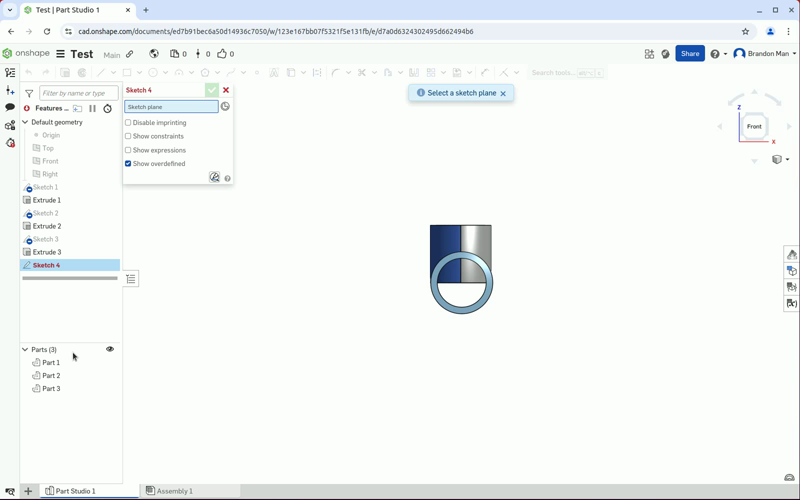
mouse_move(73, 163)
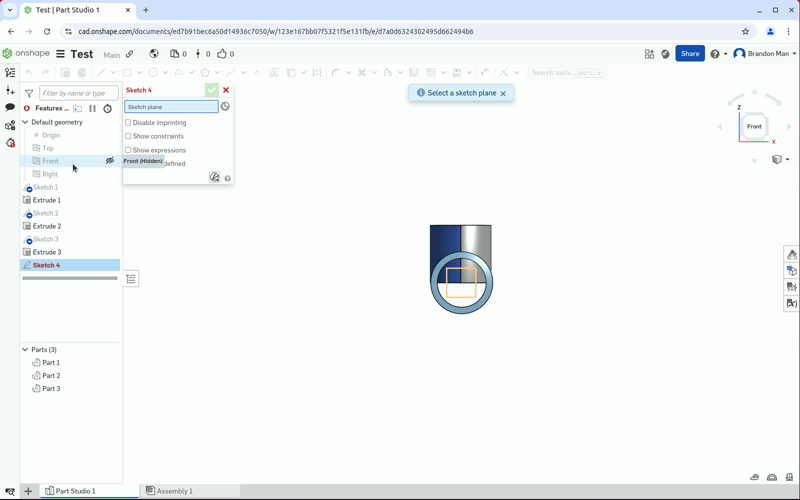
click(73, 163)
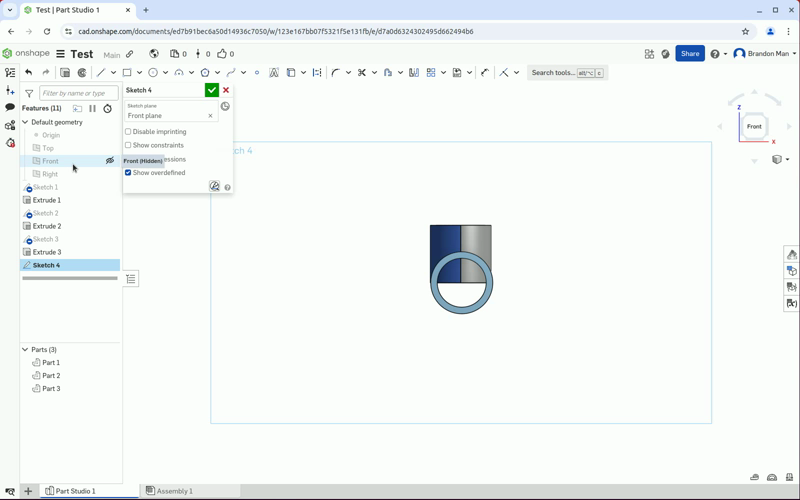
mouse_move(73, 352)
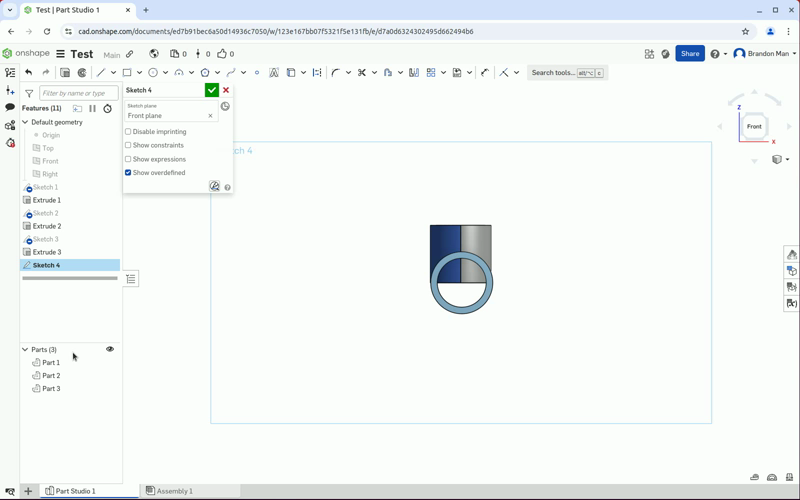
key(y)
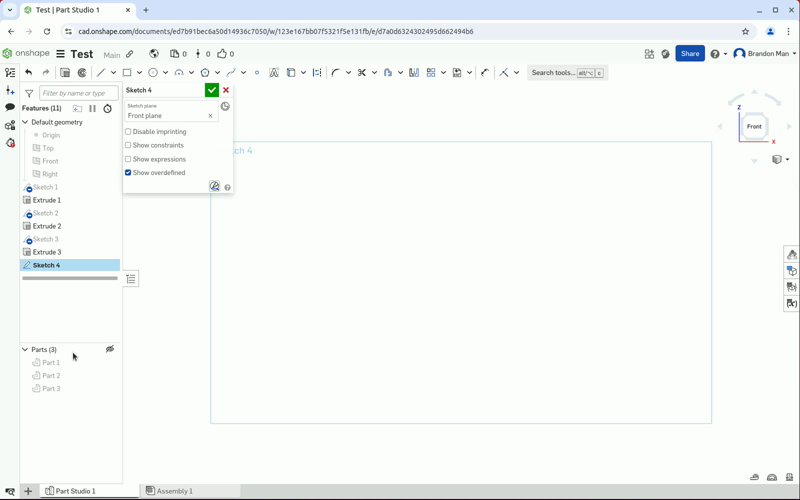
key(c)
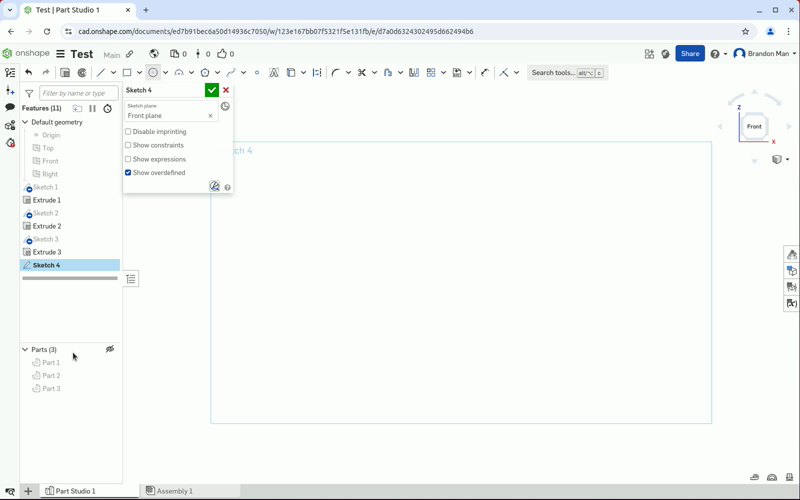
key_down(shift)
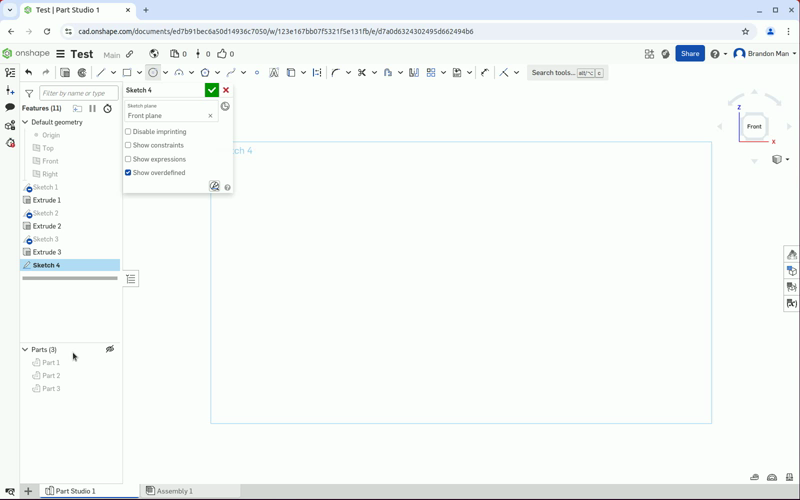
mouse_move(461, 282)
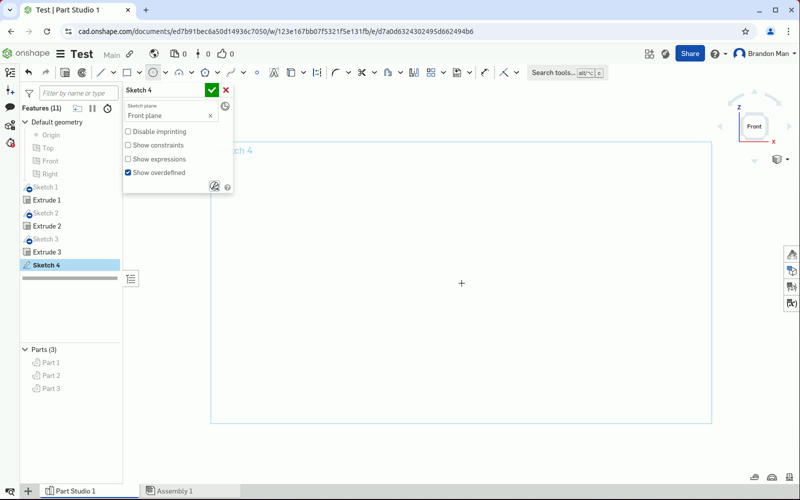
click(461, 282)
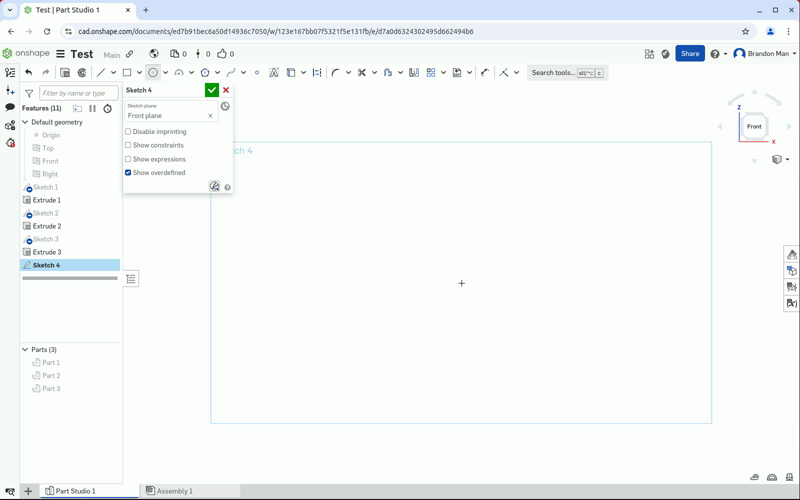
key_up(shift)
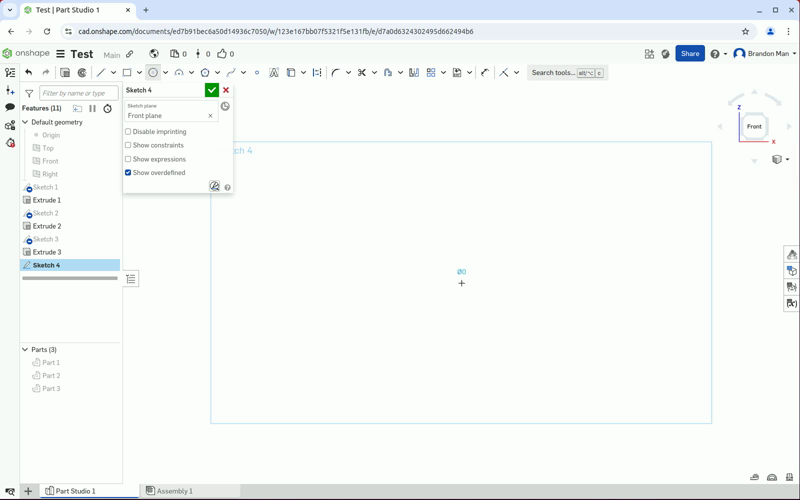
mouse_move(486, 282)
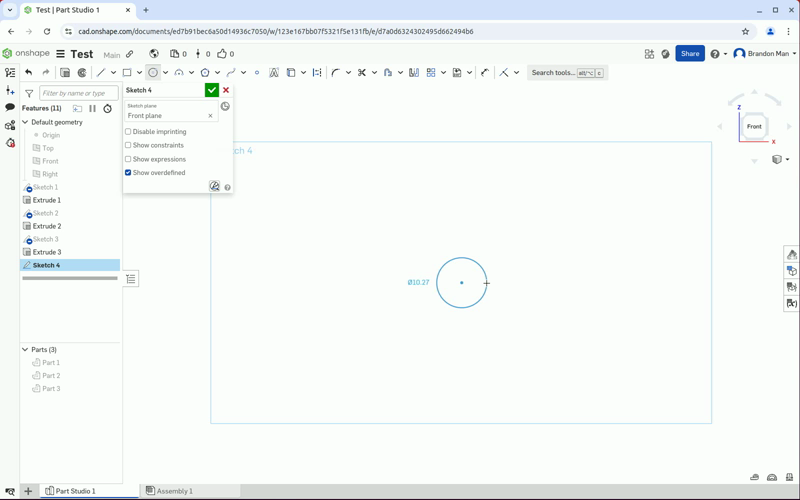
click(486, 282)
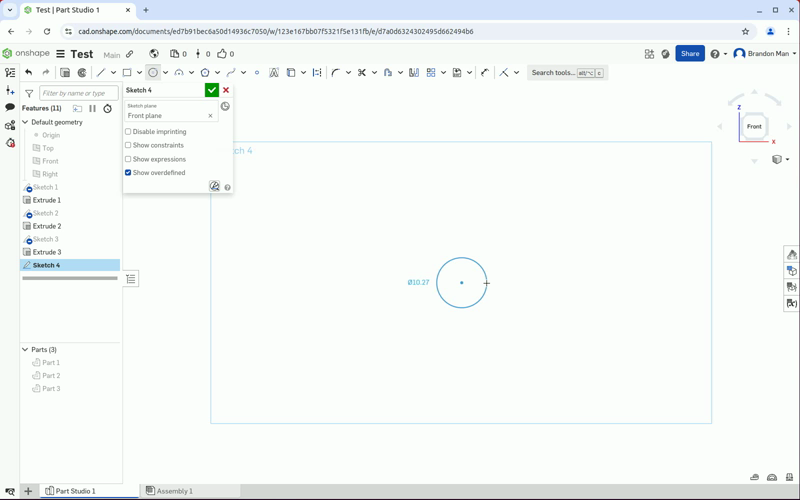
key(esc)
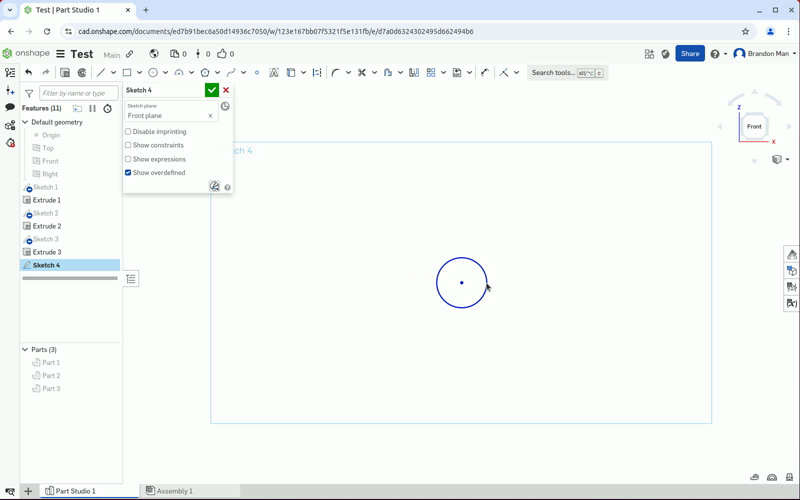
mouse_move(479, 273)
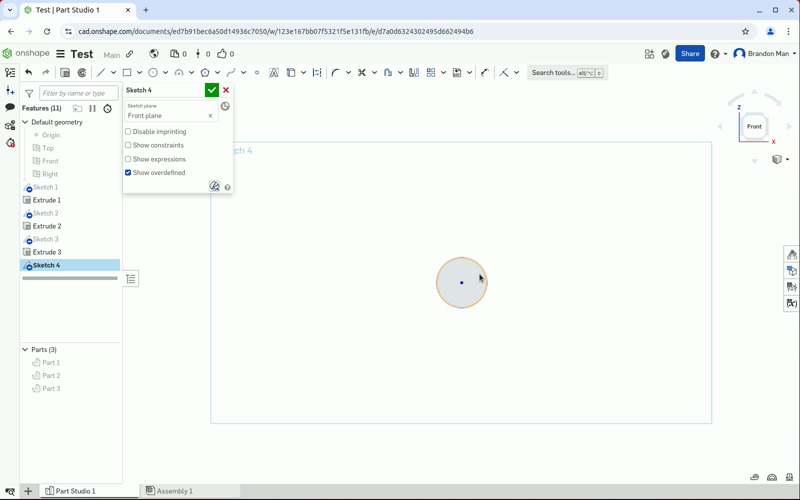
click(479, 273)
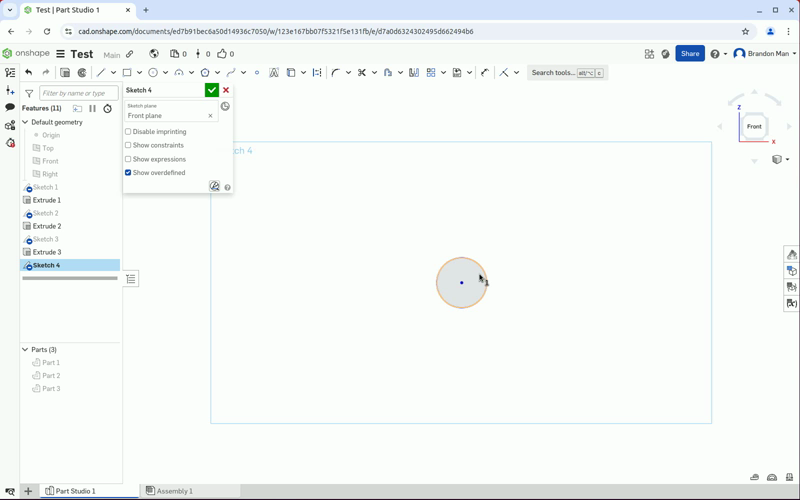
mouse_move(73, 352)
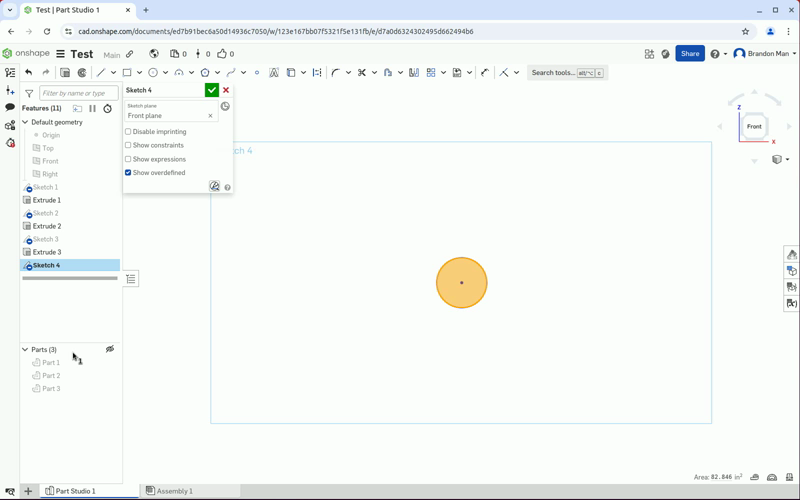
key(shift+y)
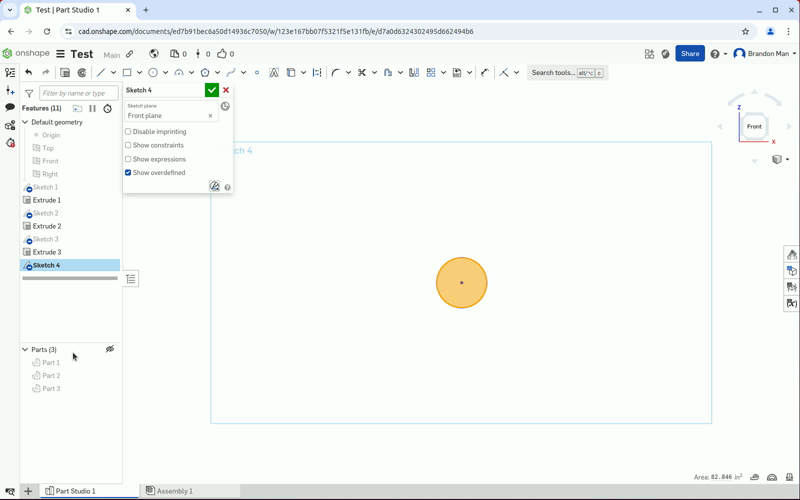
key(shift+e)
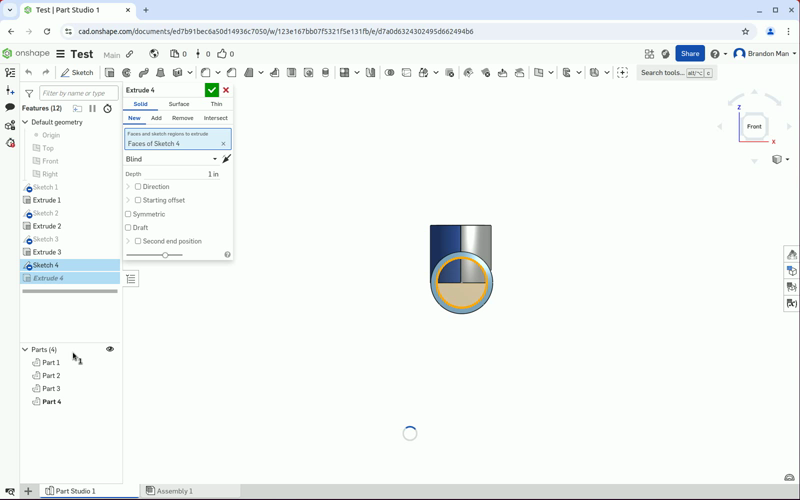
mouse_move(143, 106)
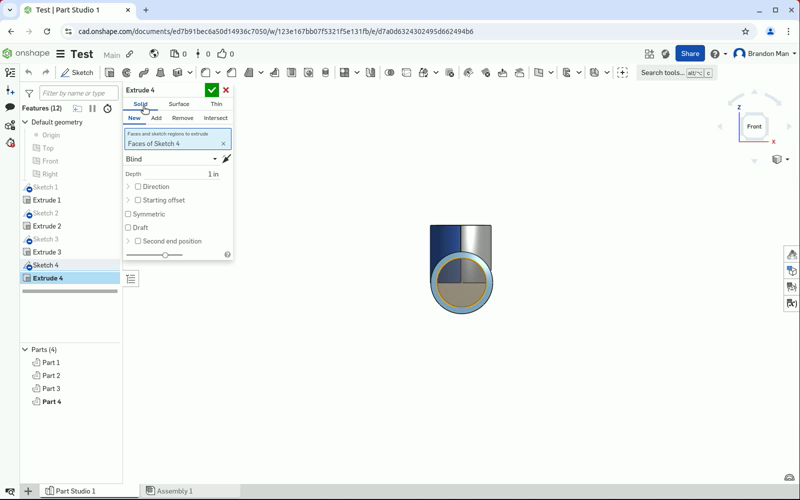
click(143, 106)
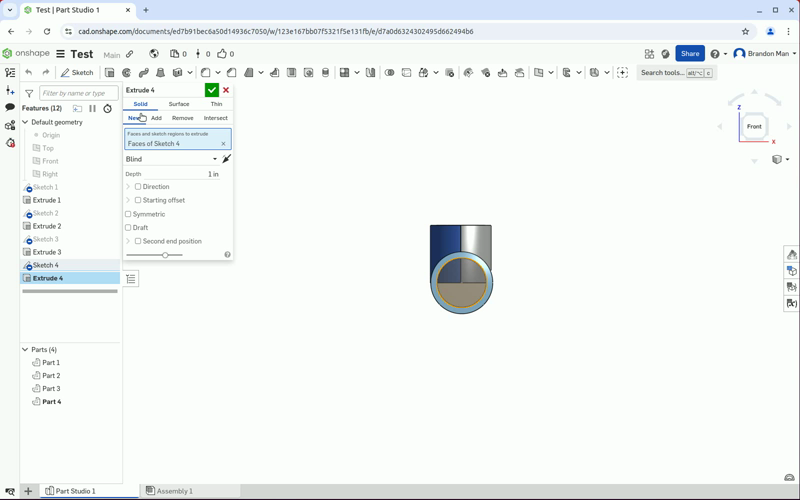
mouse_move(137, 120)
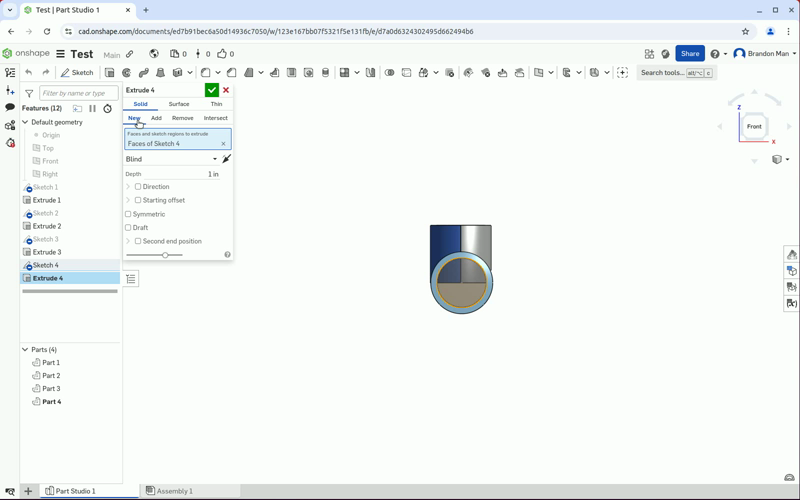
click(137, 120)
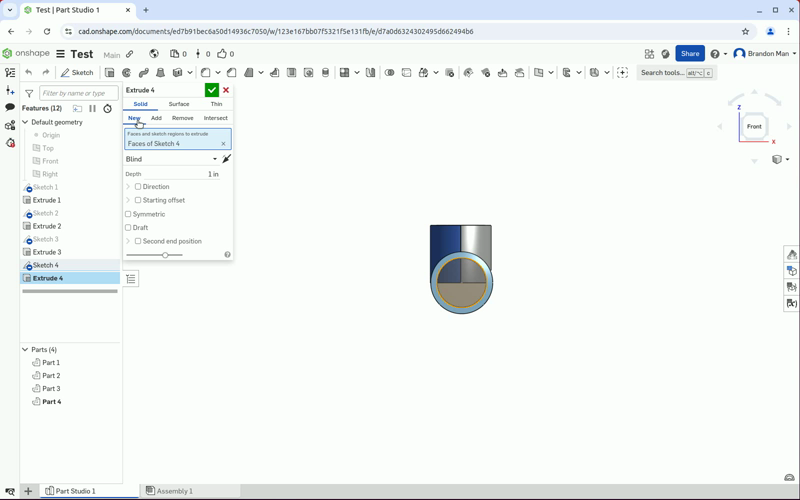
key(tab, 4)
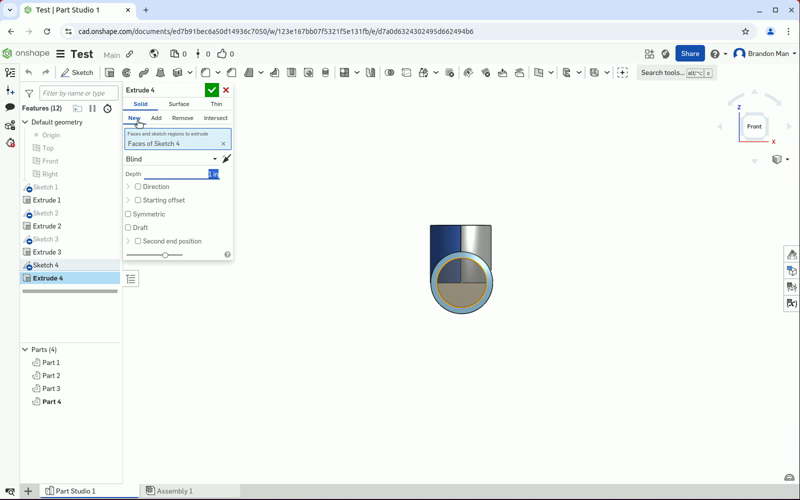
text(2.889)
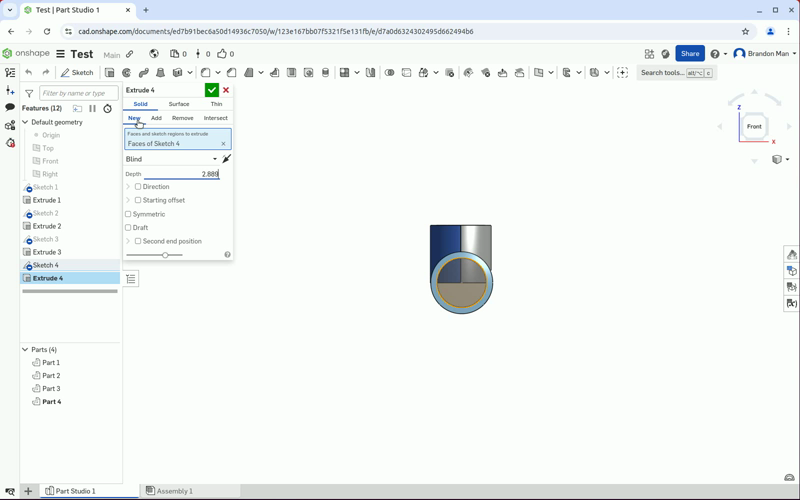
key(enter)
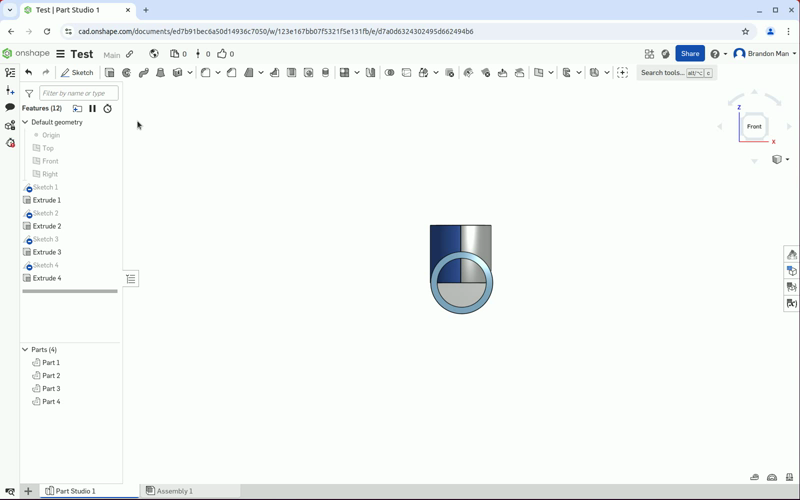
key(shift+h)
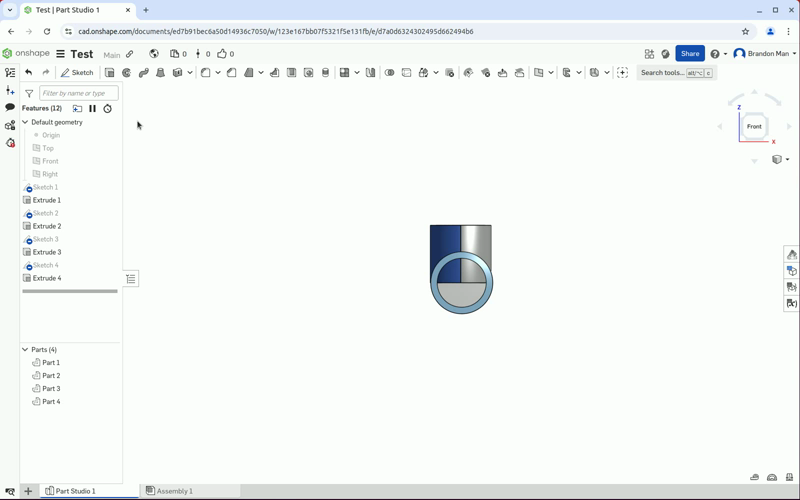
key(shift+h)
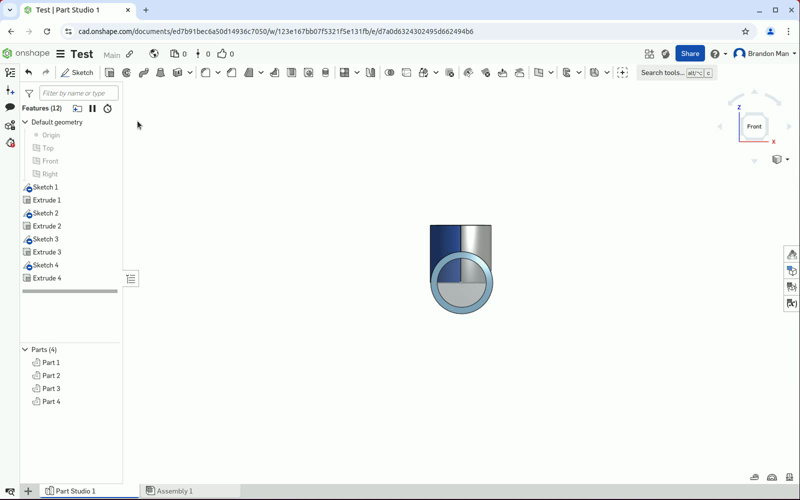
key(shift+7)
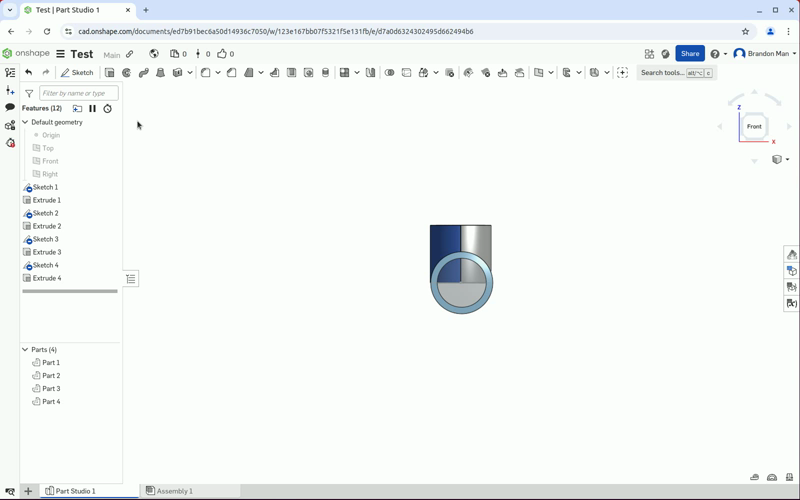
key(left, 2)
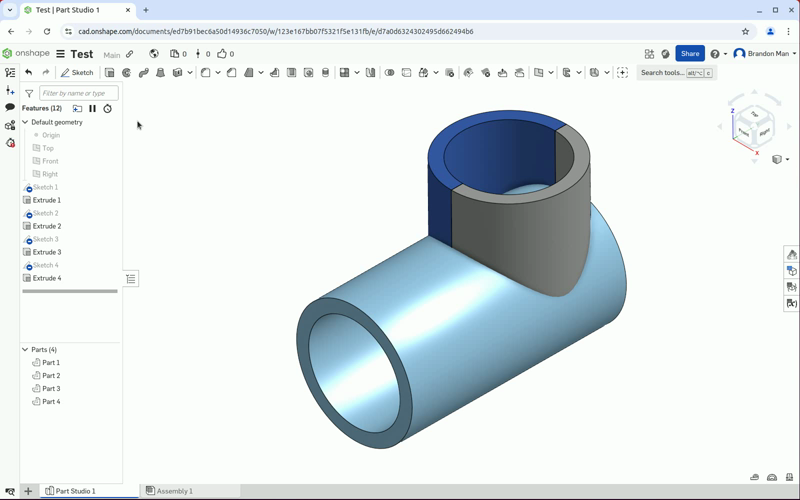
key(down, 2)
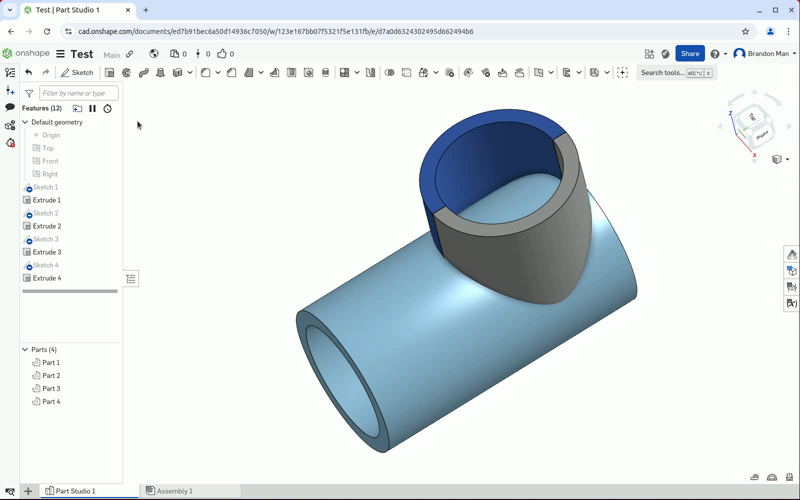
key(up, 2)
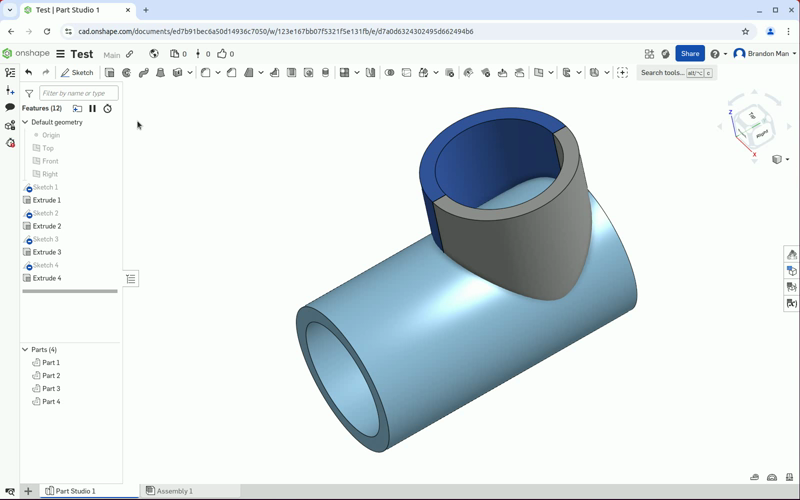
key(right, 2)
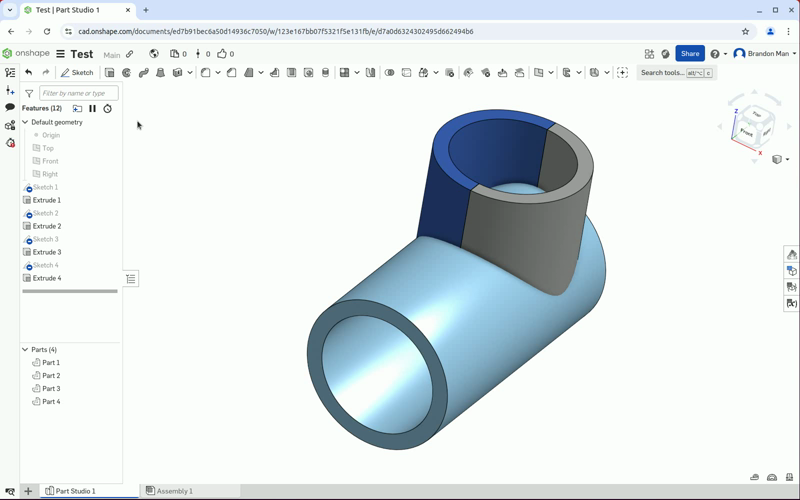
mouse_move(73, 189)
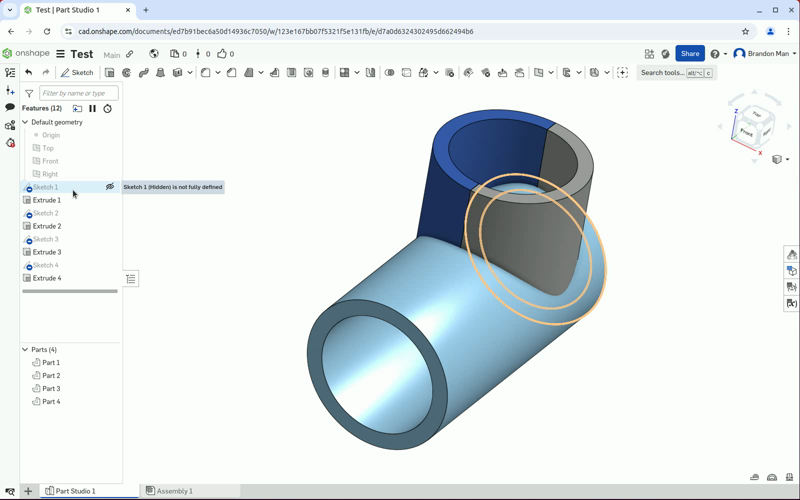
click(73, 189)